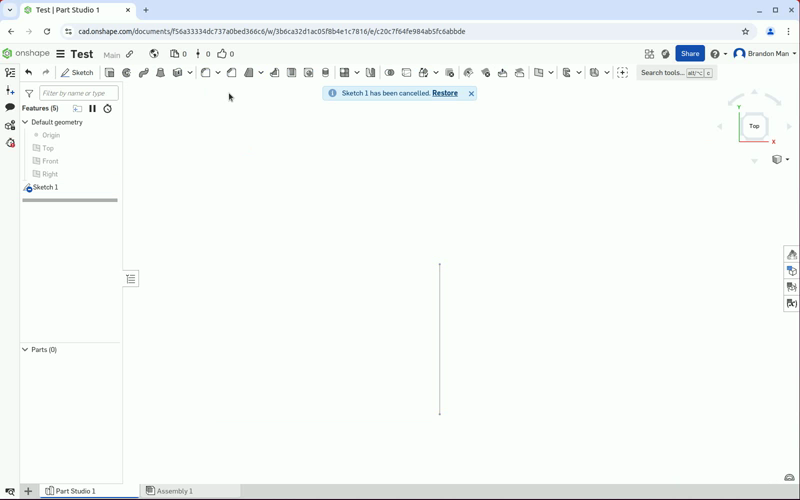
key(shift+h)
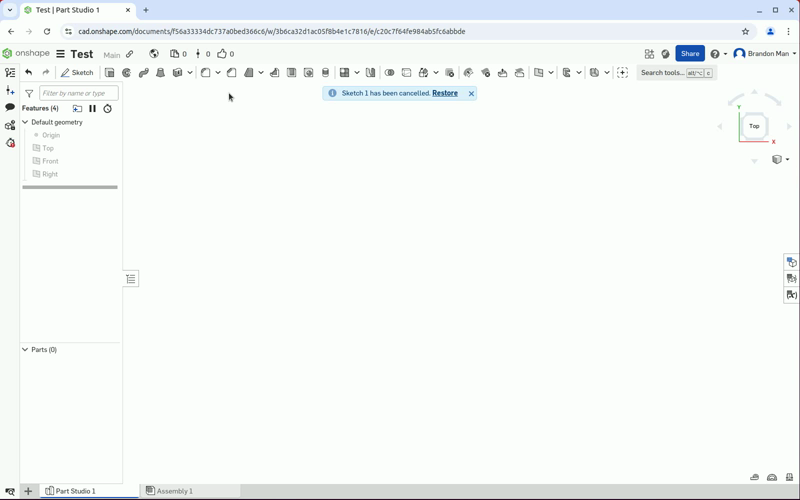
mouse_move(73, 352)
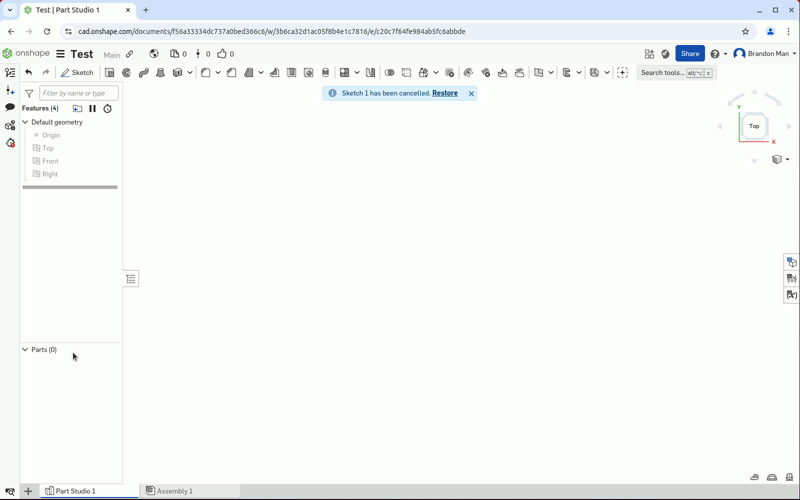
key(y)
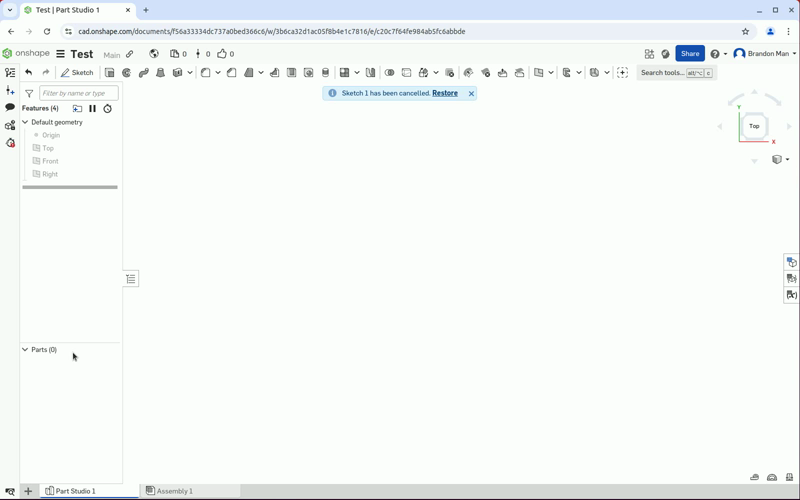
key(shift+p)
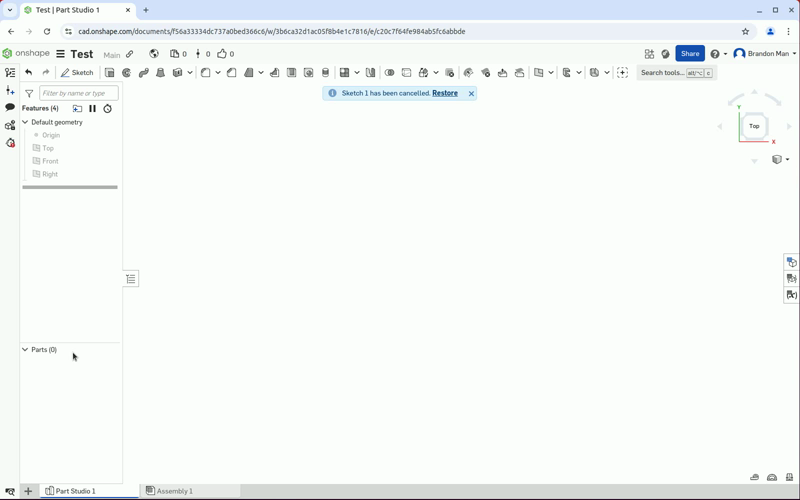
key(space)
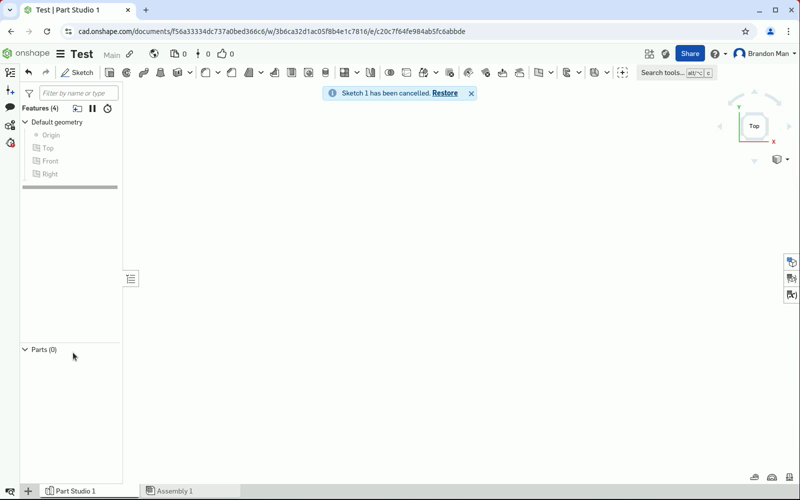
key_down(shift)
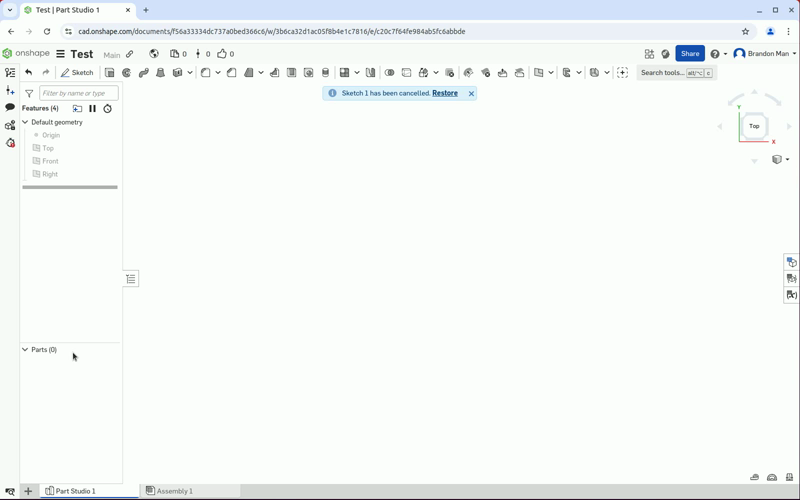
key(up)
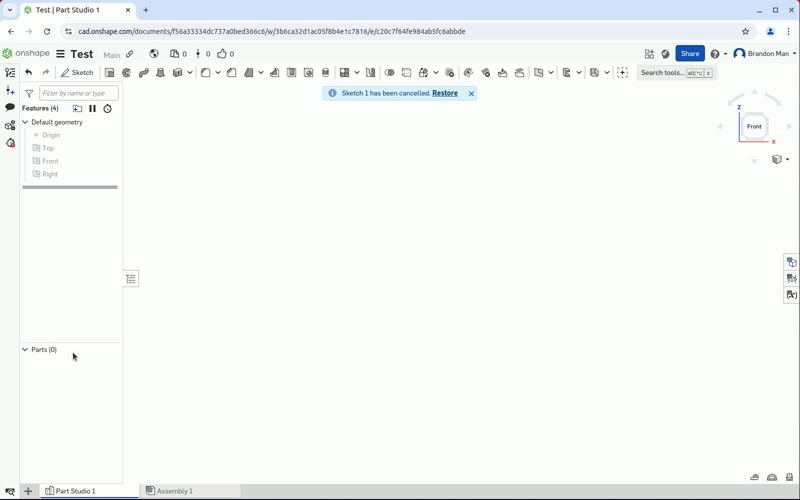
key_up(shift)
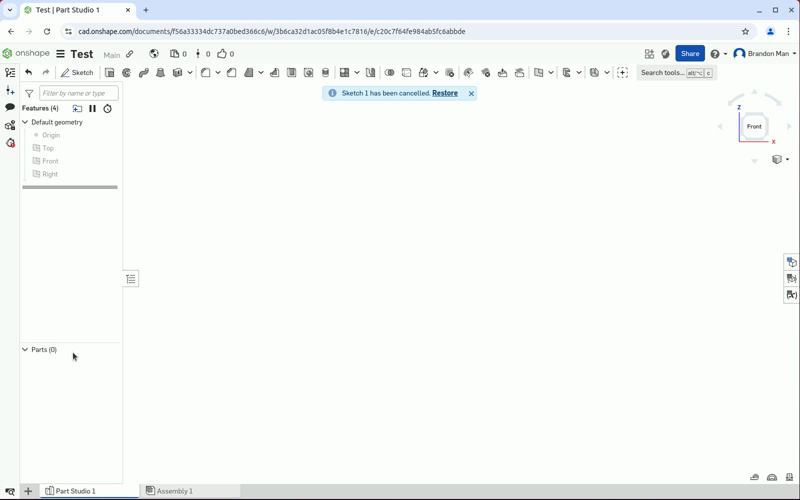
mouse_move(73, 352)
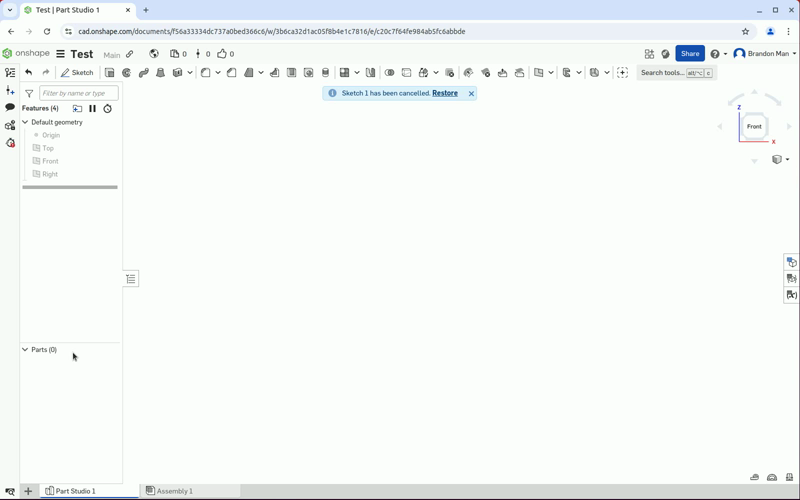
key(shift+y)
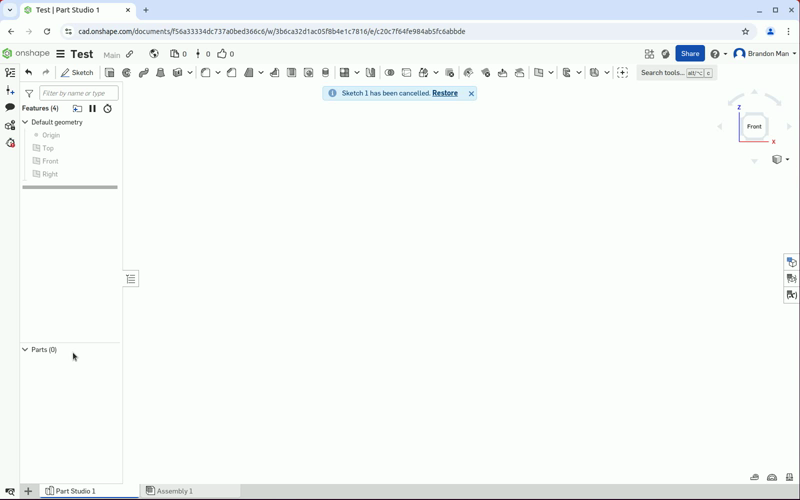
key(shift+s)
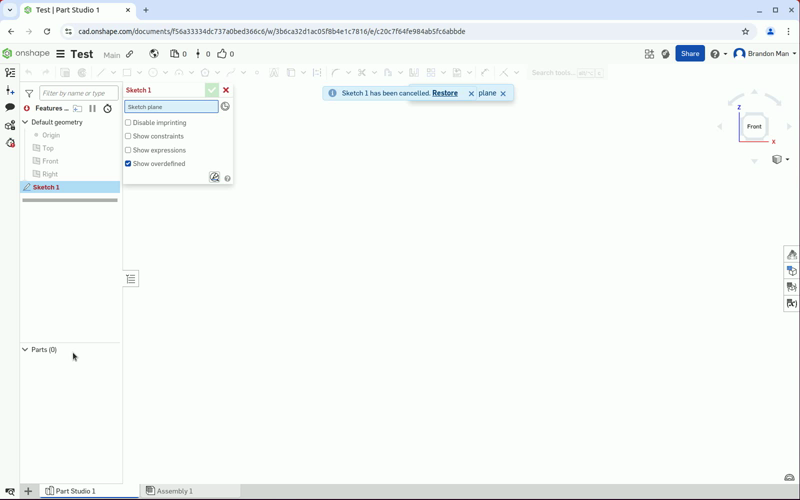
mouse_move(73, 163)
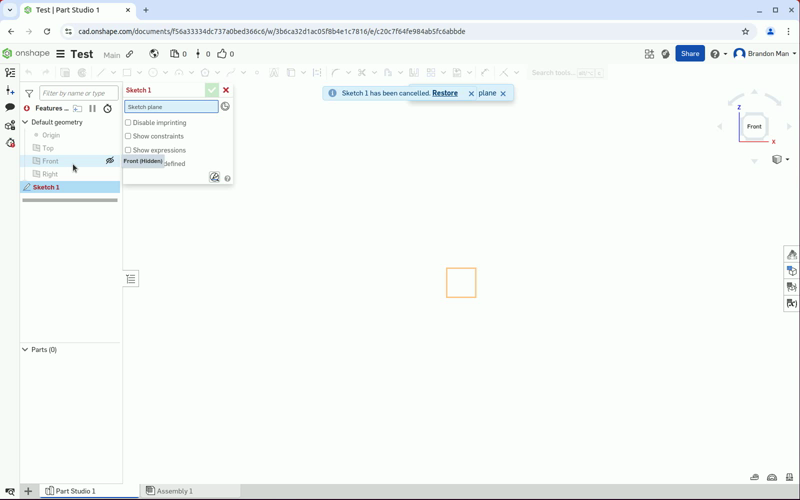
click(73, 163)
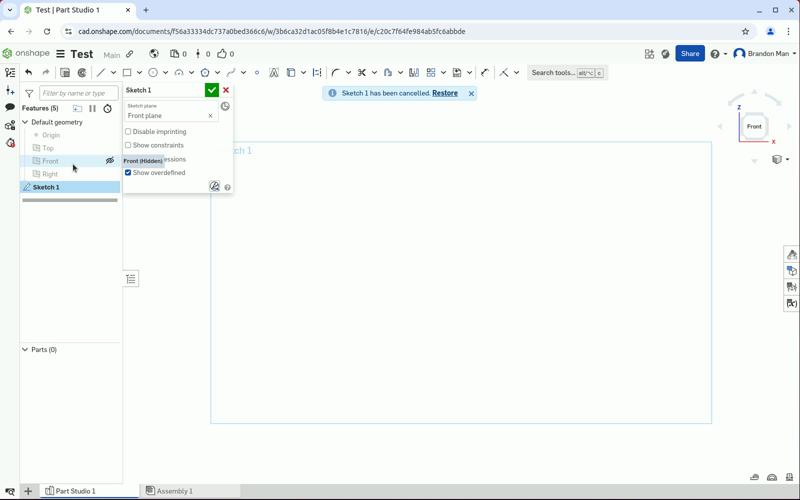
mouse_move(73, 352)
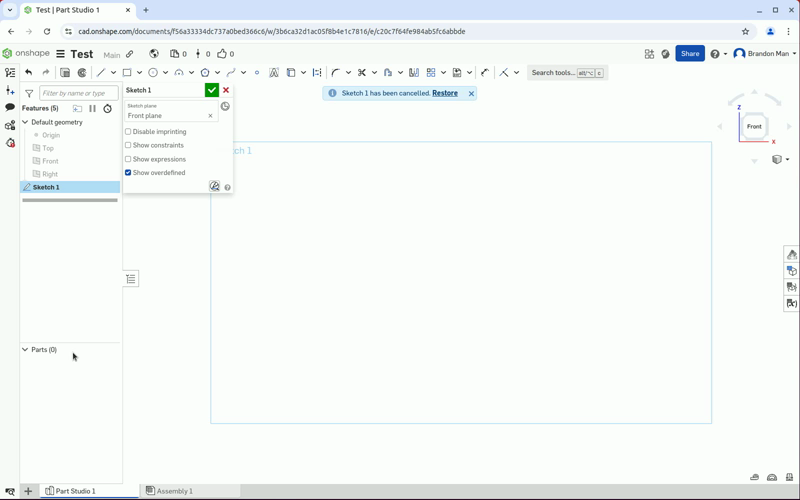
key(y)
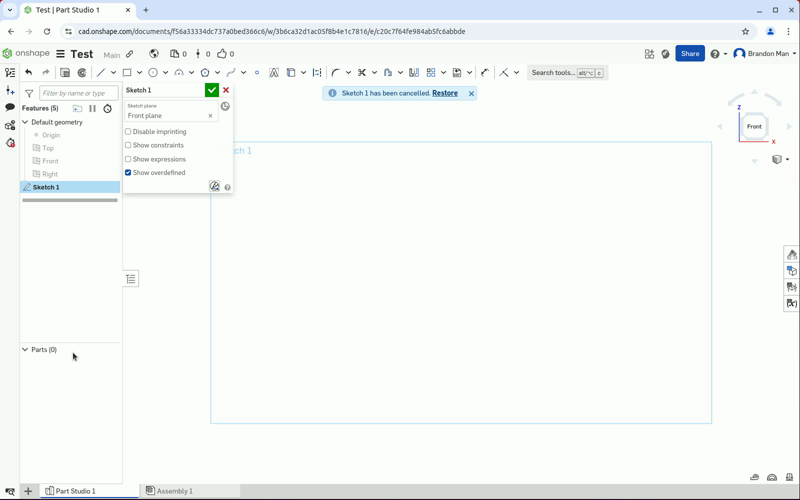
key(l)
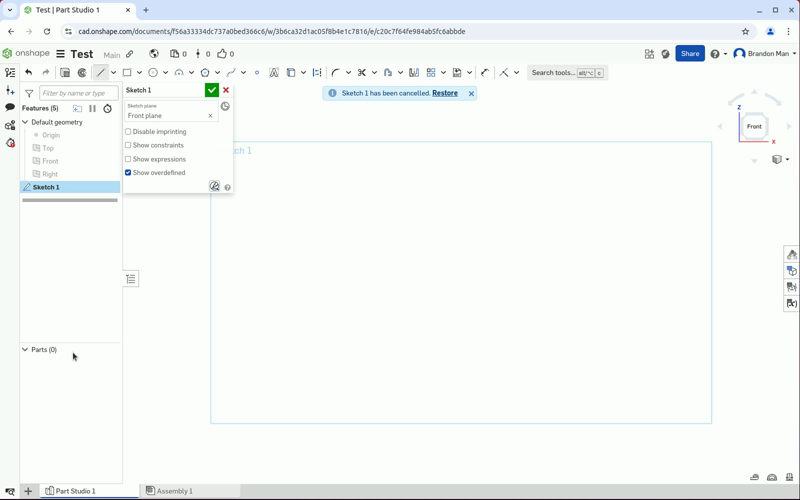
key_down(shift)
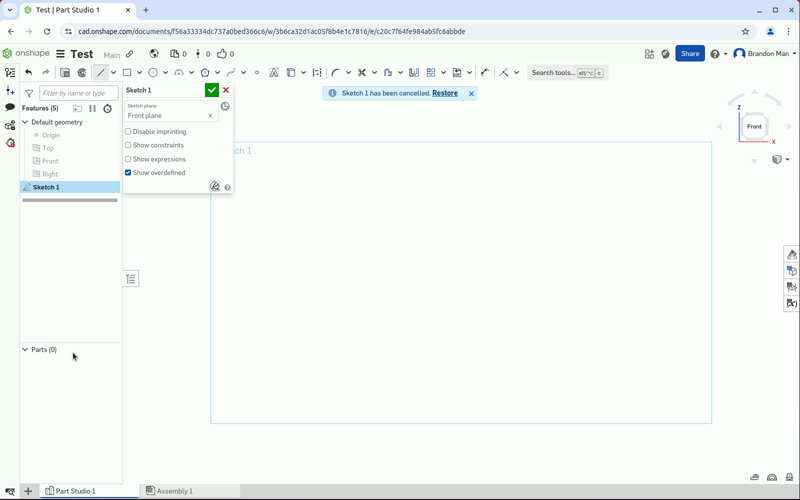
mouse_move(432, 282)
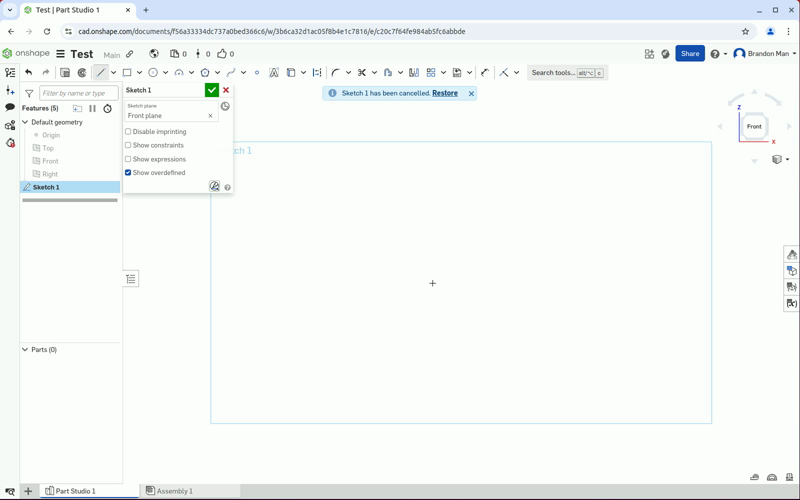
click(432, 282)
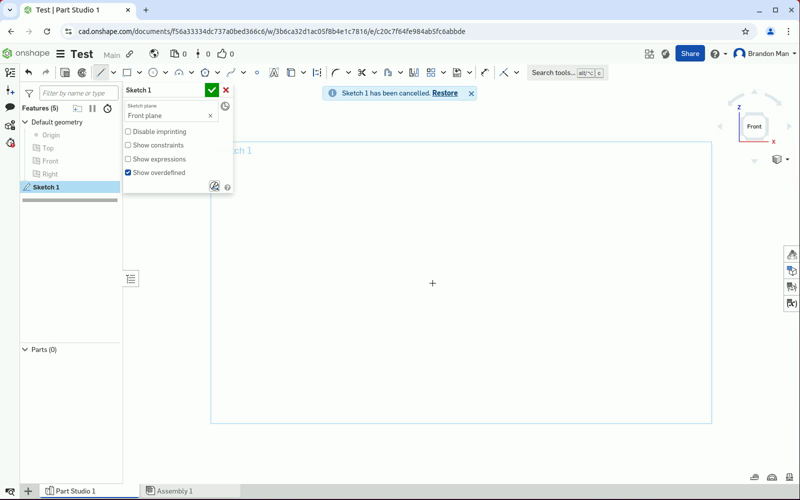
key_up(shift)
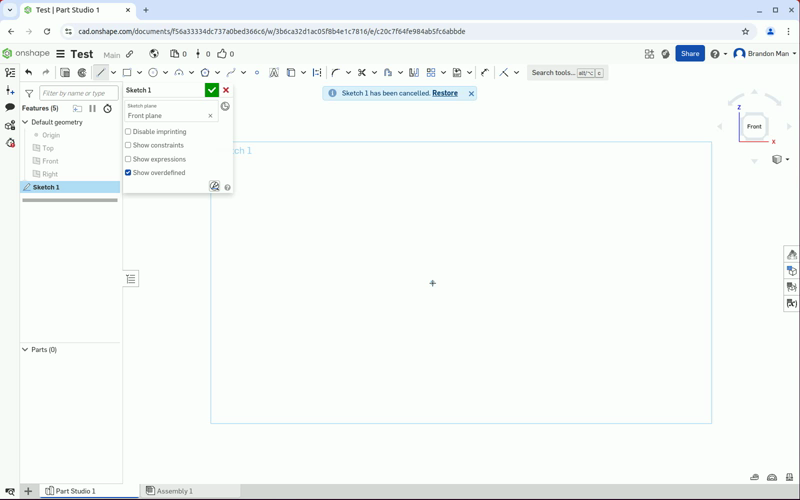
key_down(shift)
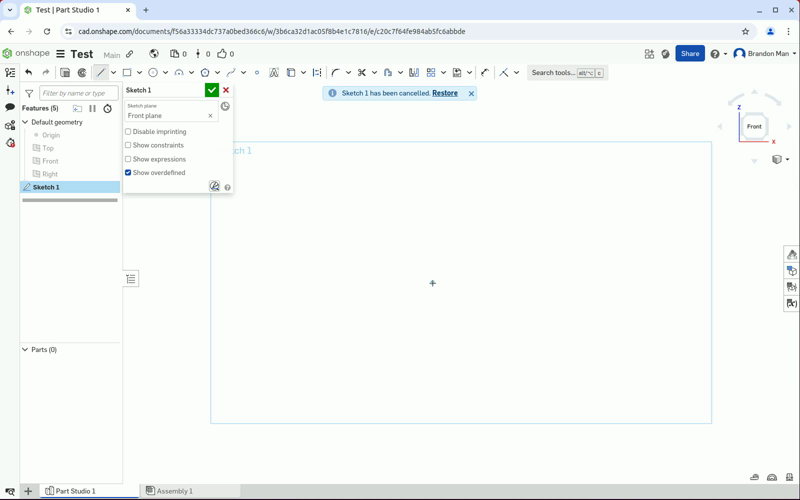
mouse_move(462, 282)
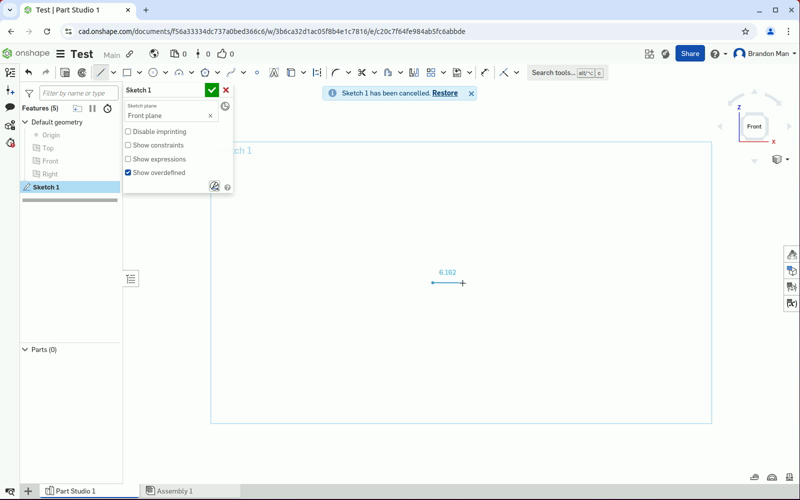
mouse_move(461, 282)
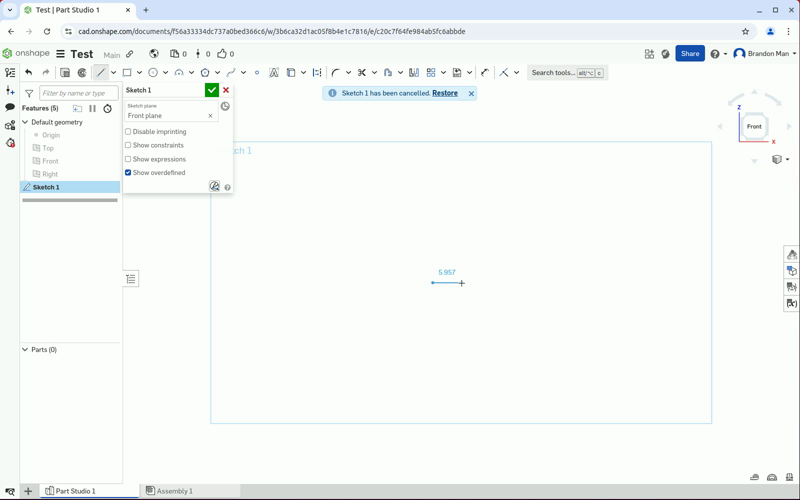
click(461, 282)
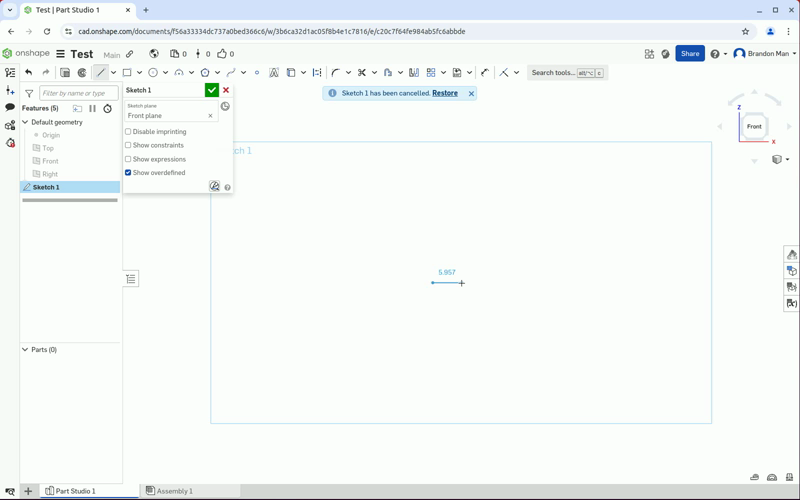
key_up(shift)
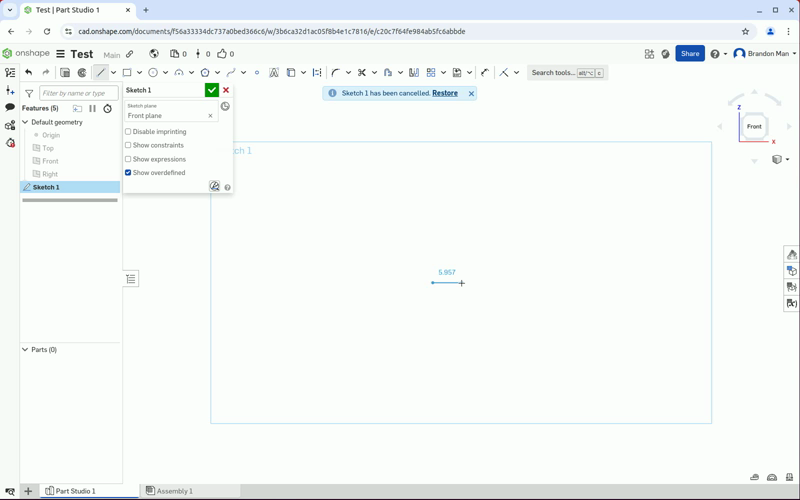
key_down(shift)
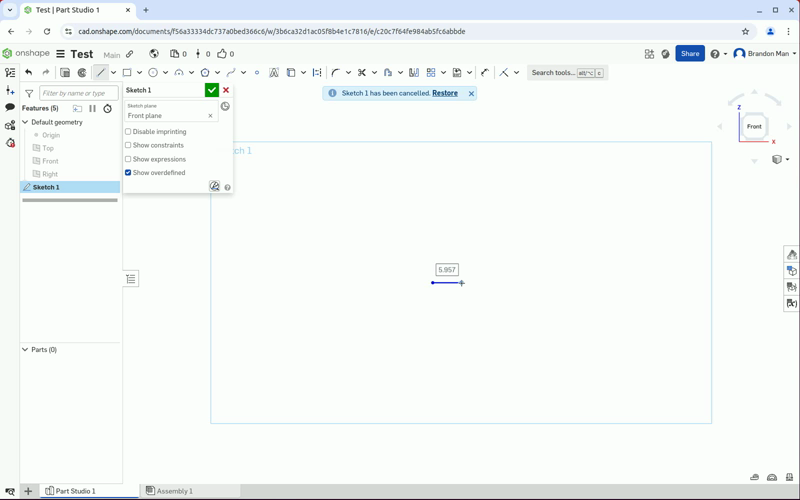
mouse_move(461, 184)
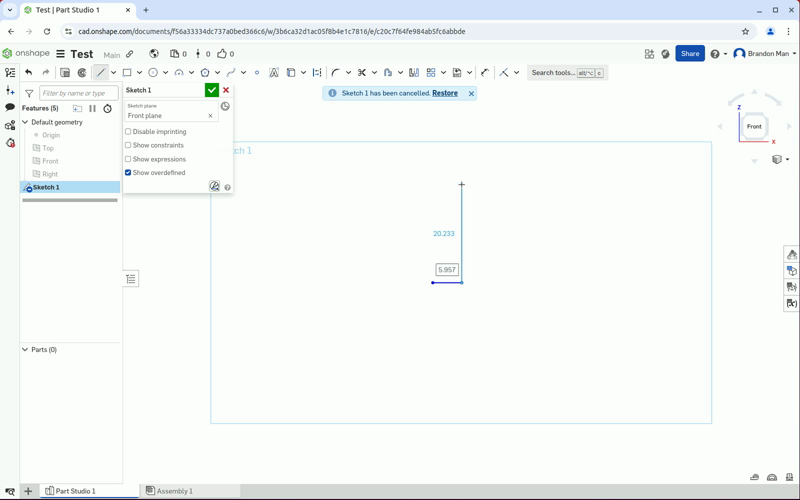
click(461, 184)
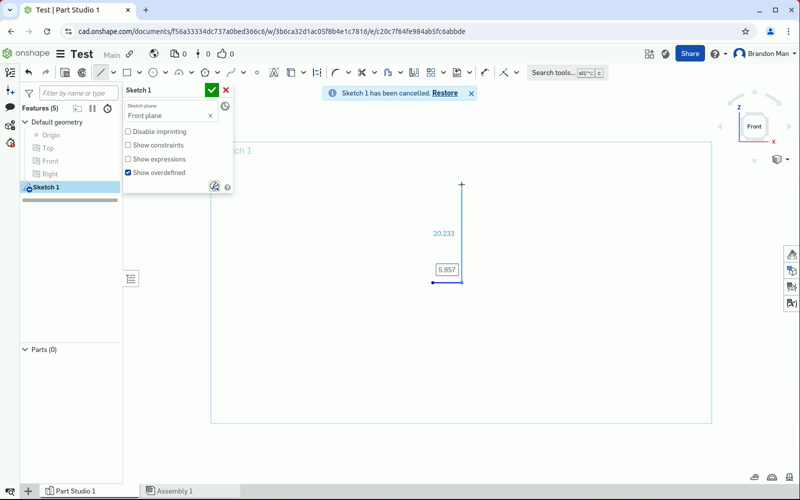
key_up(shift)
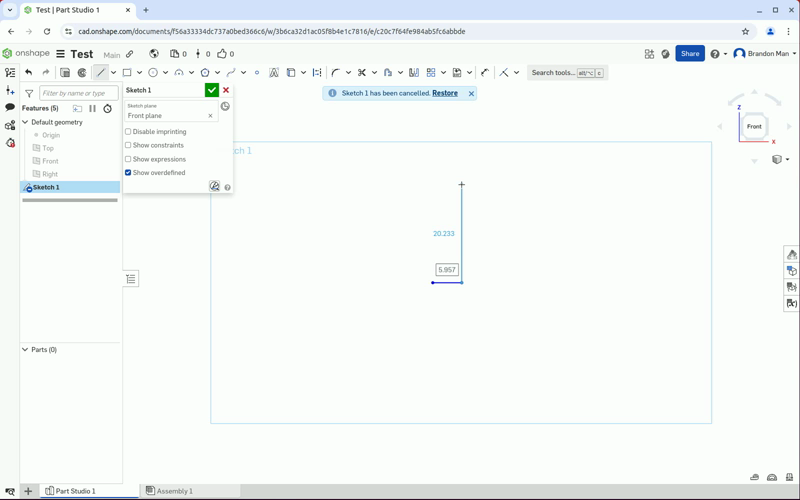
key_down(shift)
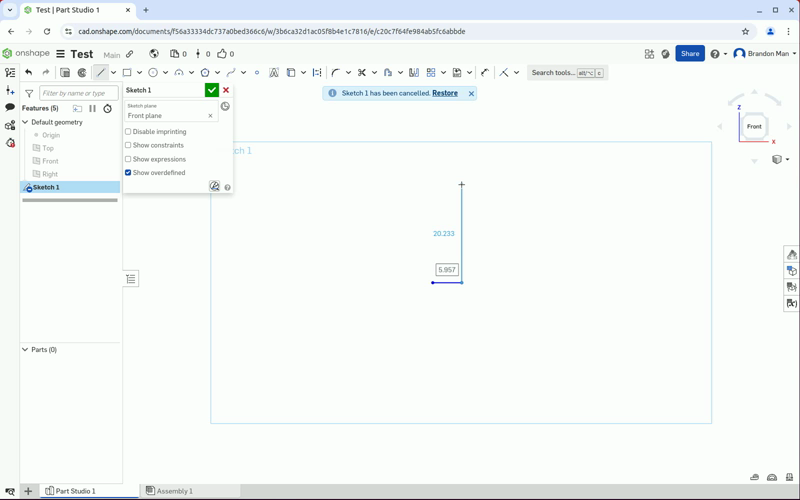
mouse_move(491, 184)
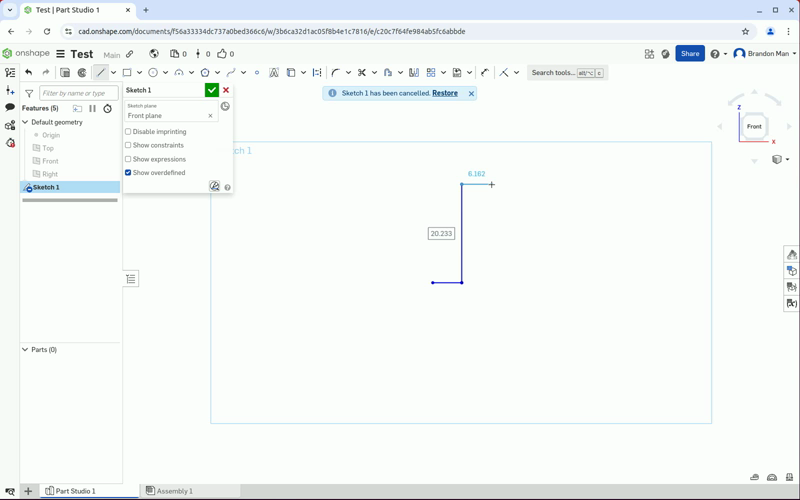
mouse_move(451, 184)
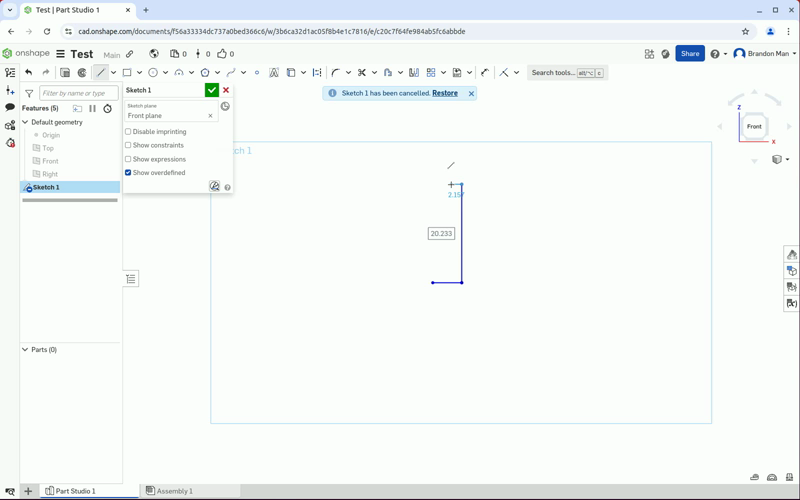
click(451, 184)
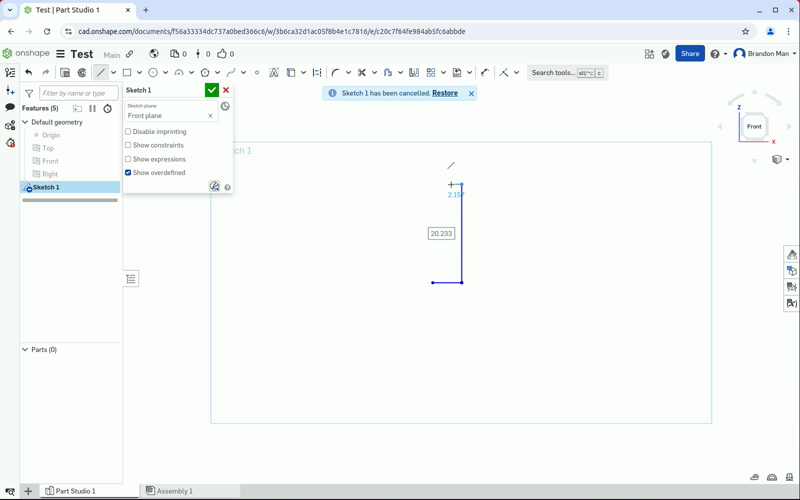
key_up(shift)
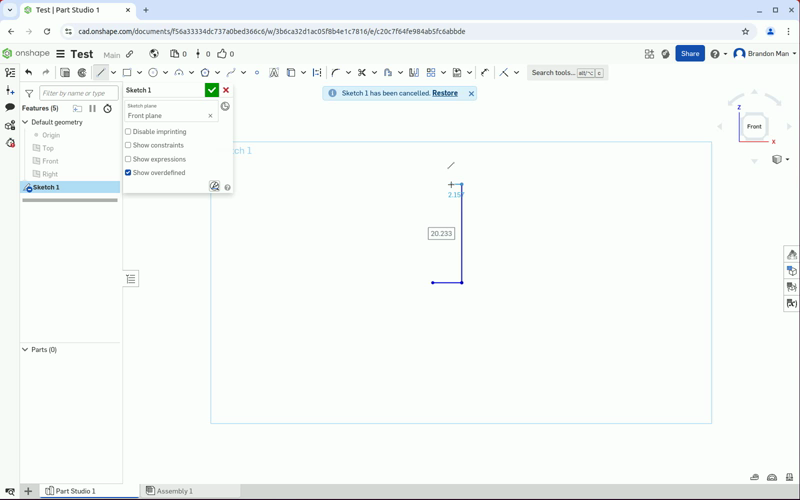
key(esc)
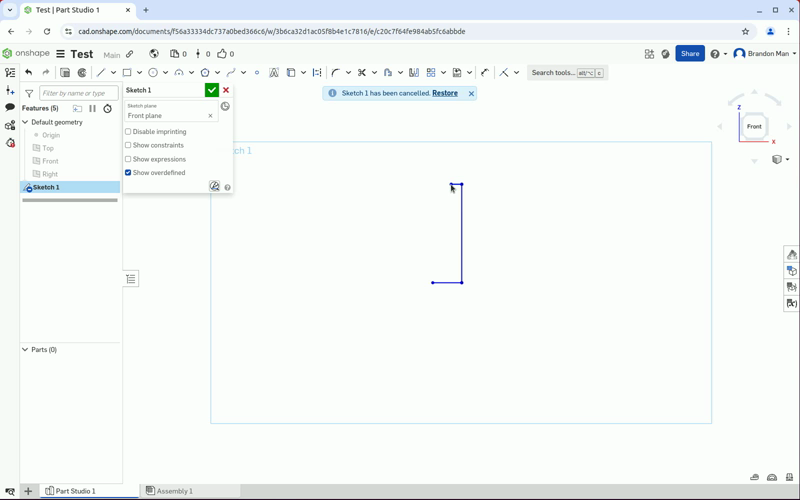
key(a)
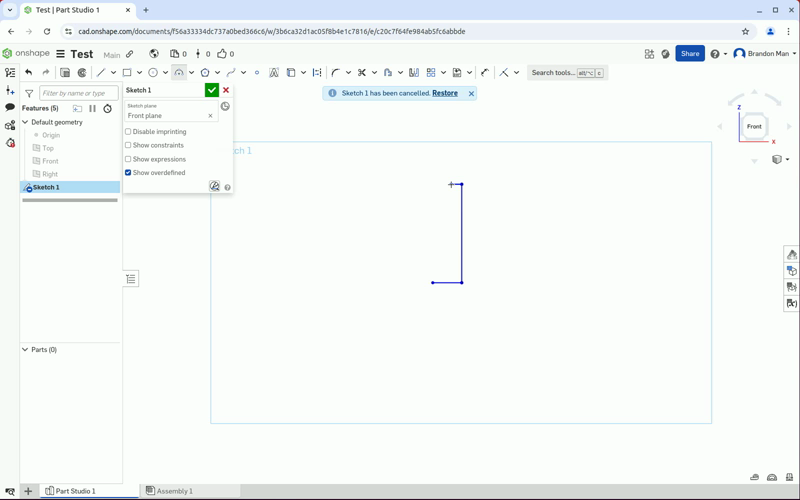
mouse_move(451, 184)
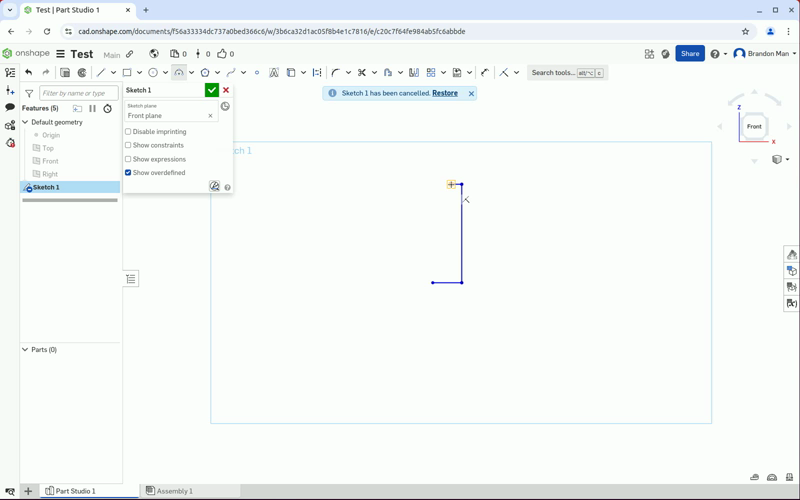
click(451, 184)
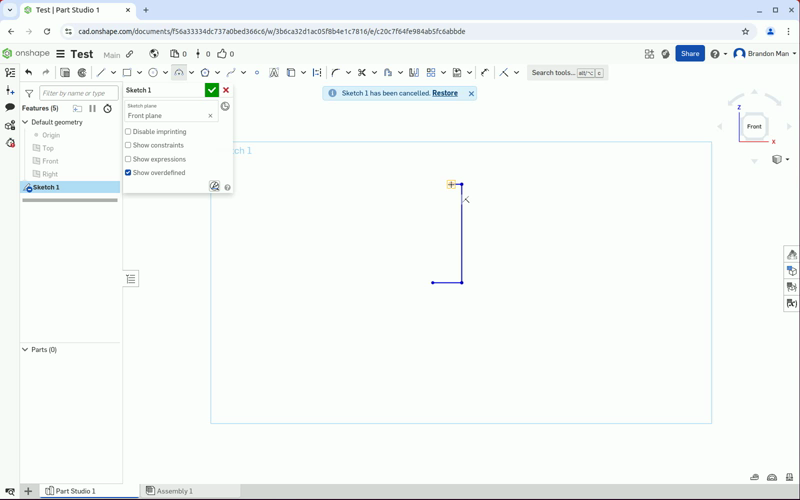
key_down(shift)
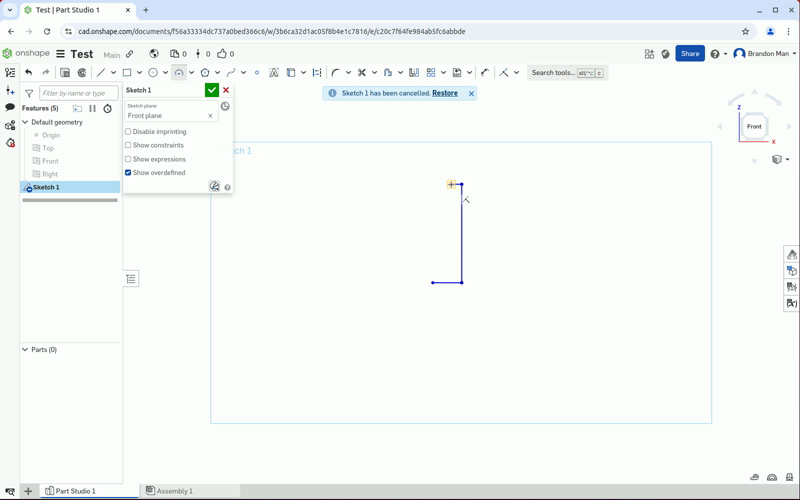
mouse_move(443, 184)
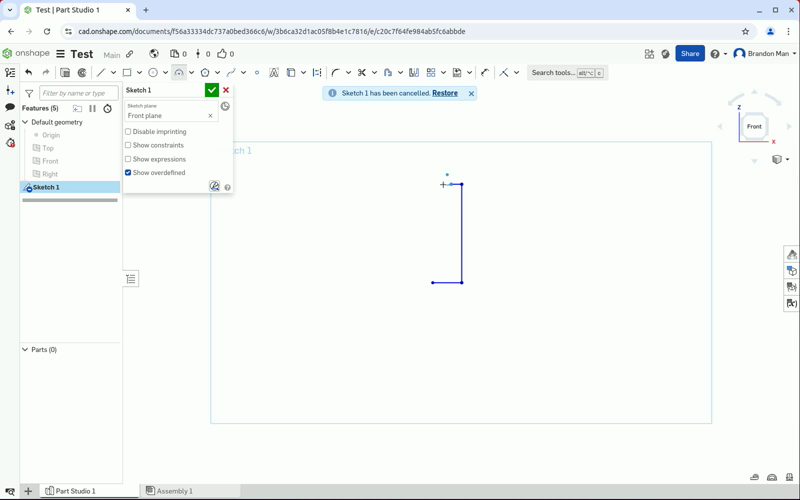
click(443, 184)
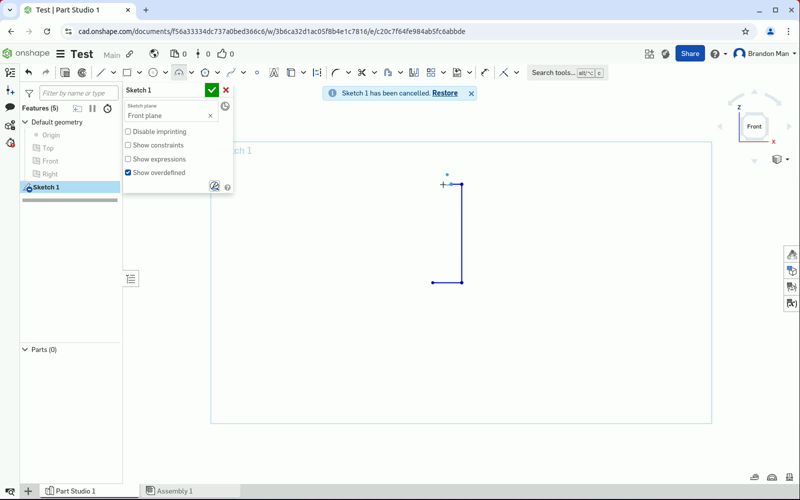
mouse_move(447, 188)
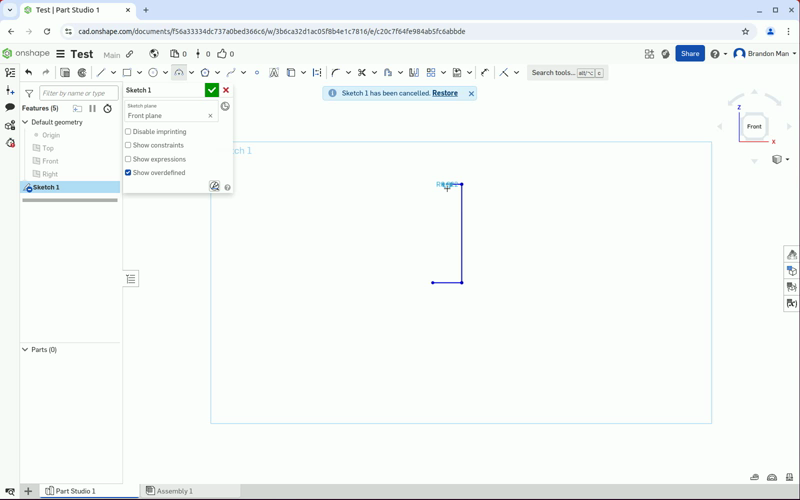
click(447, 188)
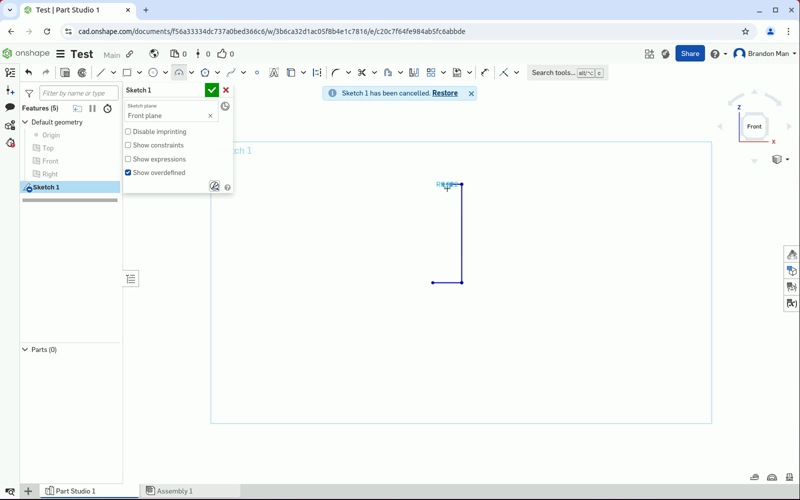
key_up(shift)
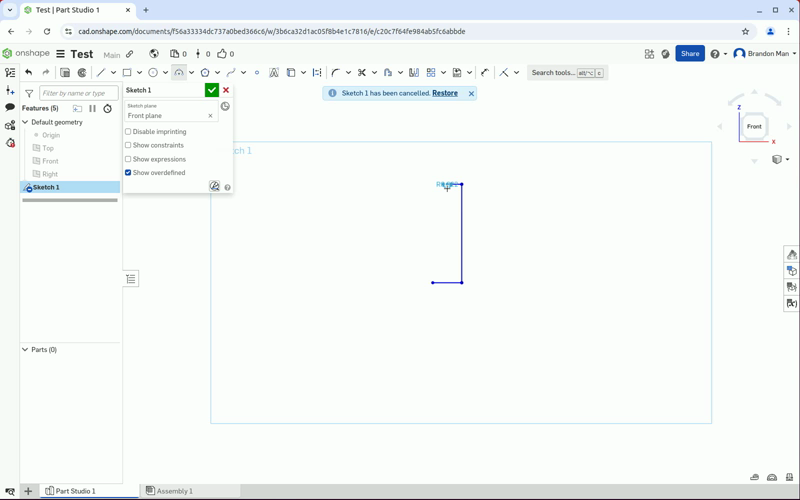
key(esc)
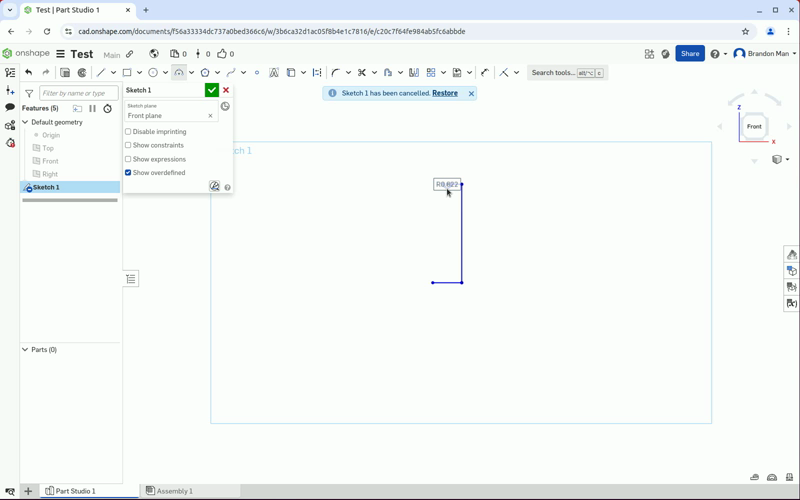
key(l)
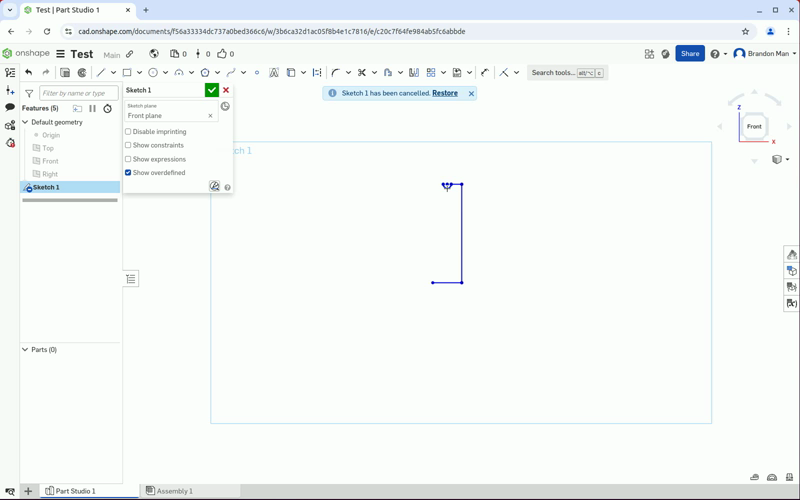
mouse_move(443, 184)
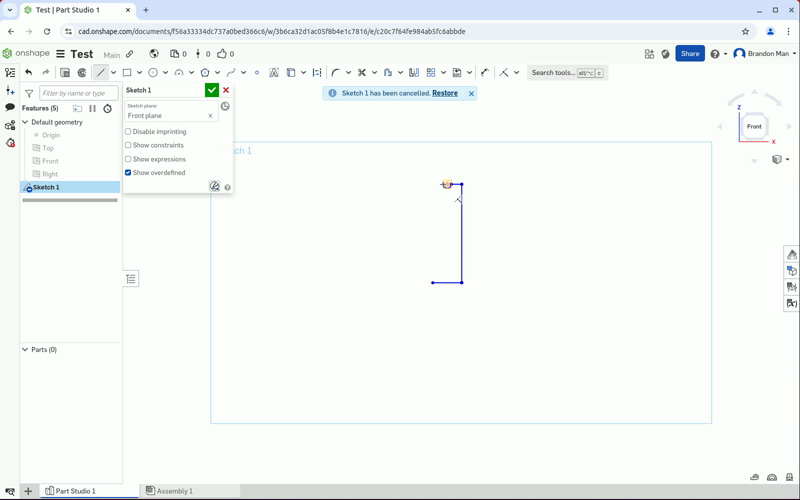
scroll(6)
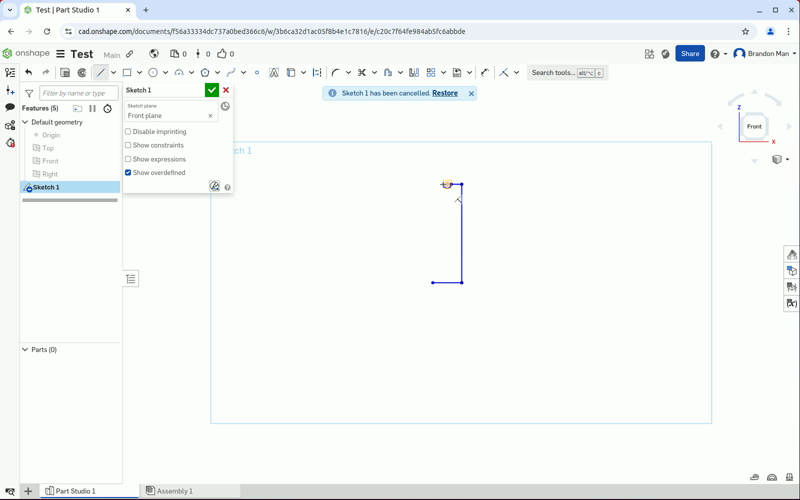
scroll(6)
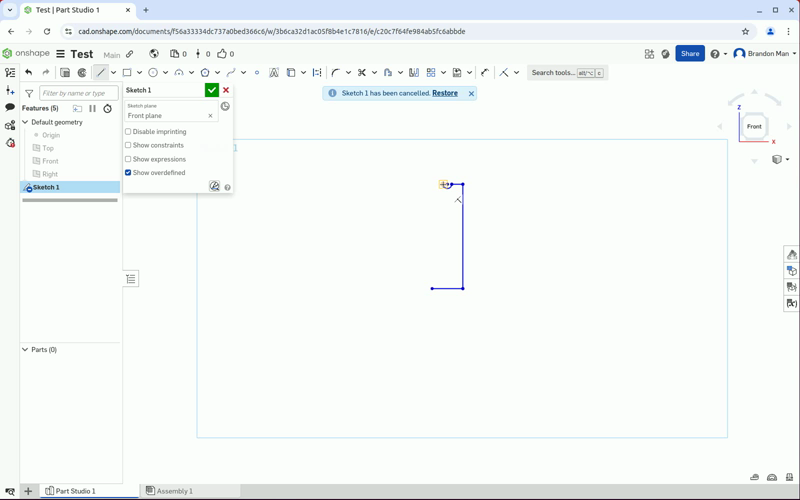
scroll(6)
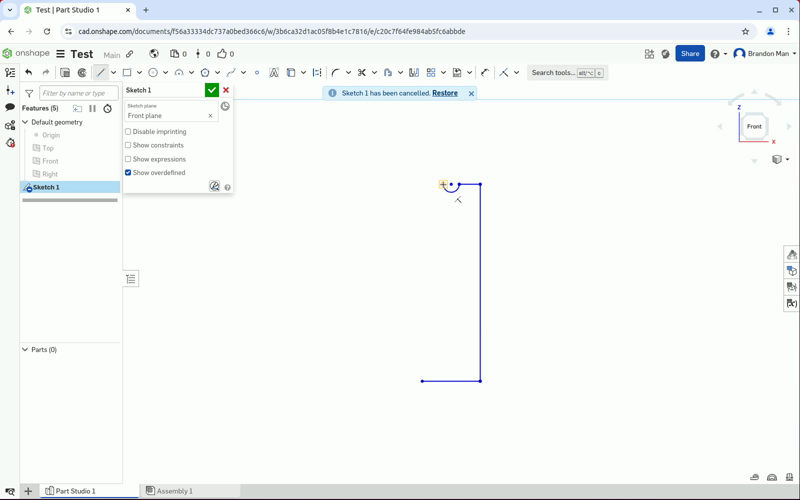
scroll(6)
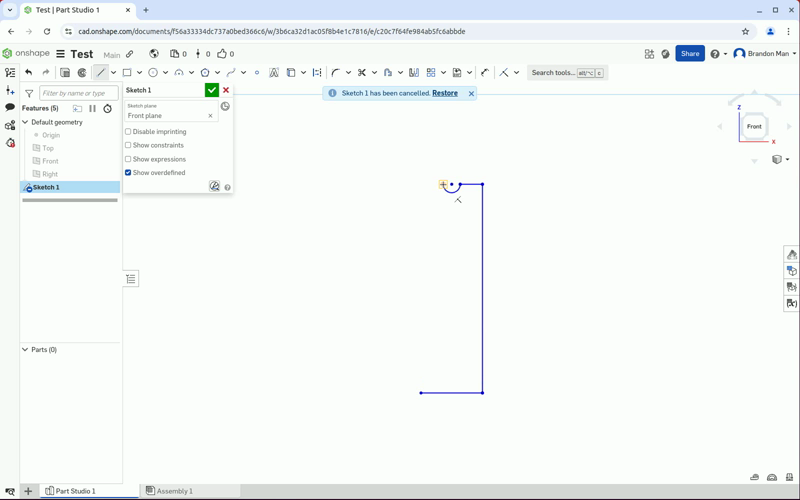
scroll(6)
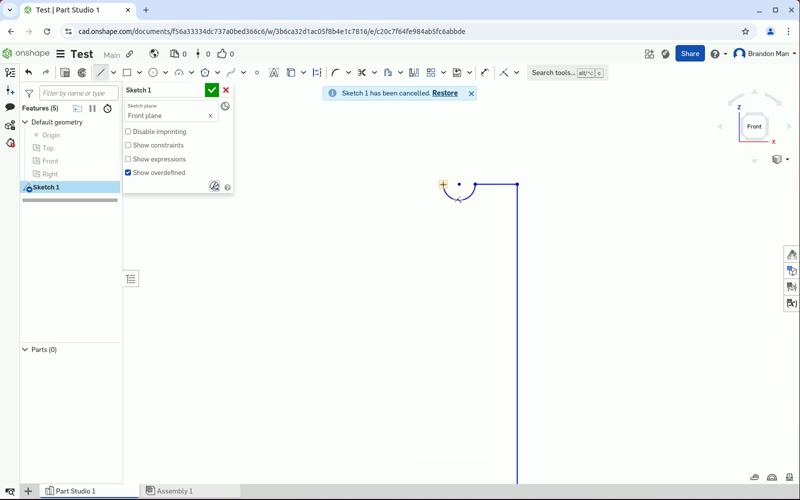
scroll(6)
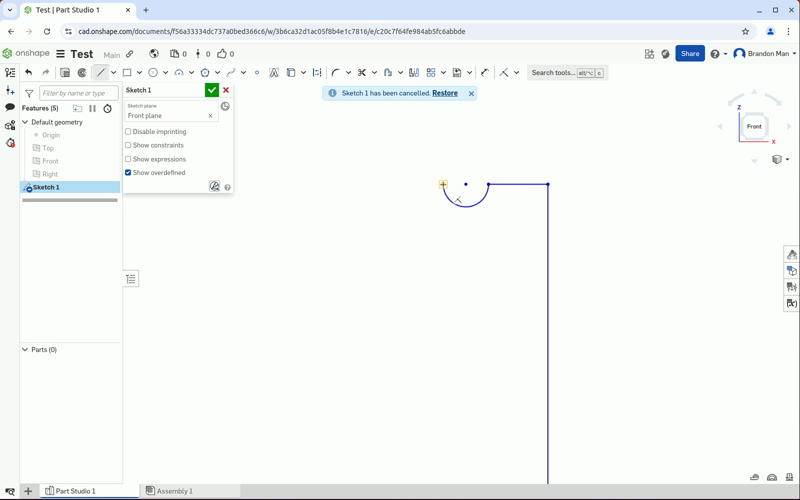
scroll(6)
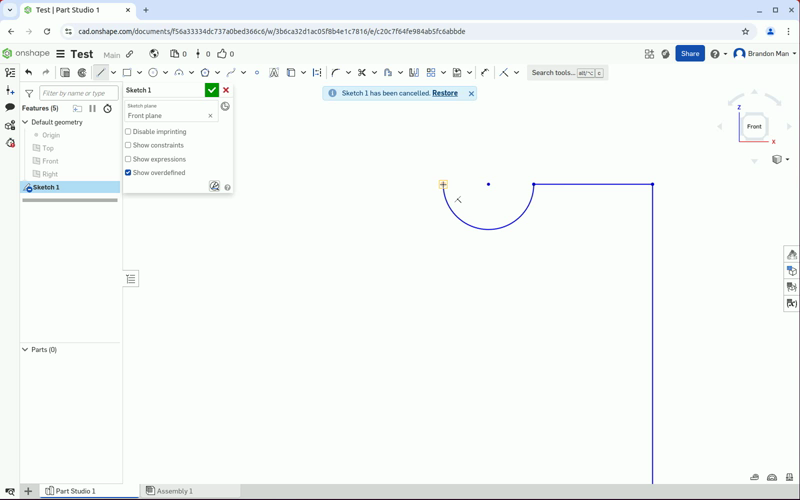
click(443, 184)
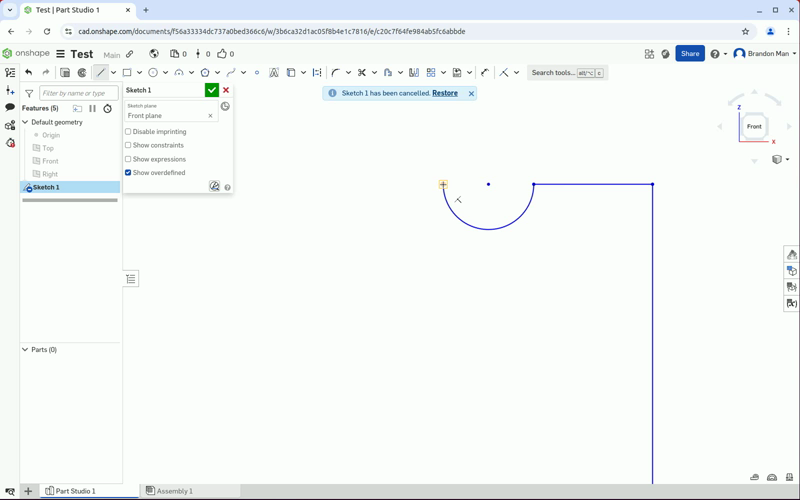
scroll(-6)
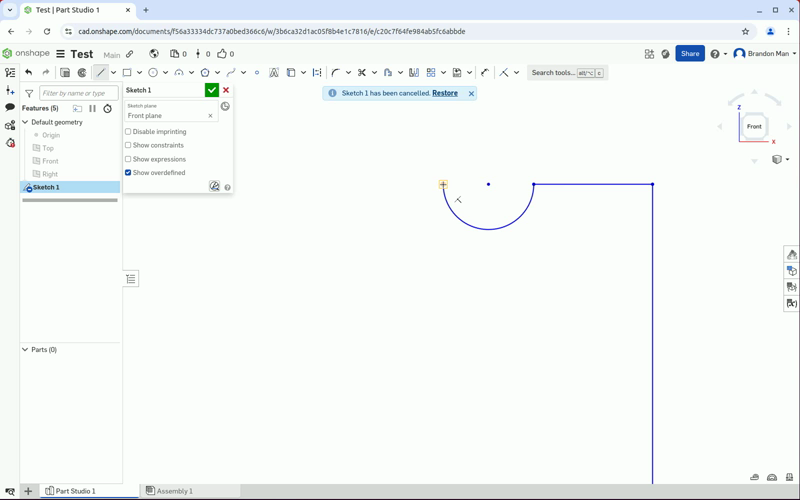
scroll(-6)
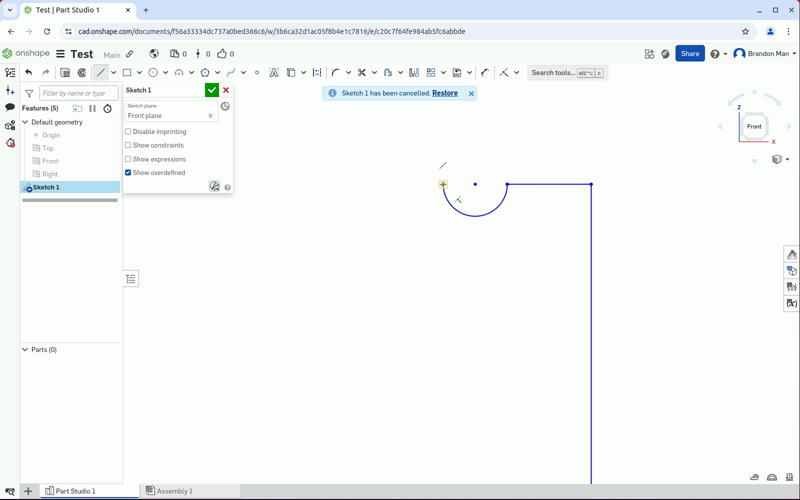
scroll(-6)
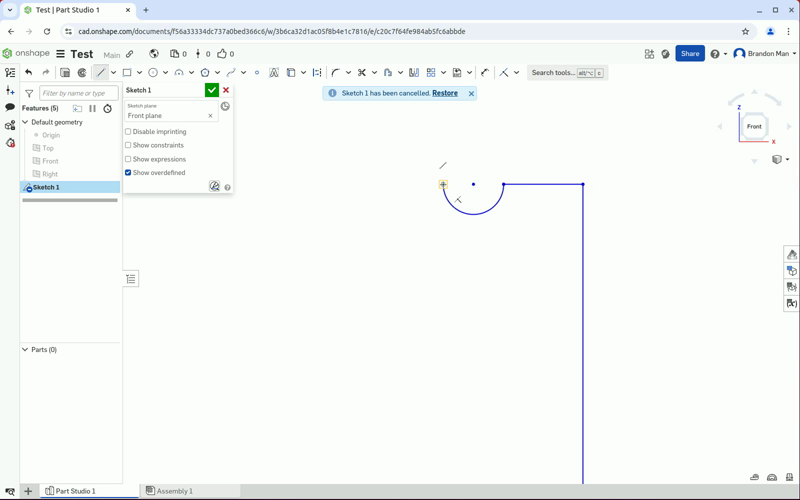
scroll(-6)
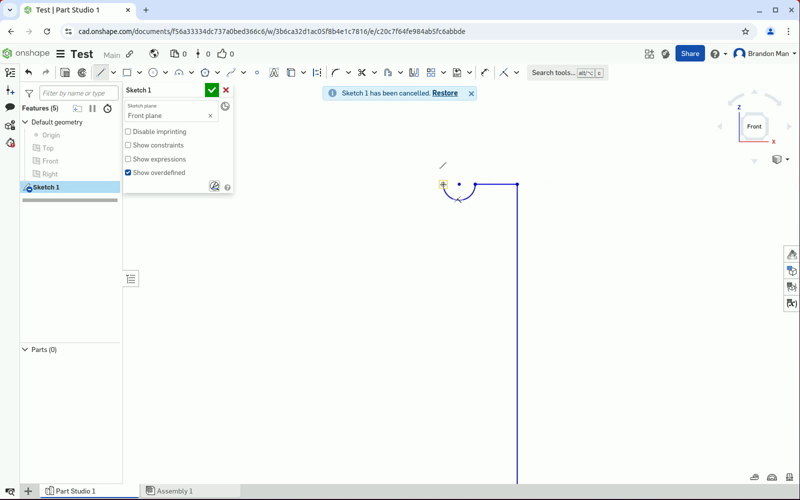
scroll(-6)
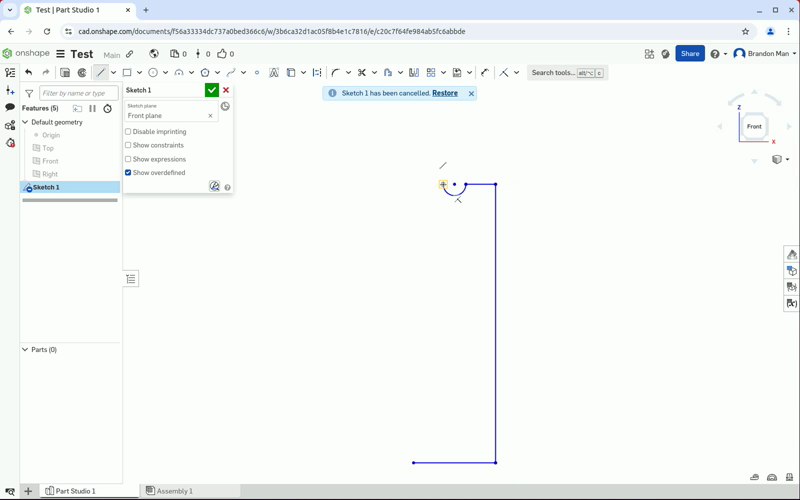
scroll(-6)
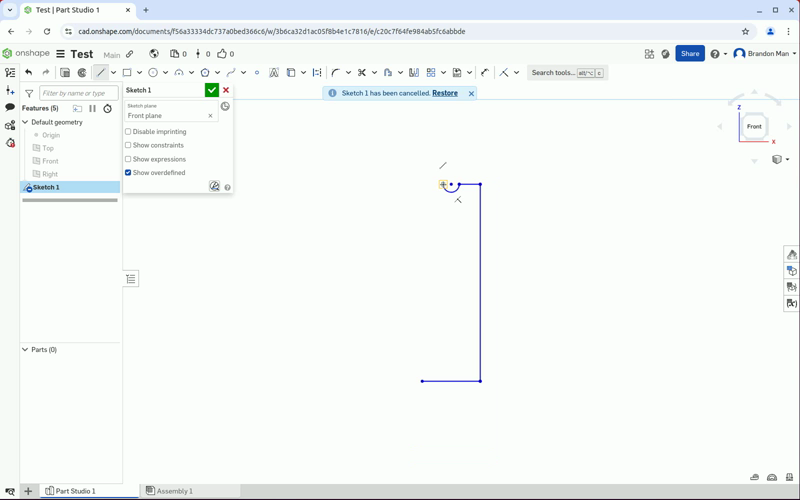
scroll(-6)
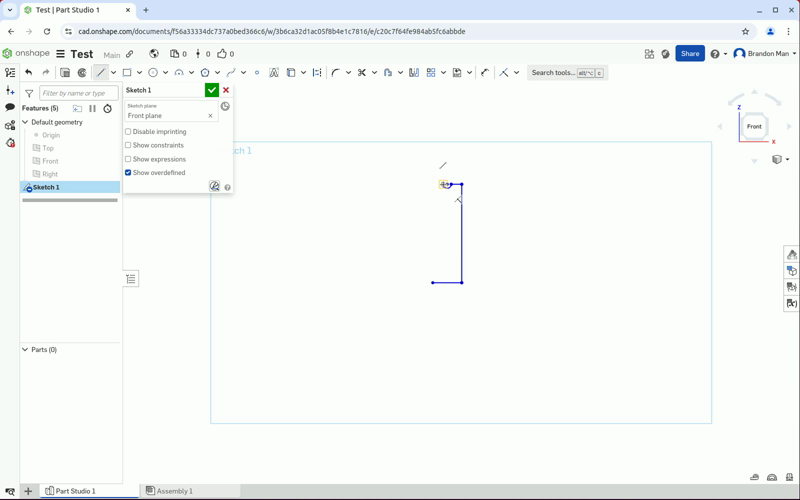
key_down(shift)
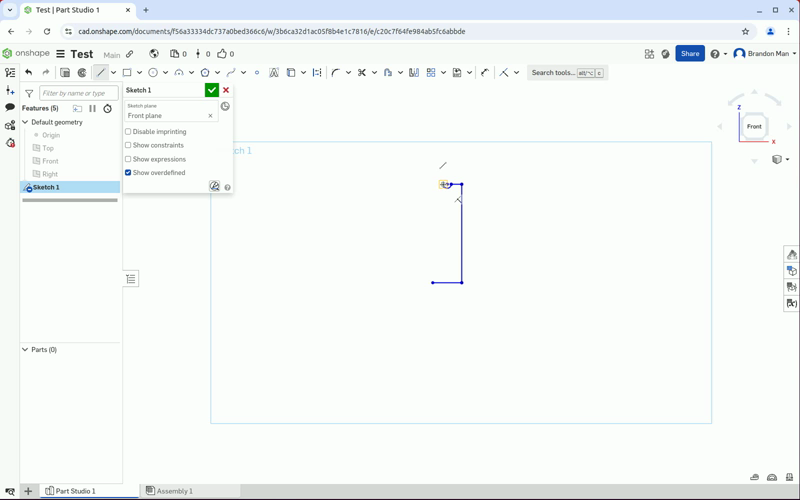
mouse_move(473, 184)
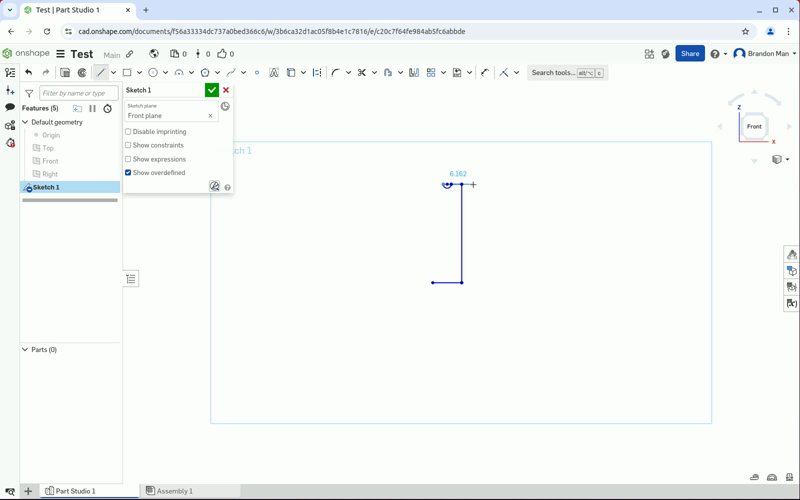
mouse_move(432, 184)
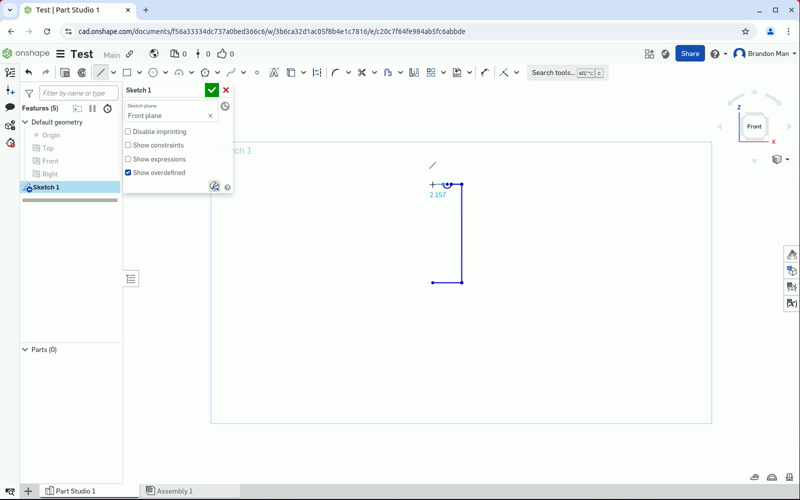
click(432, 184)
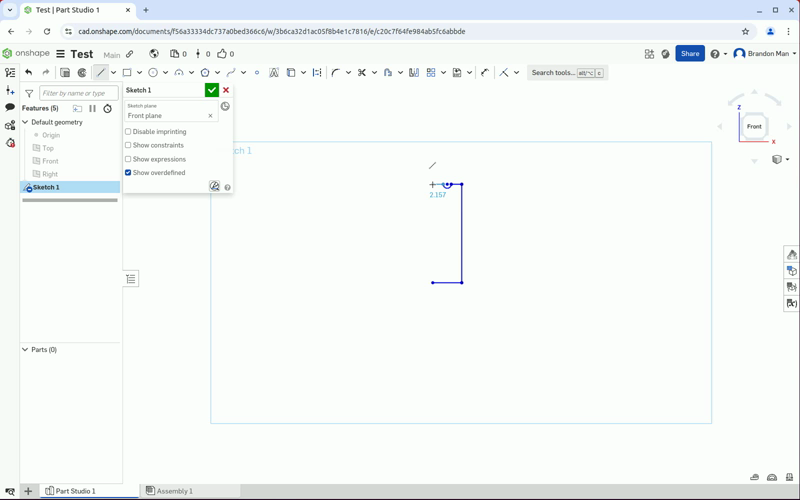
key_up(shift)
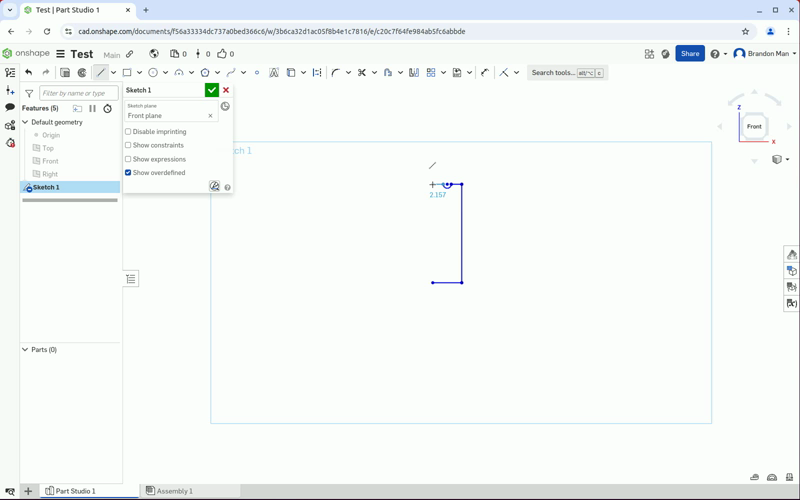
key_down(shift)
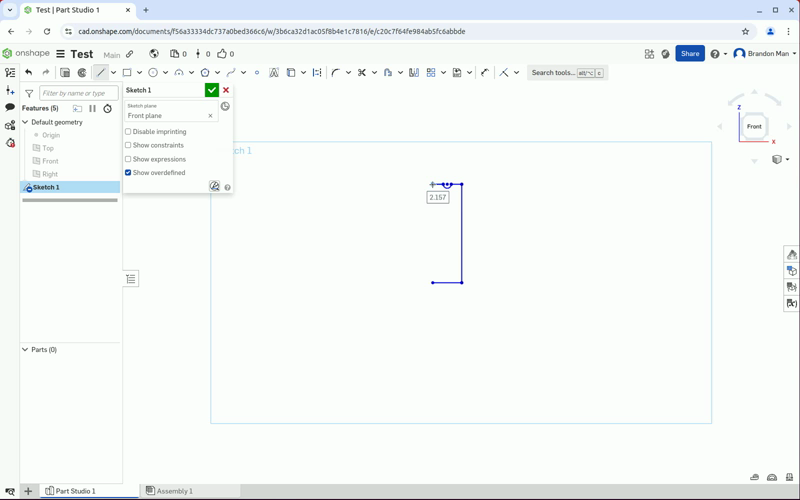
mouse_move(432, 282)
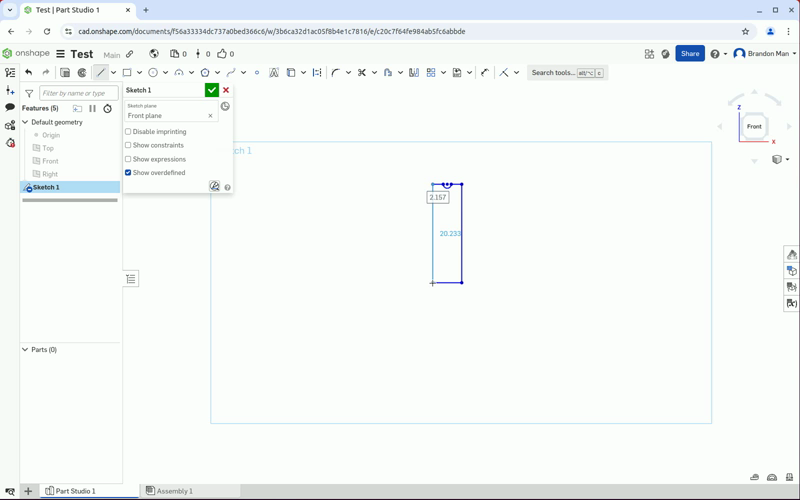
key_up(shift)
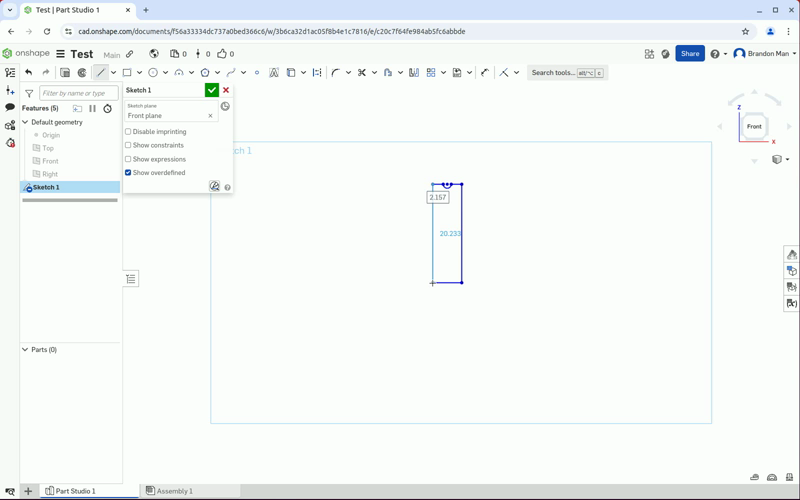
click(432, 282)
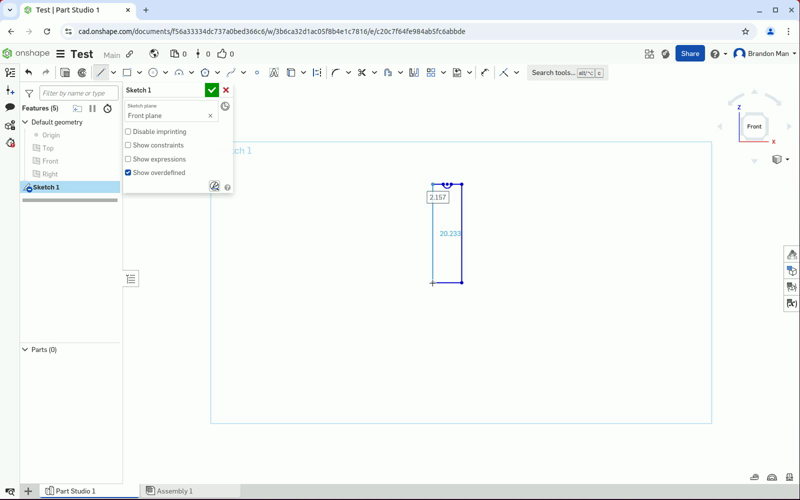
key(esc)
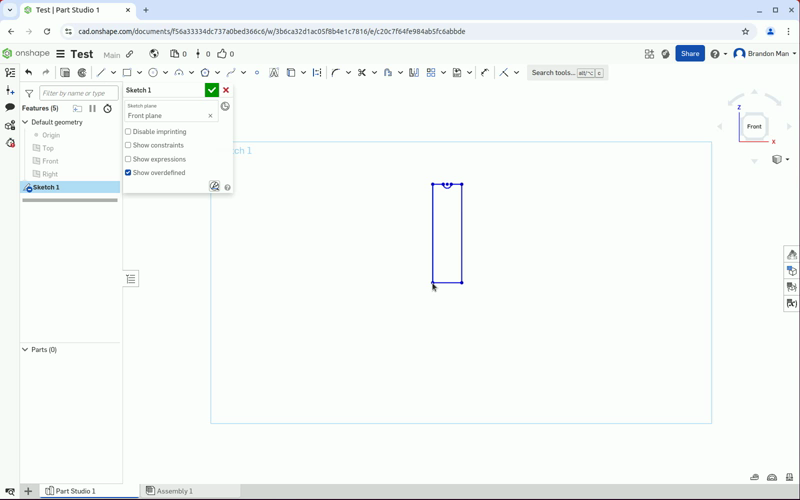
mouse_move(449, 200)
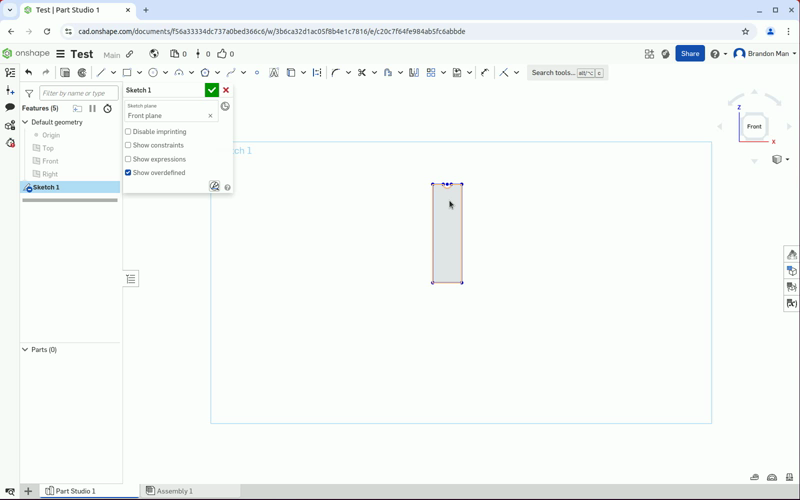
scroll(6)
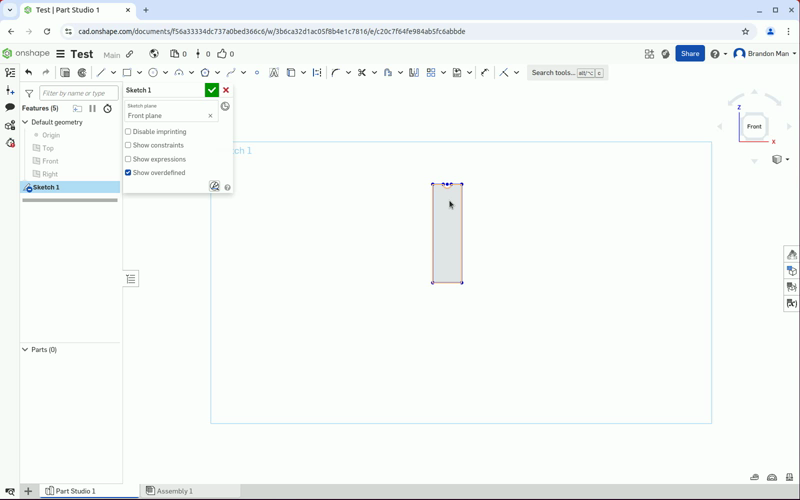
scroll(6)
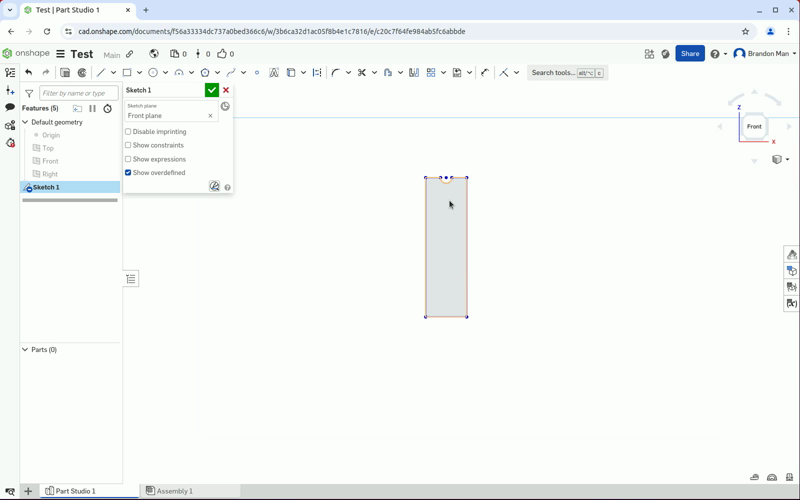
scroll(6)
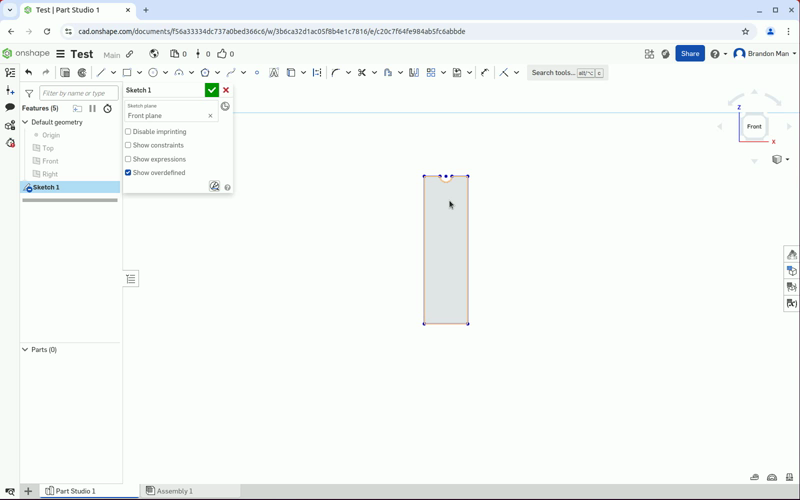
scroll(6)
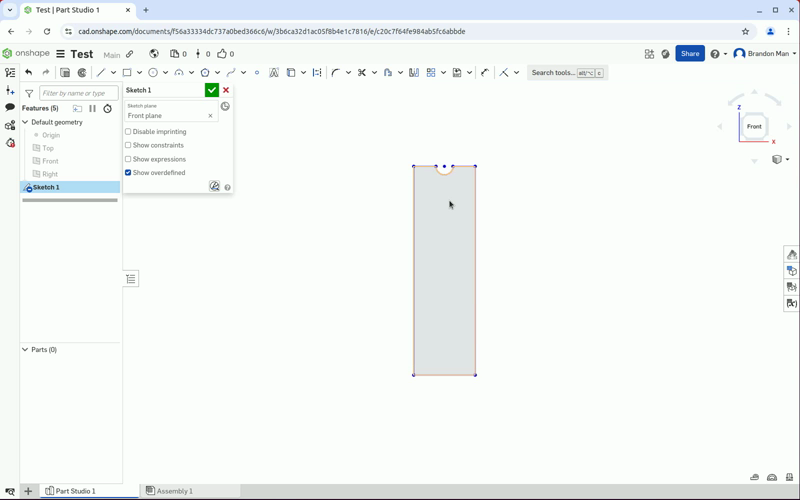
scroll(6)
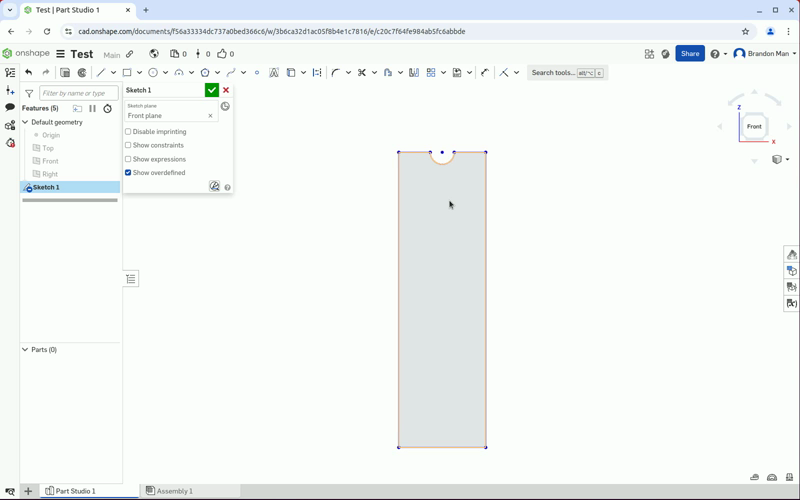
scroll(6)
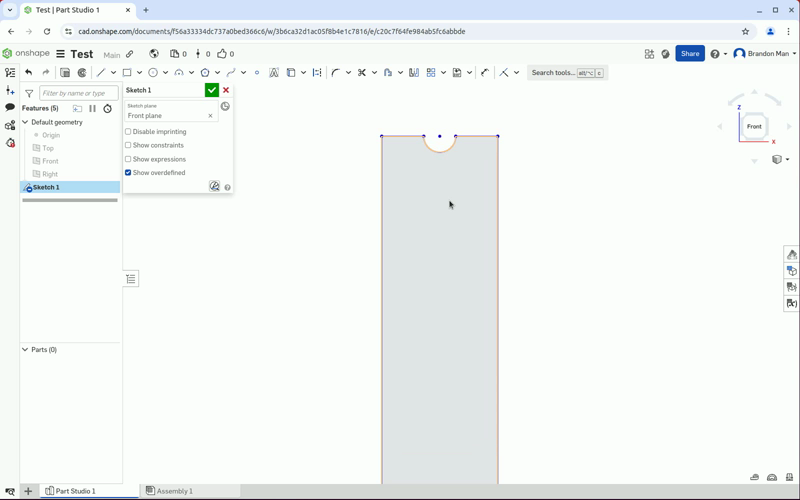
scroll(6)
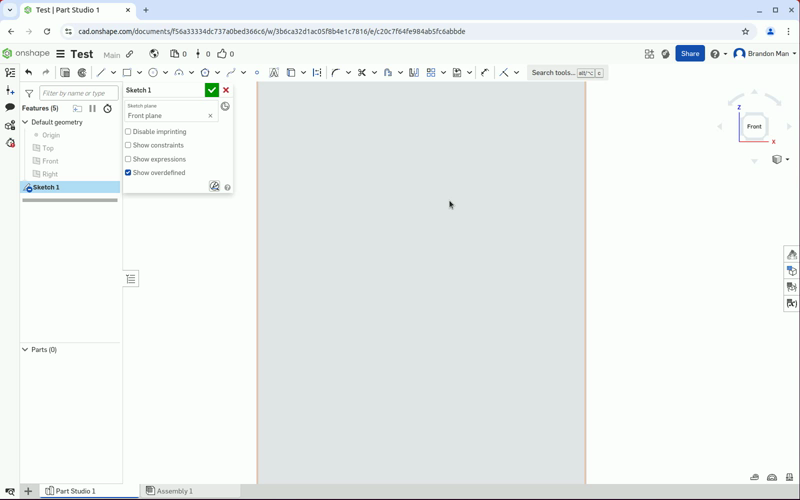
click(449, 200)
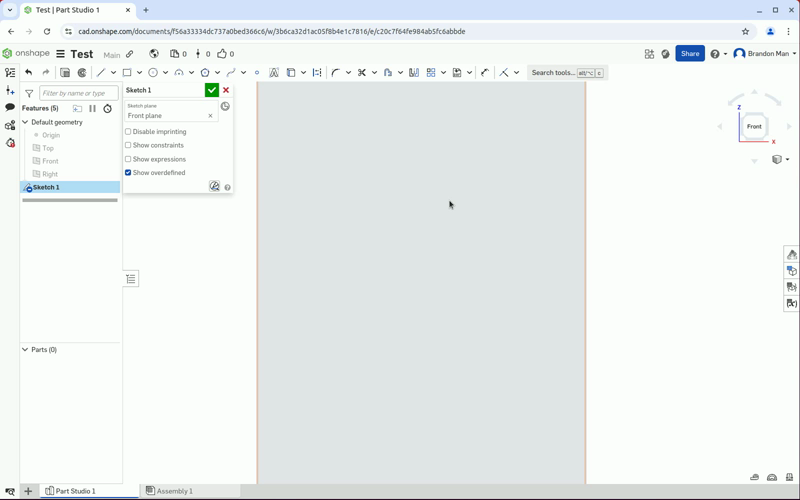
scroll(-6)
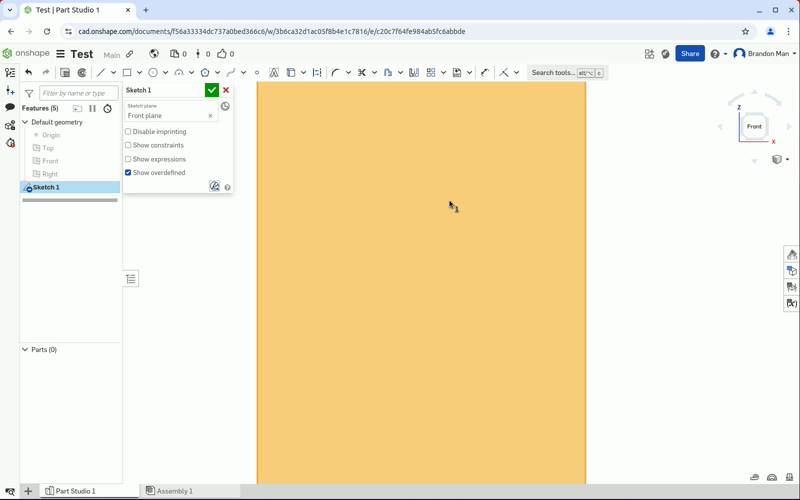
scroll(-6)
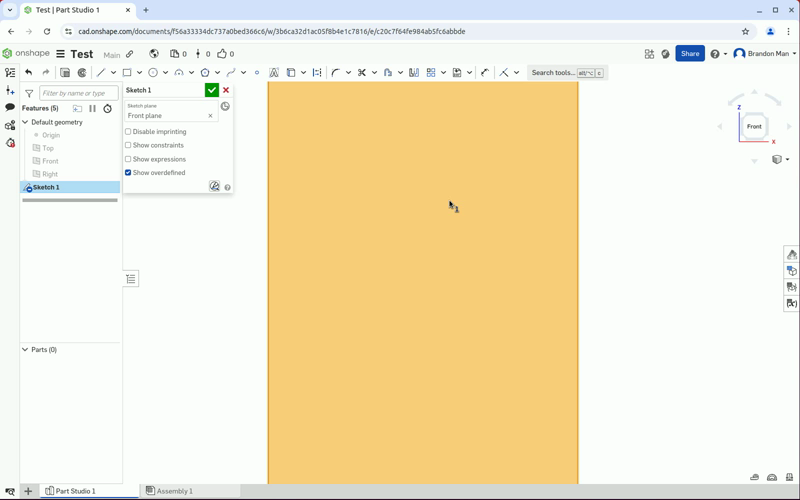
scroll(-6)
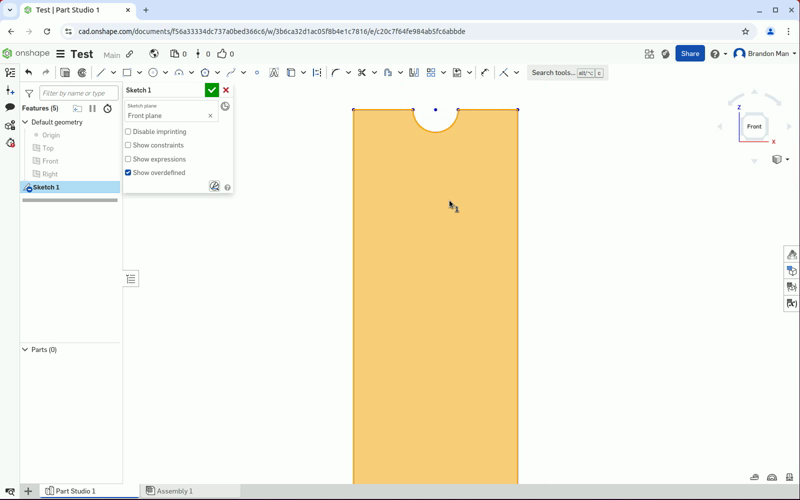
scroll(-6)
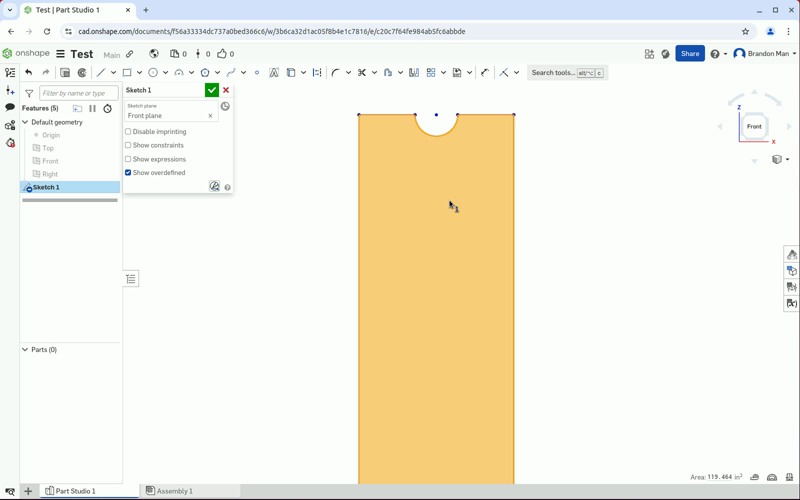
scroll(-6)
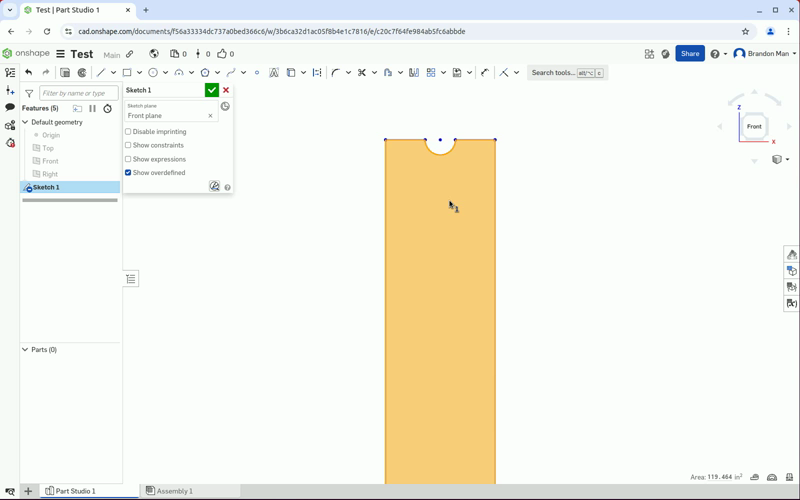
scroll(-6)
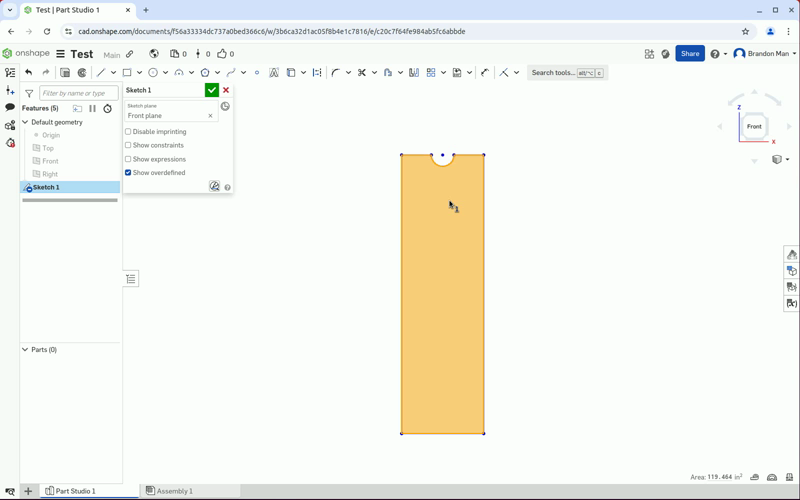
scroll(-6)
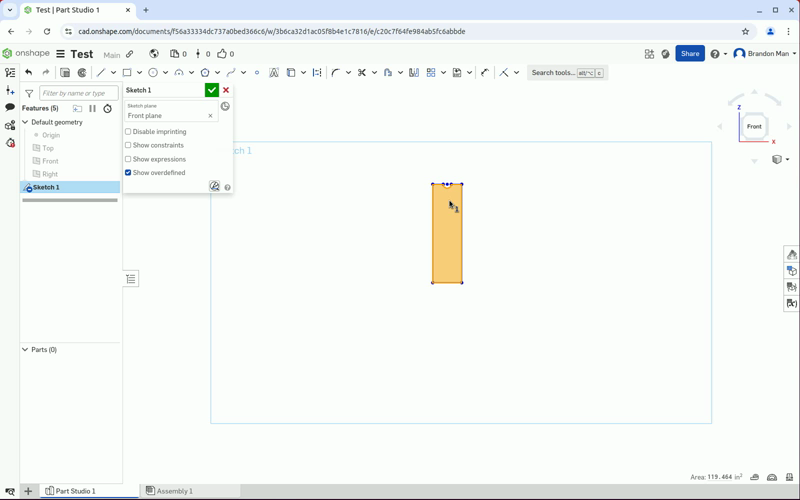
mouse_move(73, 352)
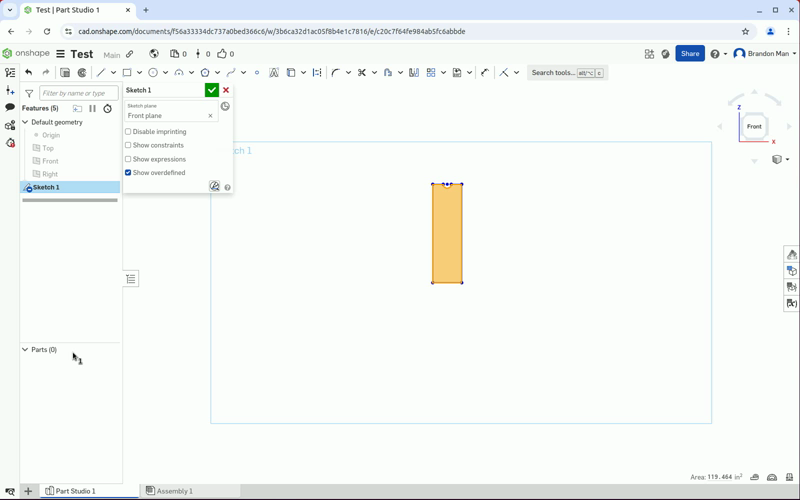
key(shift+y)
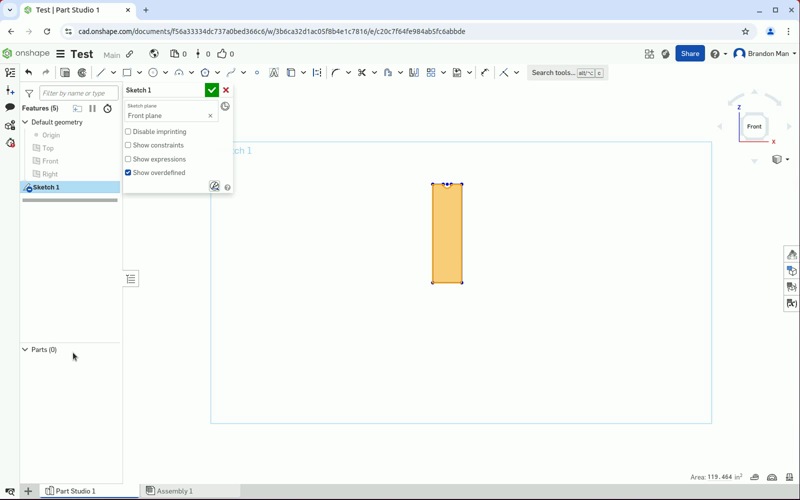
key(shift+e)
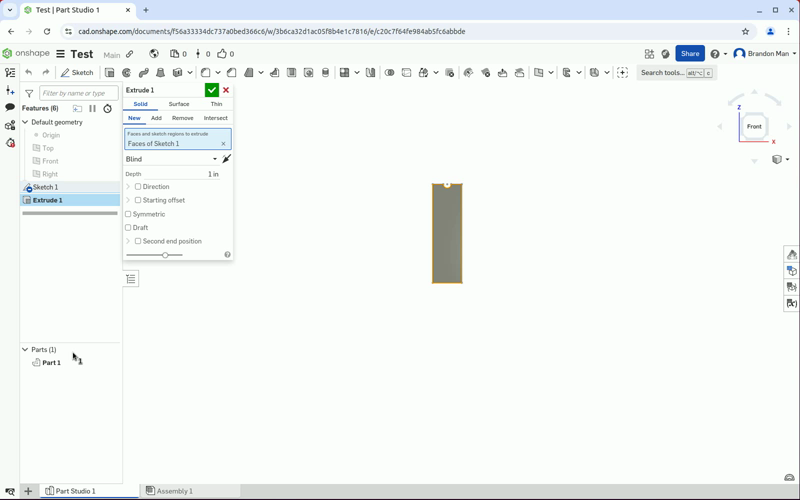
mouse_move(143, 106)
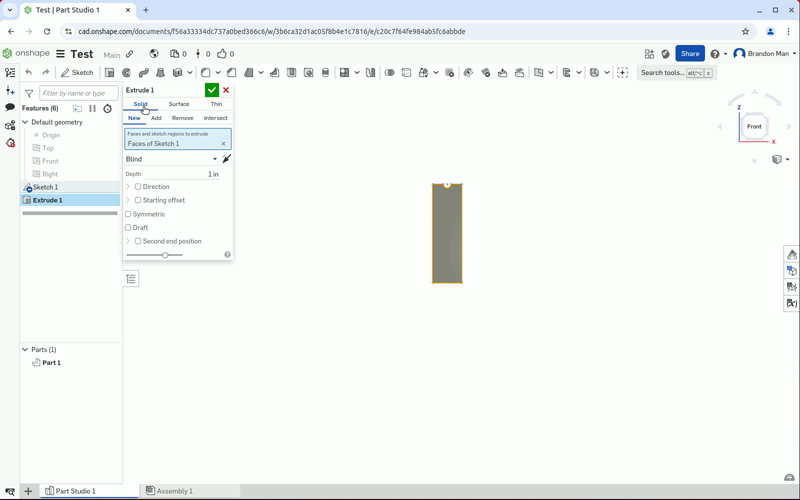
click(143, 106)
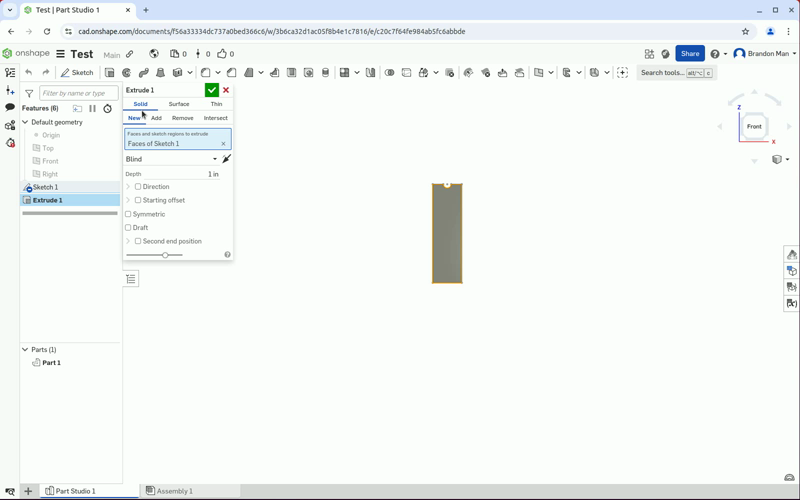
mouse_move(137, 120)
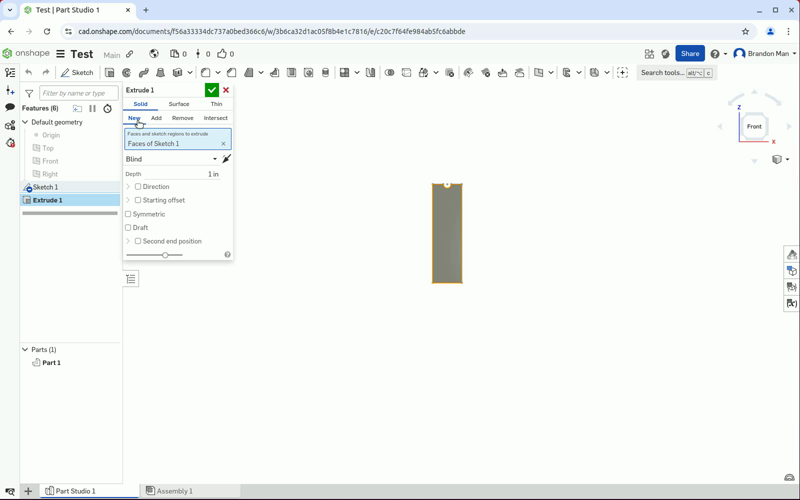
click(137, 120)
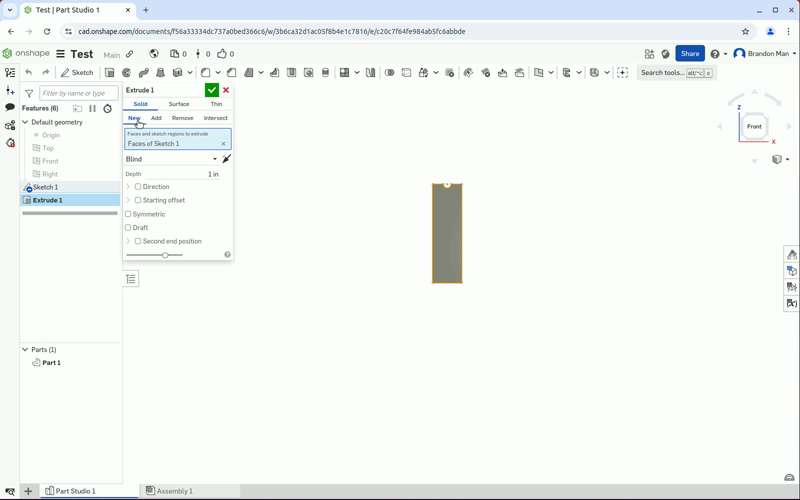
key(tab, 4)
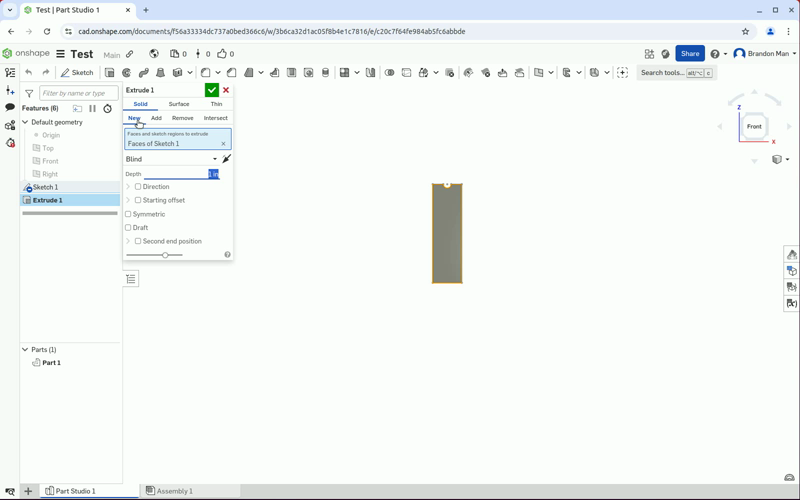
text(2.407)
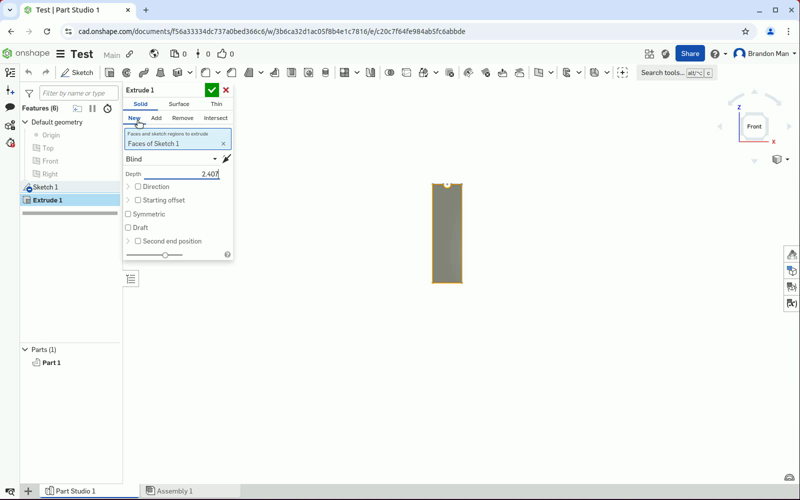
key(enter)
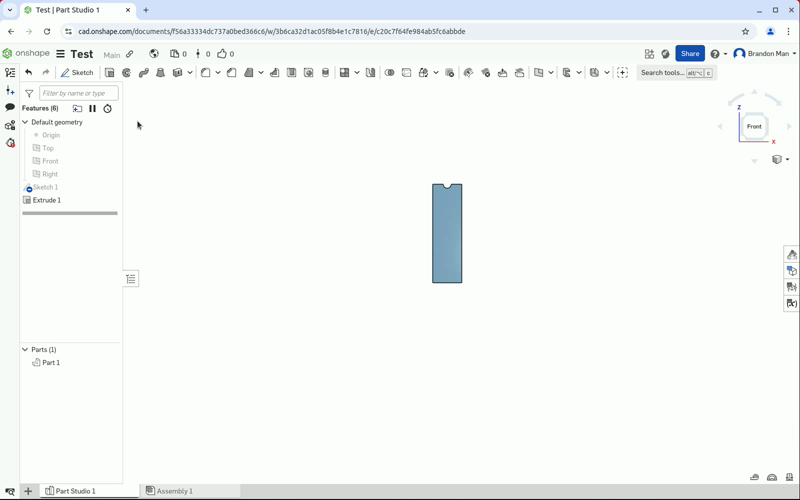
key(shift+h)
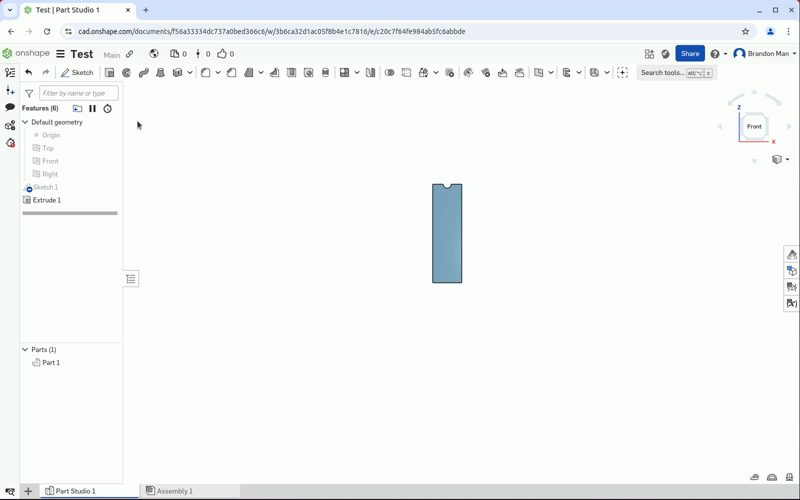
key(shift+h)
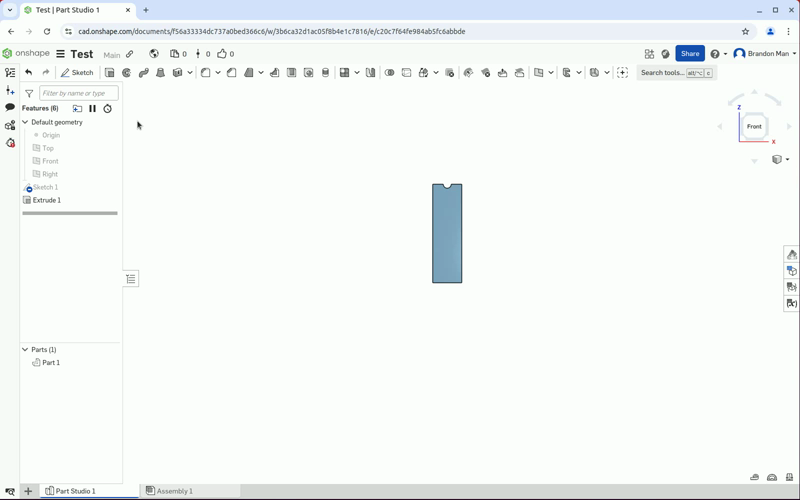
mouse_move(73, 189)
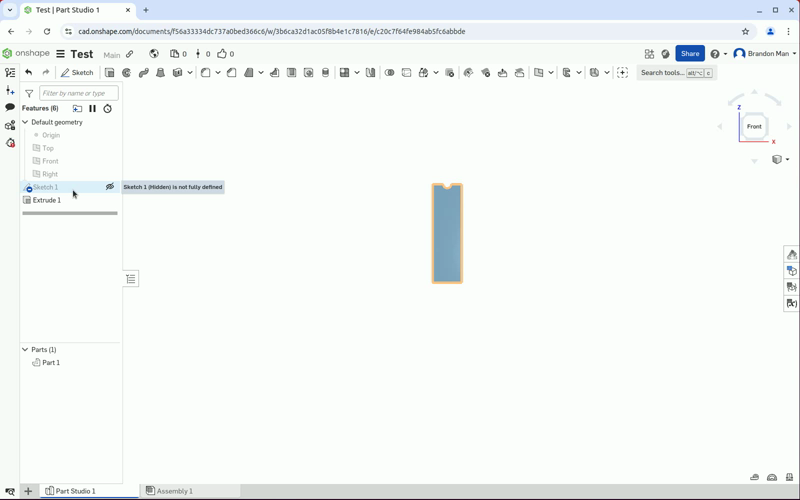
click(73, 189)
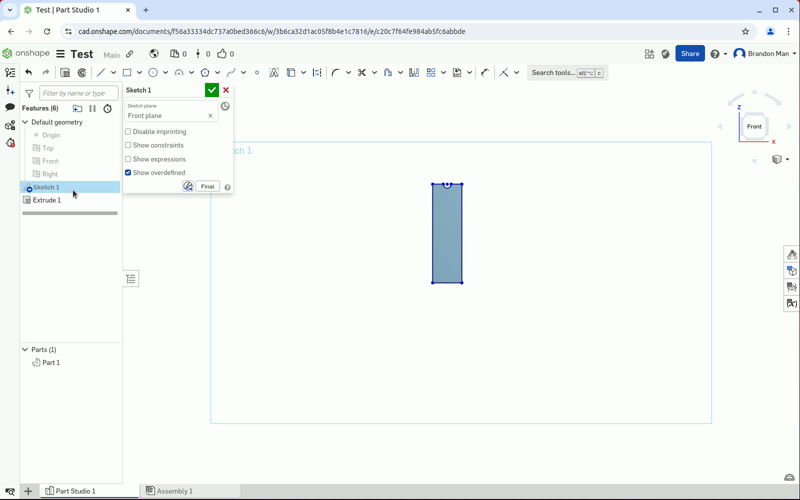
mouse_move(229, 92)
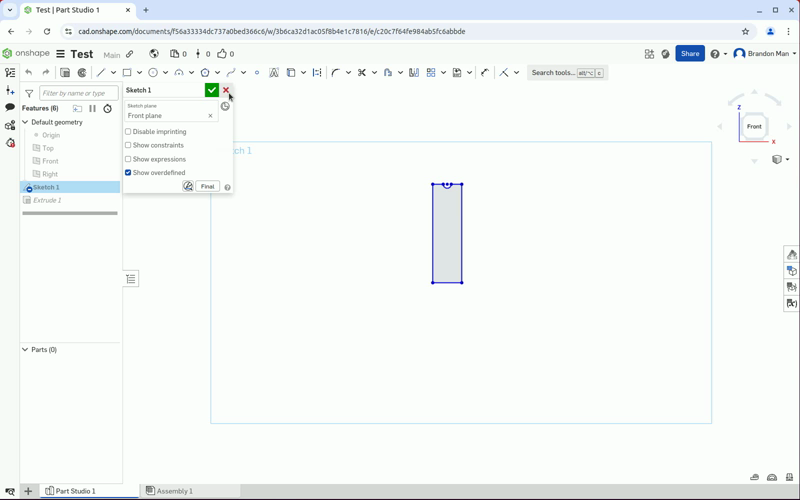
click(229, 92)
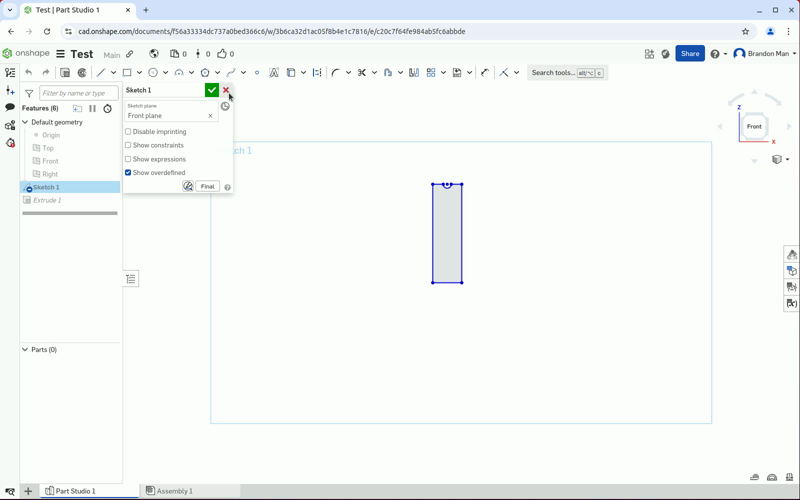
key(shift+s)
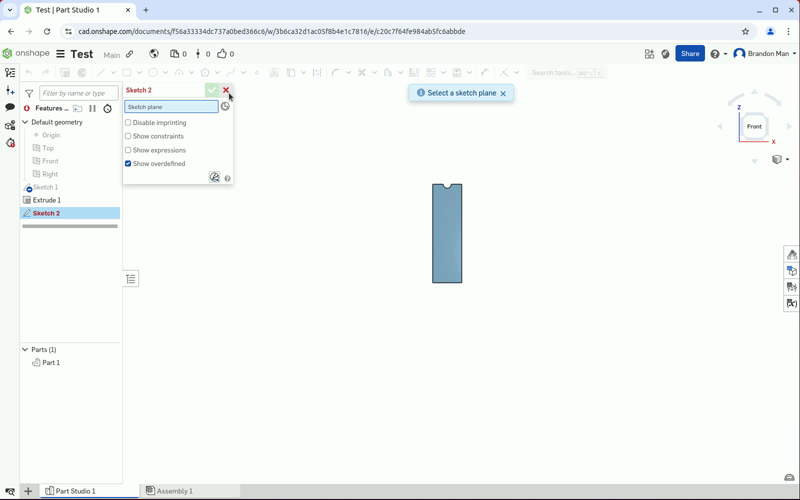
mouse_move(73, 163)
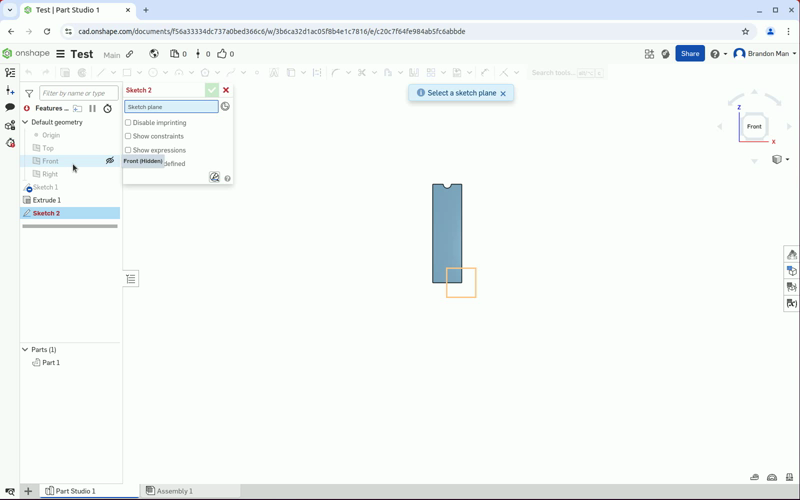
click(73, 163)
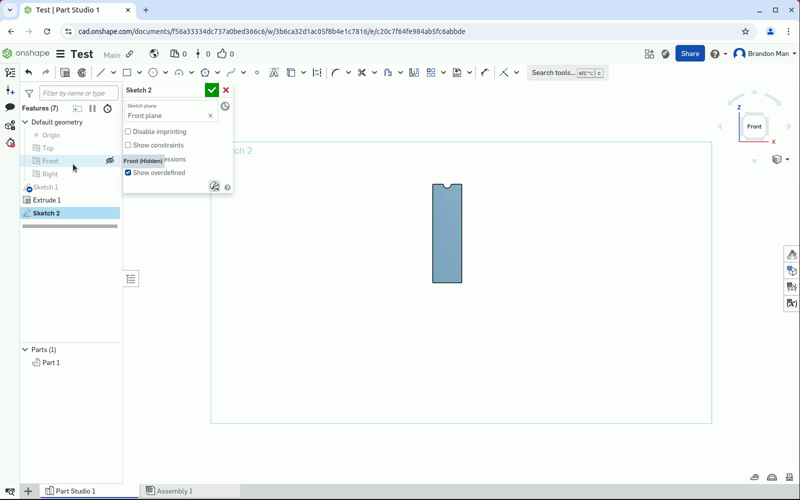
mouse_move(73, 352)
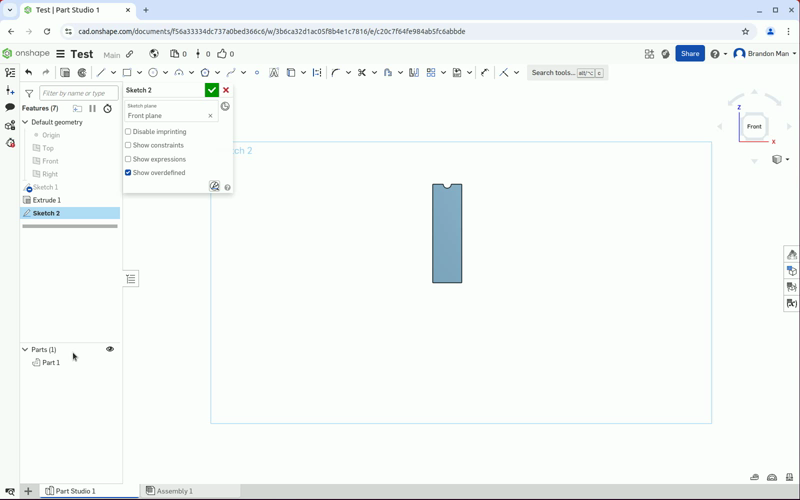
key(y)
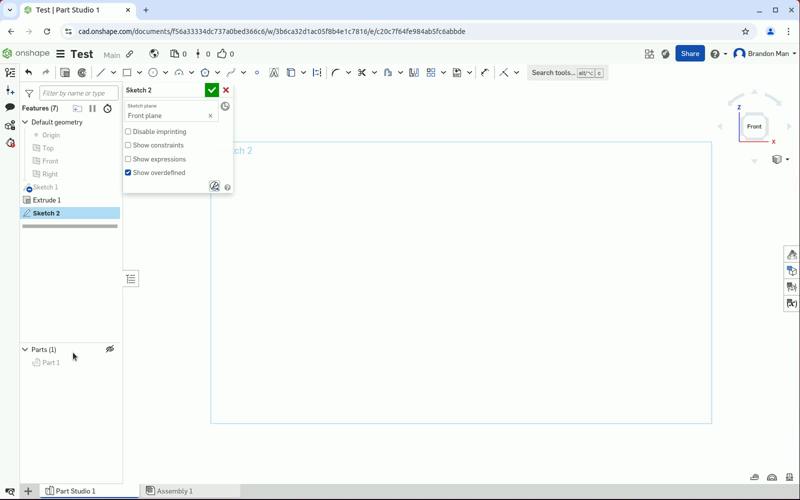
key(l)
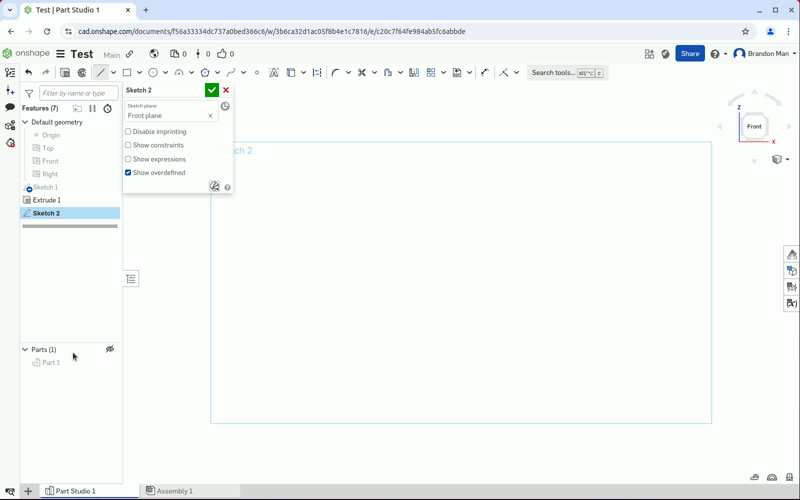
key_down(shift)
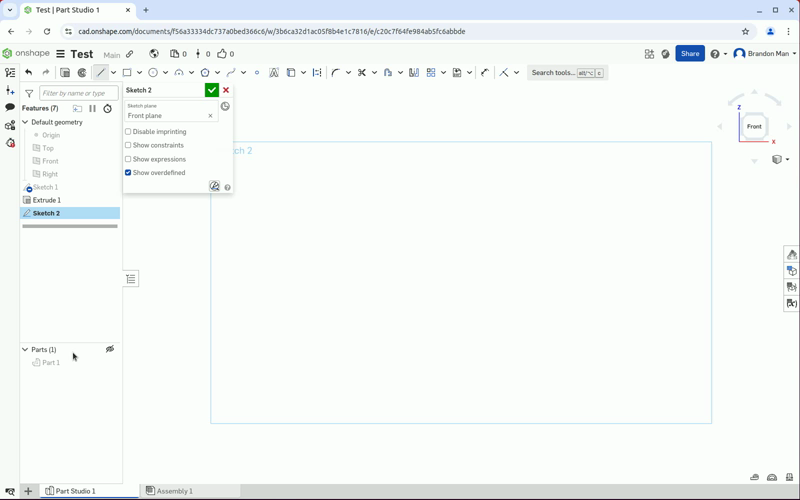
mouse_move(432, 184)
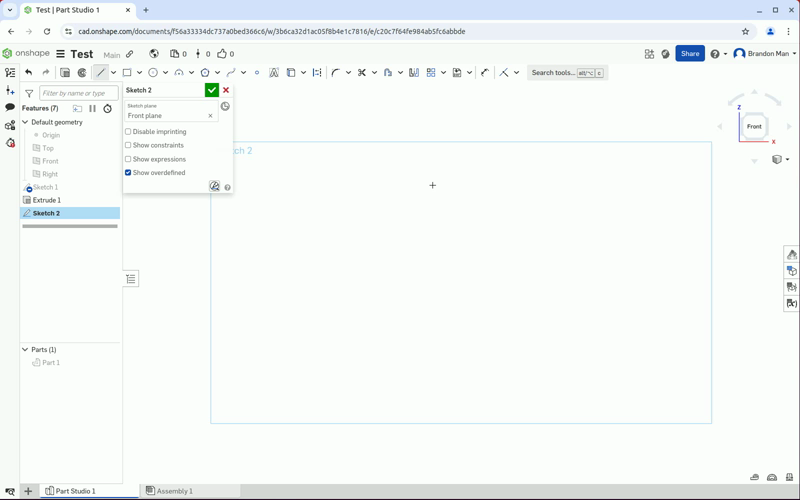
click(432, 184)
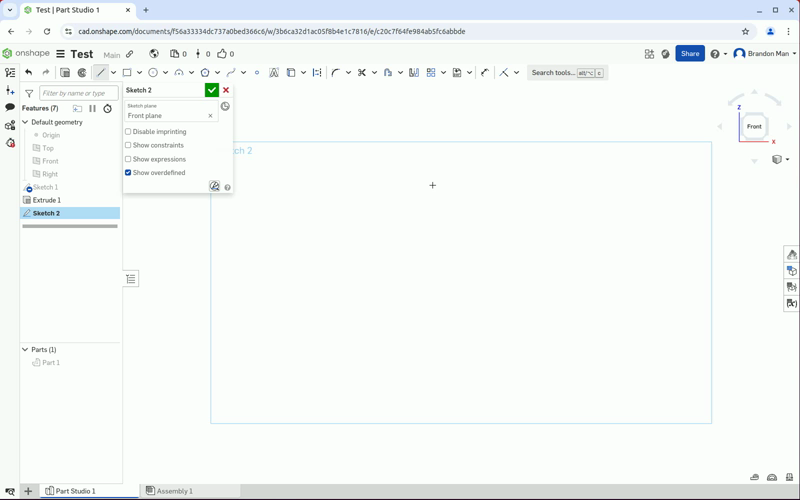
key_up(shift)
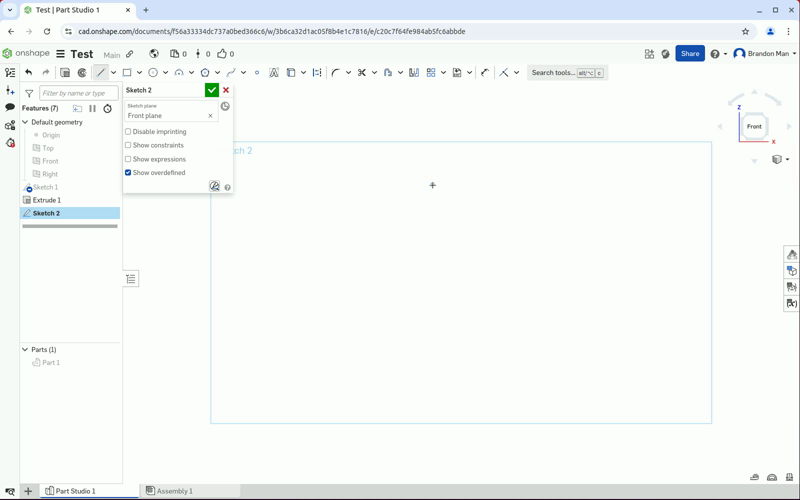
key_down(shift)
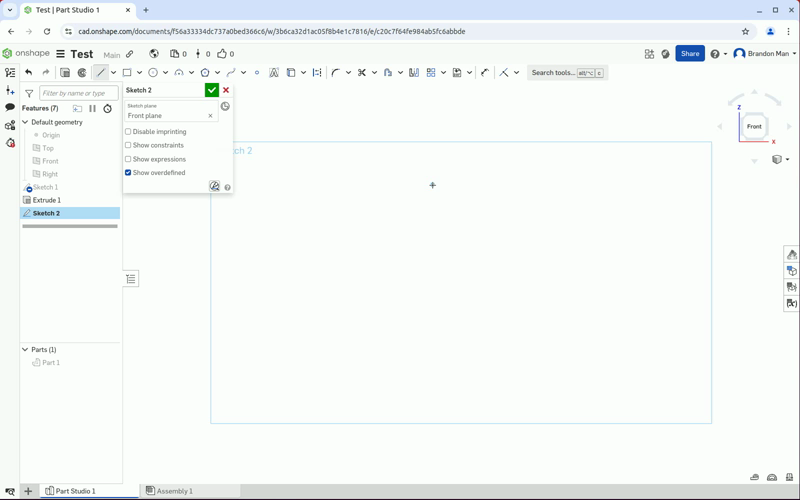
mouse_move(462, 184)
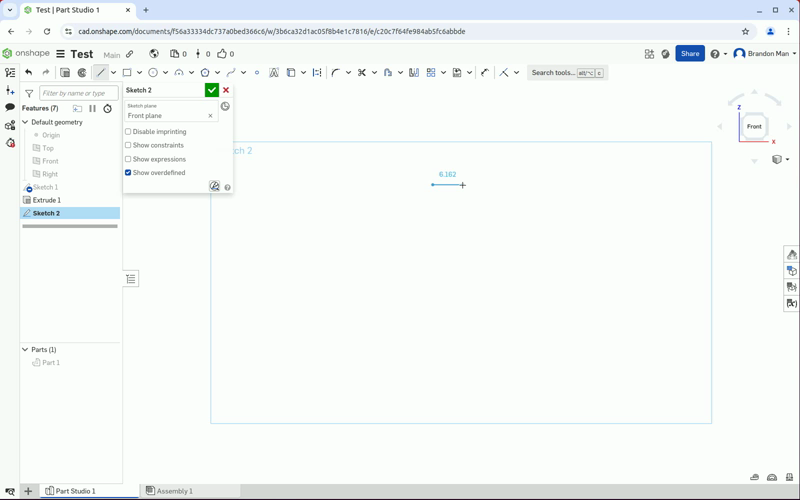
mouse_move(443, 184)
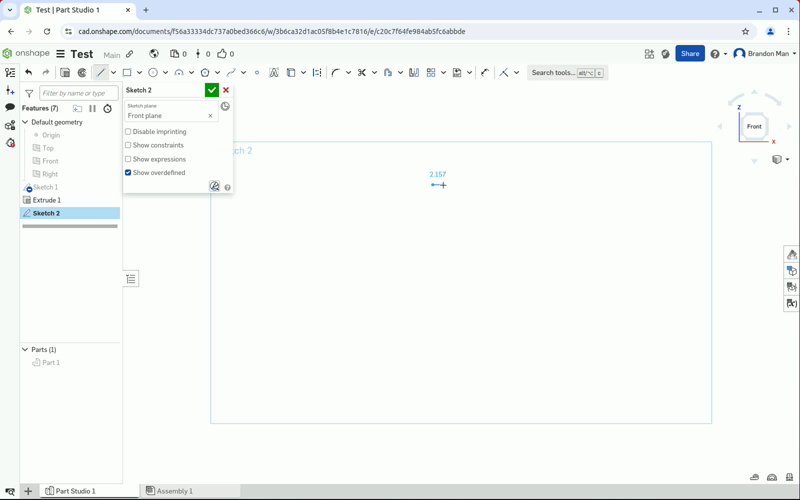
click(443, 184)
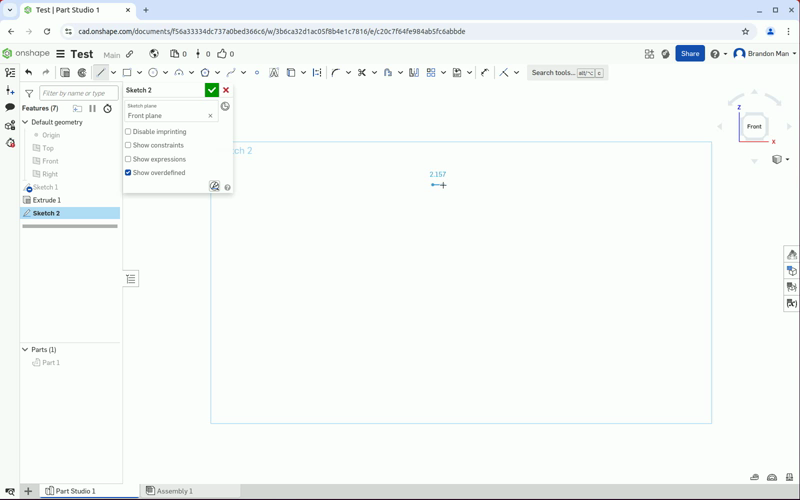
key_up(shift)
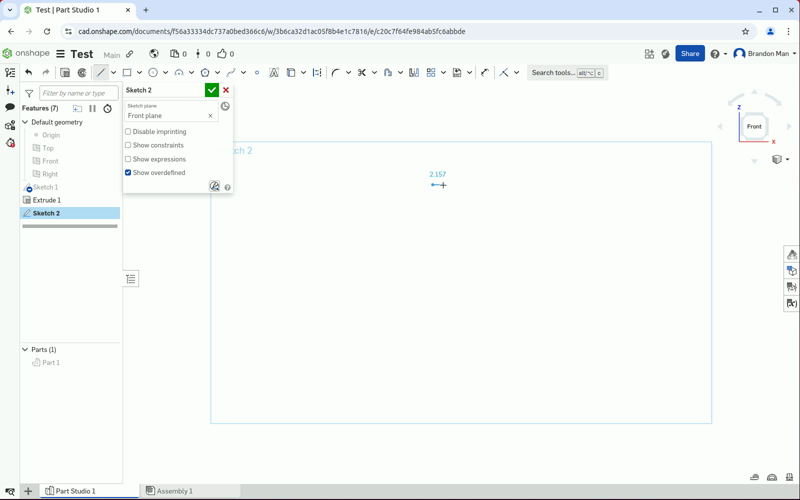
key(esc)
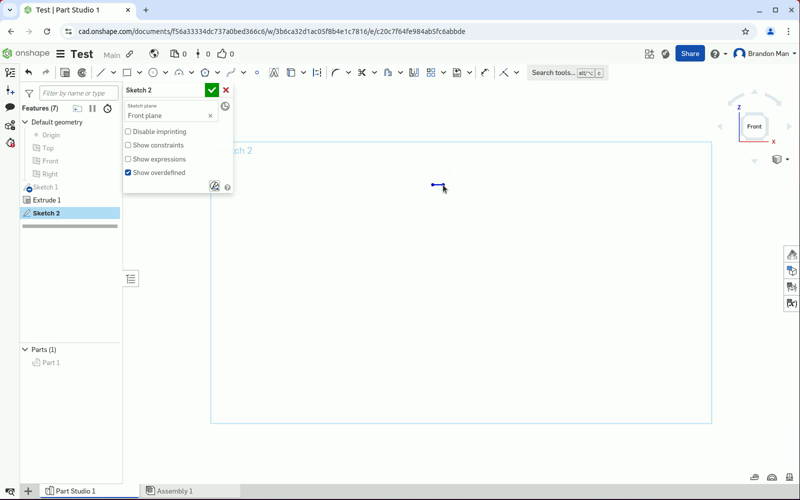
key(a)
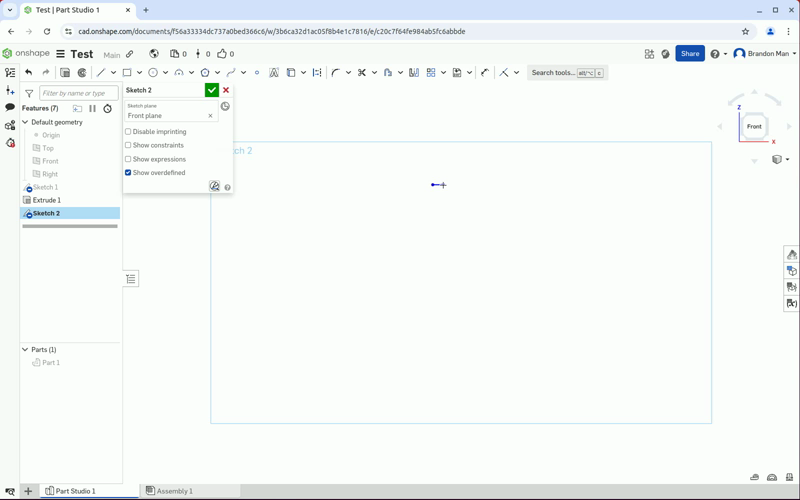
mouse_move(443, 184)
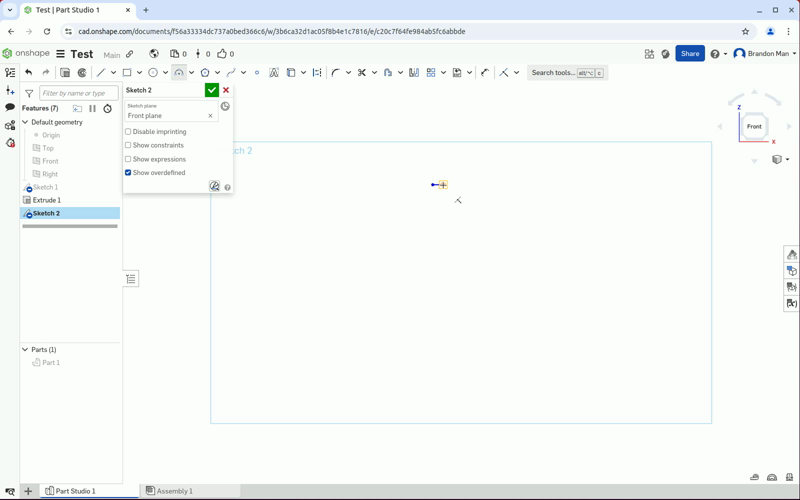
click(443, 184)
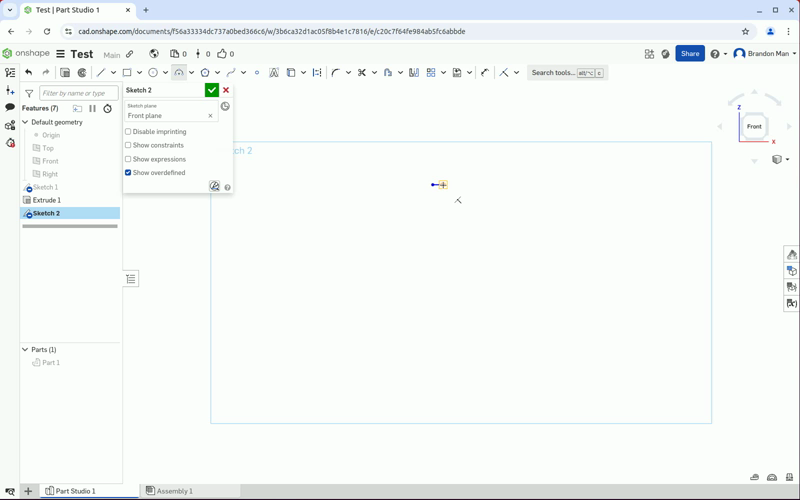
key_down(shift)
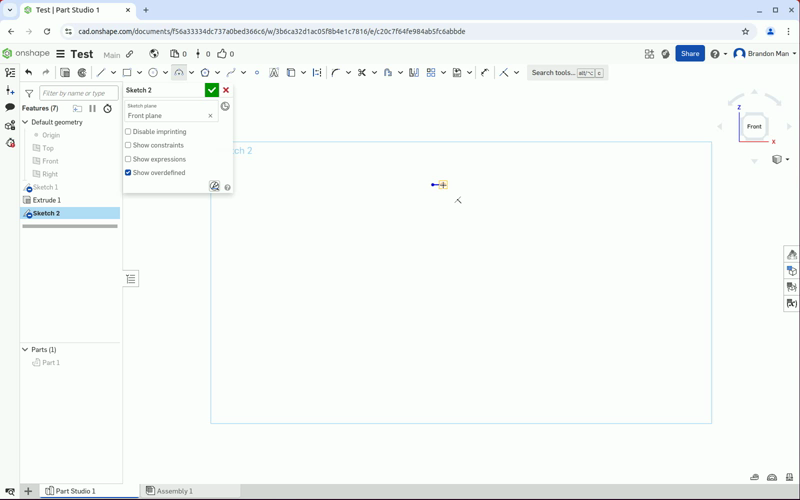
mouse_move(451, 184)
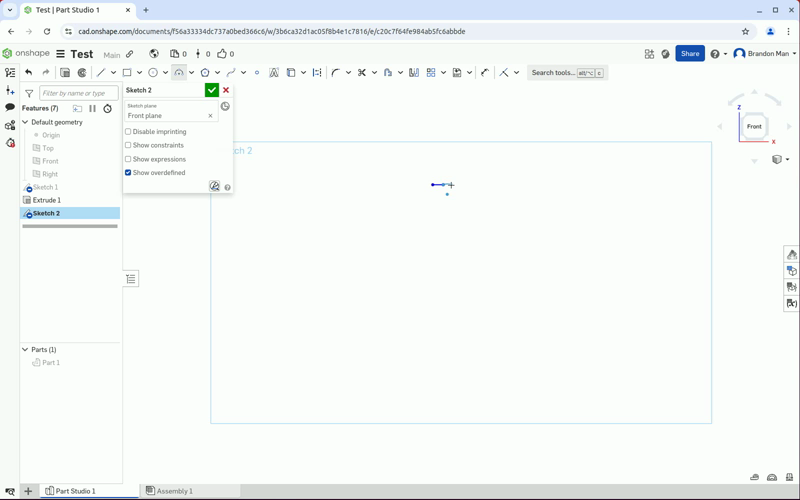
click(451, 184)
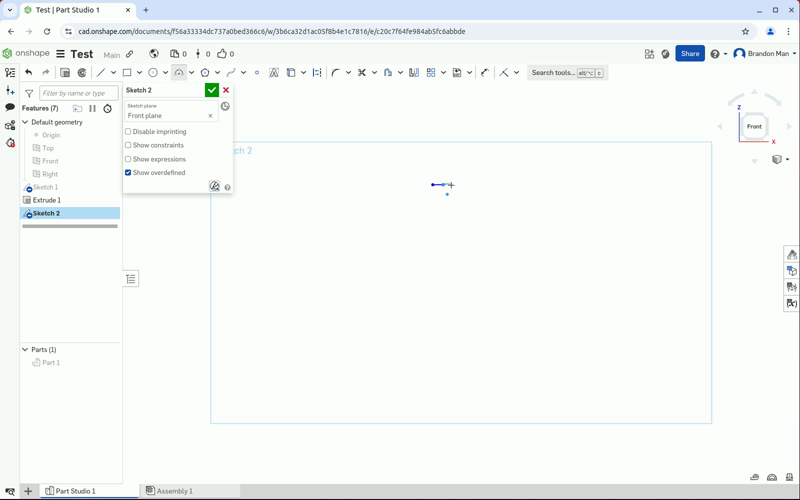
mouse_move(447, 180)
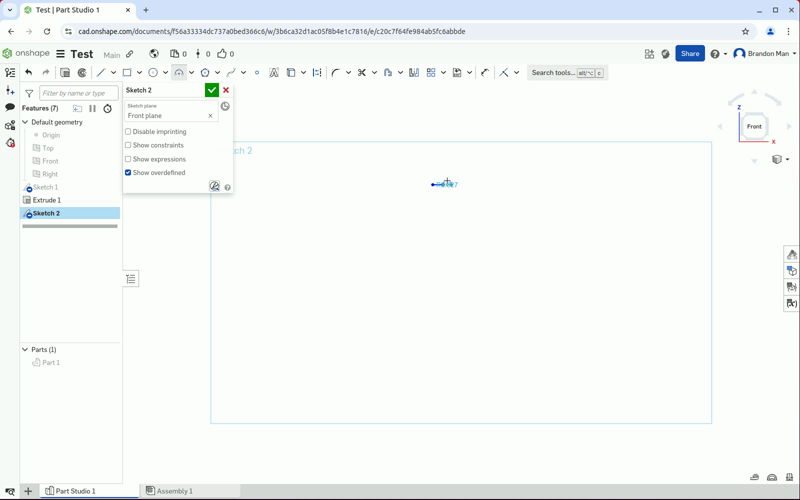
click(447, 180)
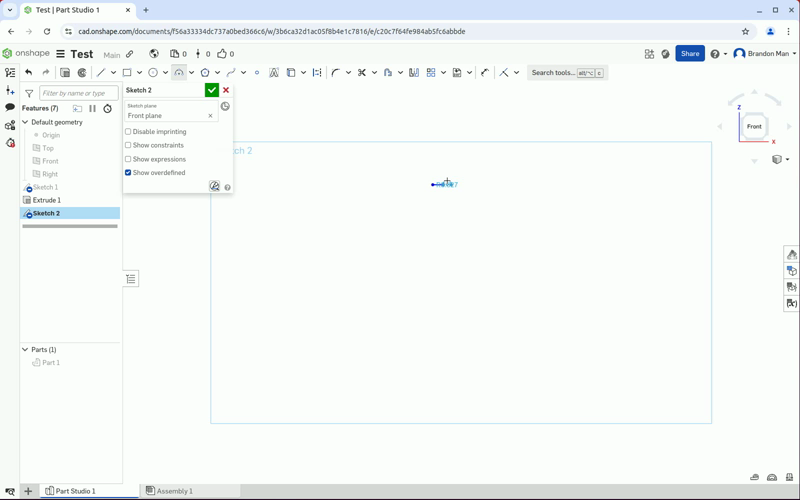
key_up(shift)
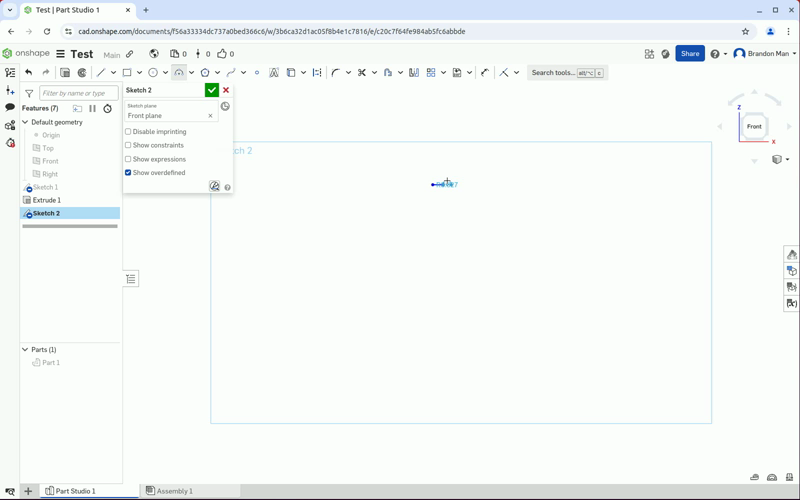
key(esc)
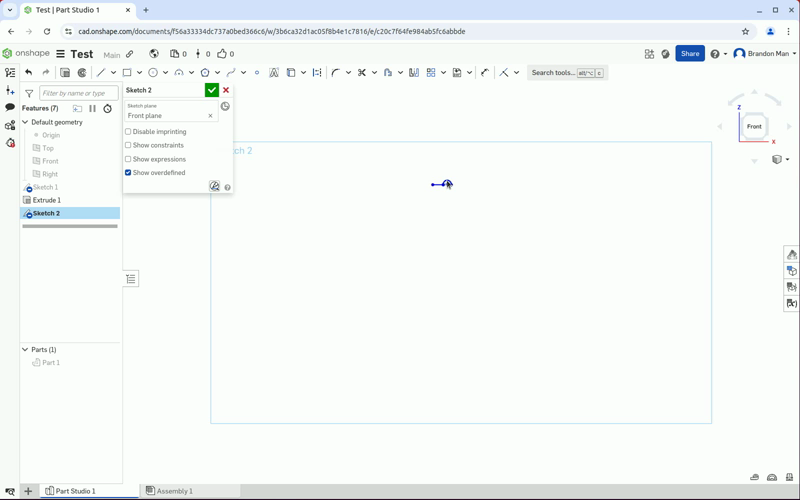
key(l)
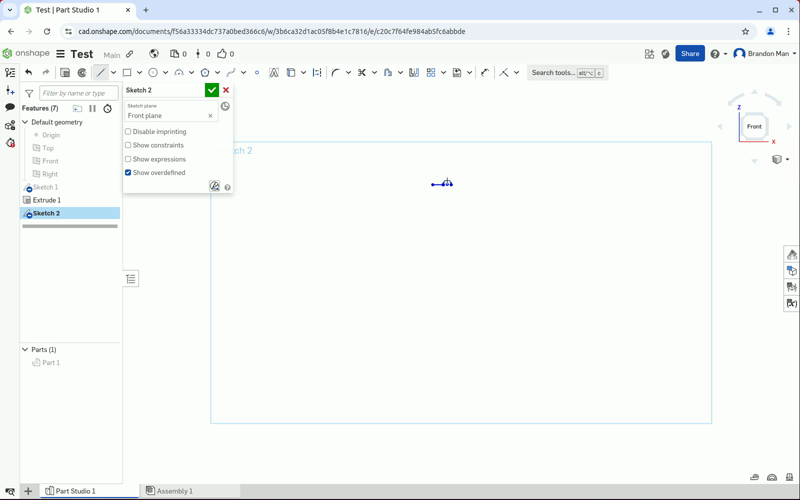
mouse_move(451, 184)
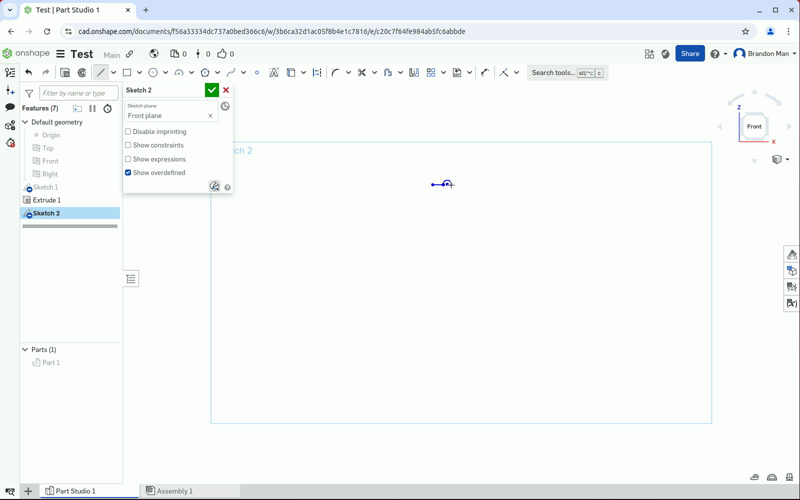
scroll(6)
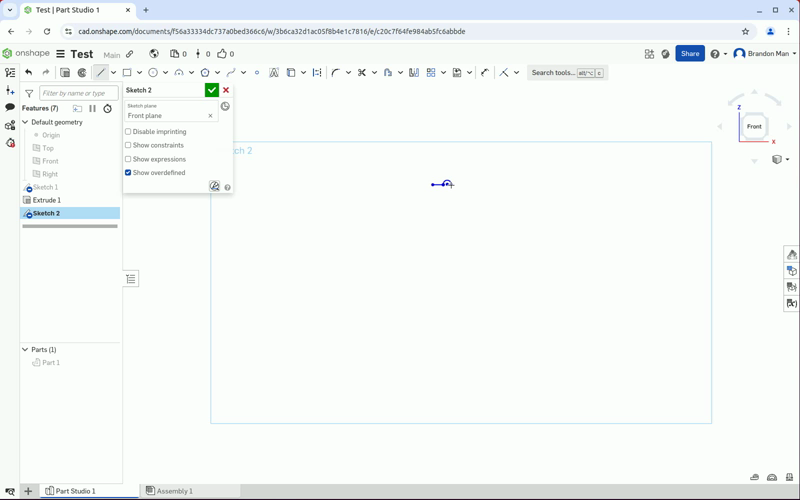
scroll(6)
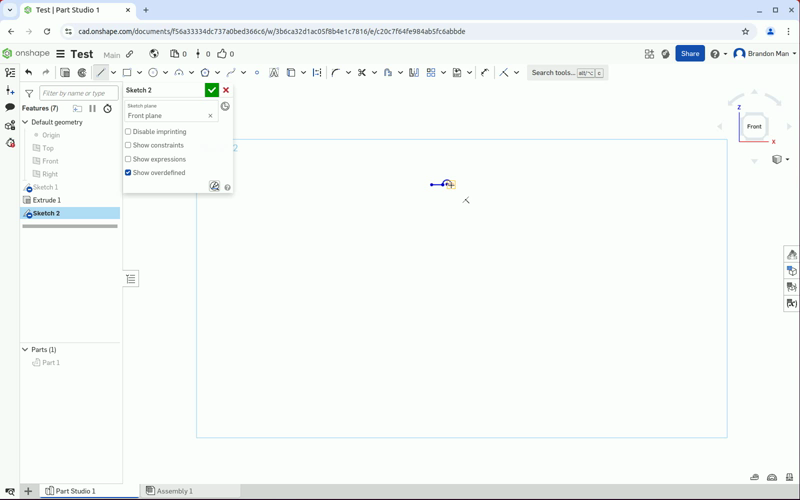
scroll(6)
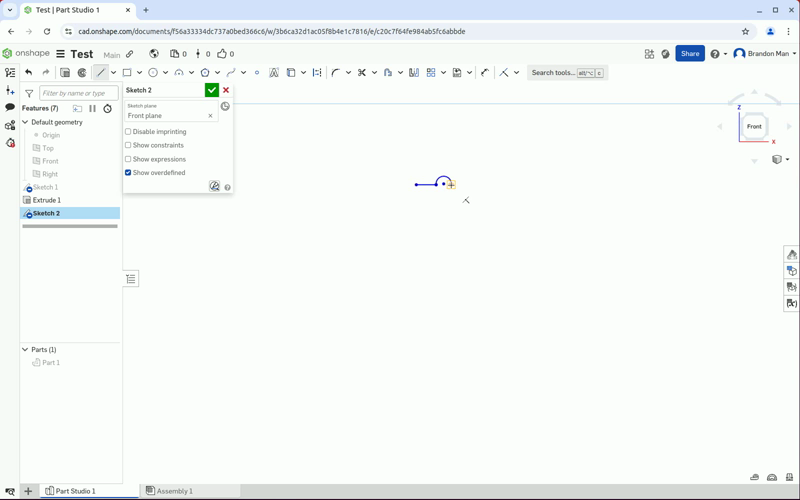
scroll(6)
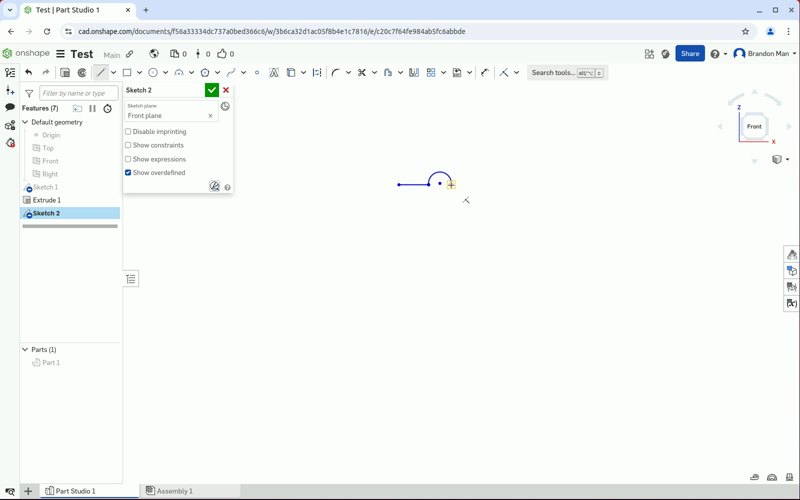
scroll(6)
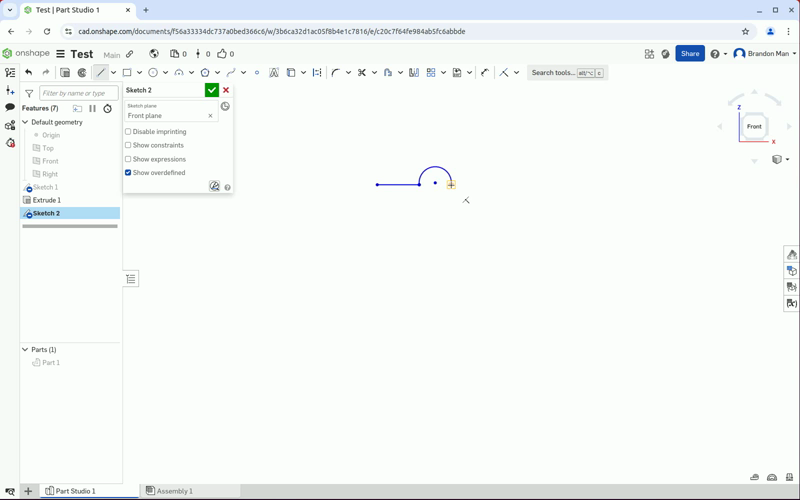
scroll(6)
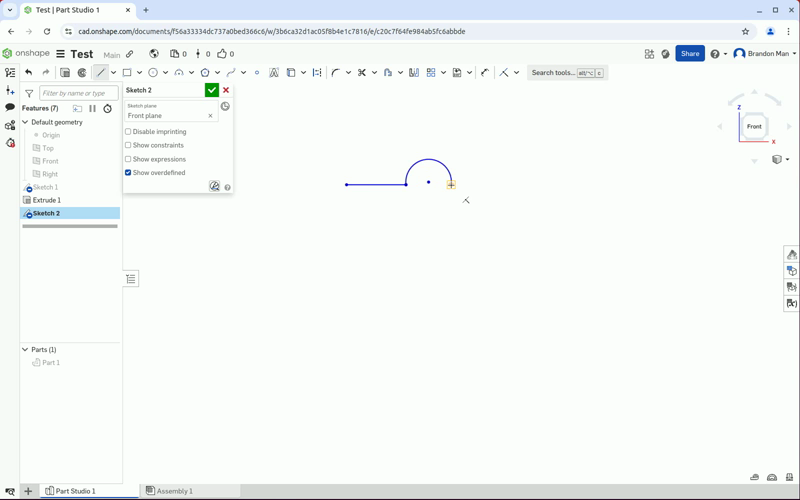
scroll(6)
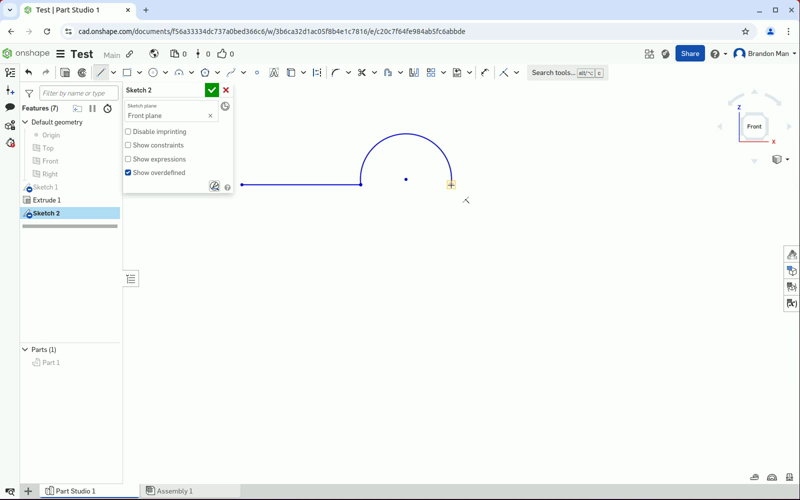
click(451, 184)
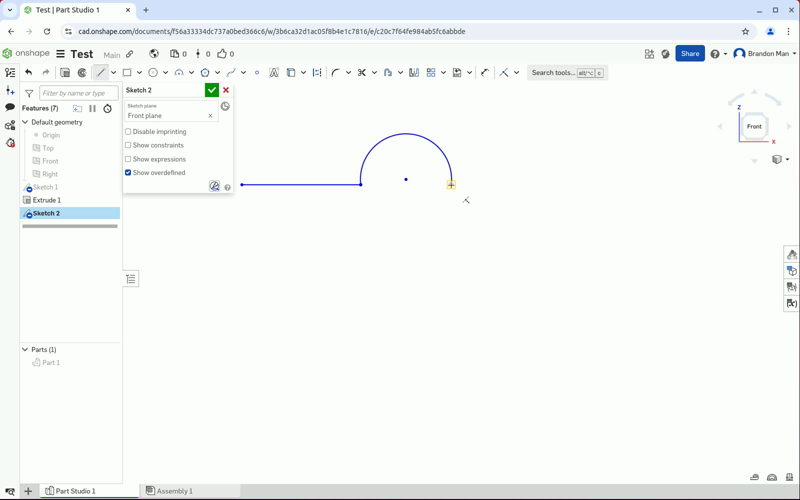
scroll(-6)
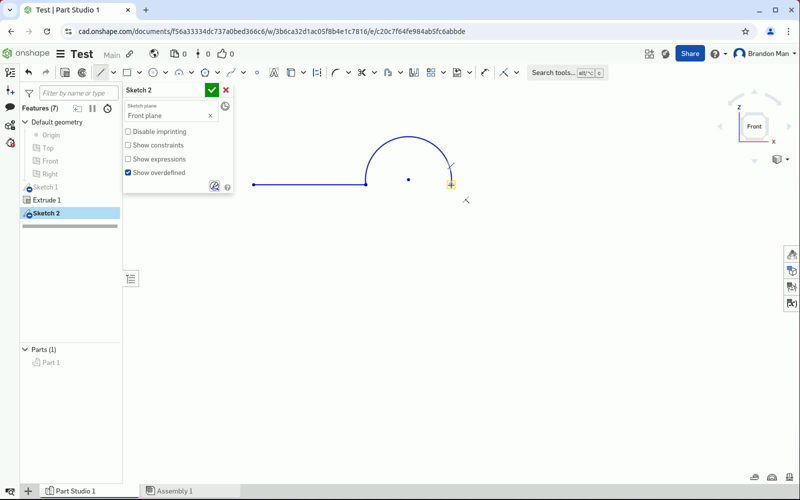
scroll(-6)
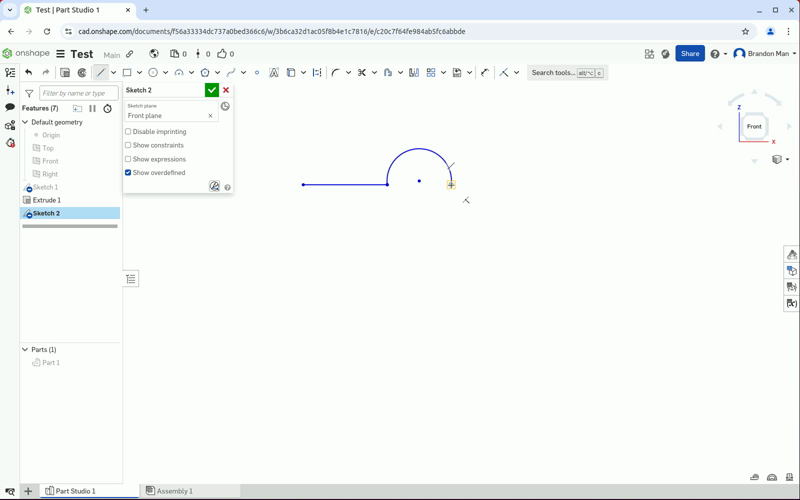
scroll(-6)
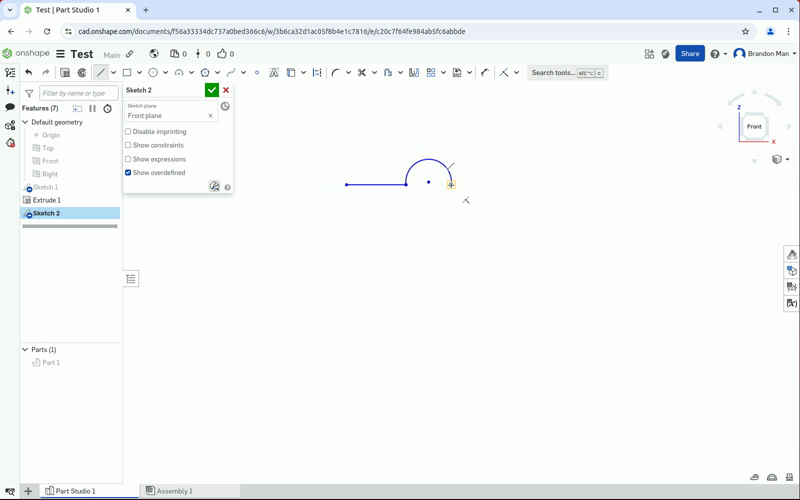
scroll(-6)
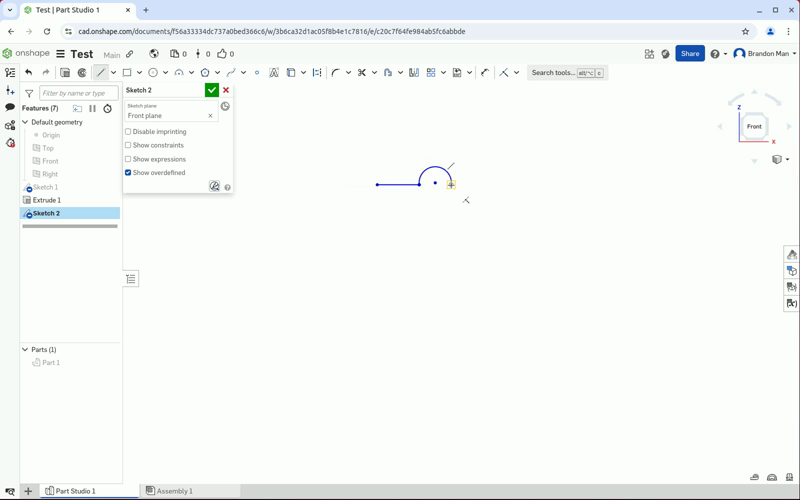
scroll(-6)
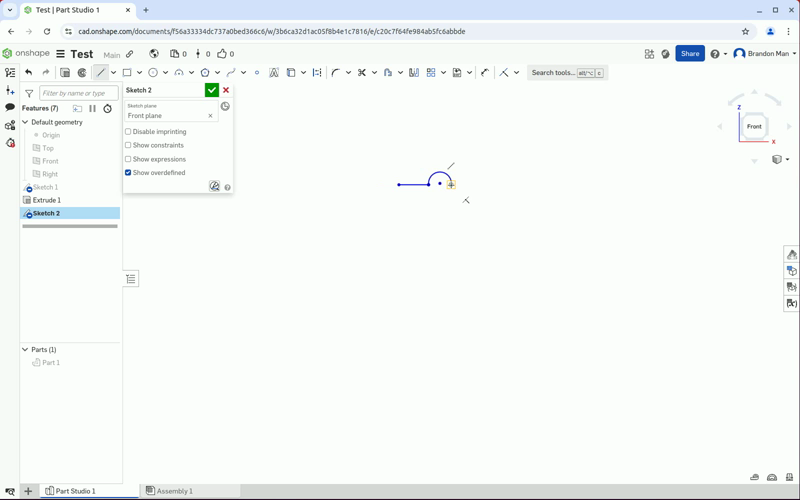
scroll(-6)
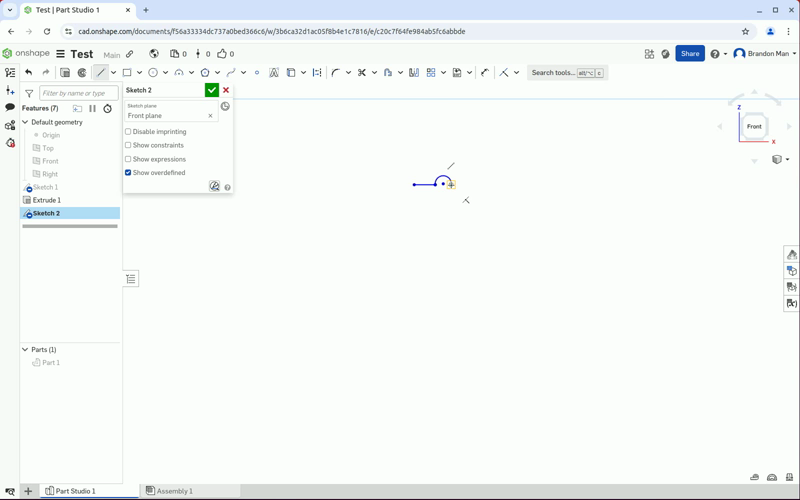
scroll(-6)
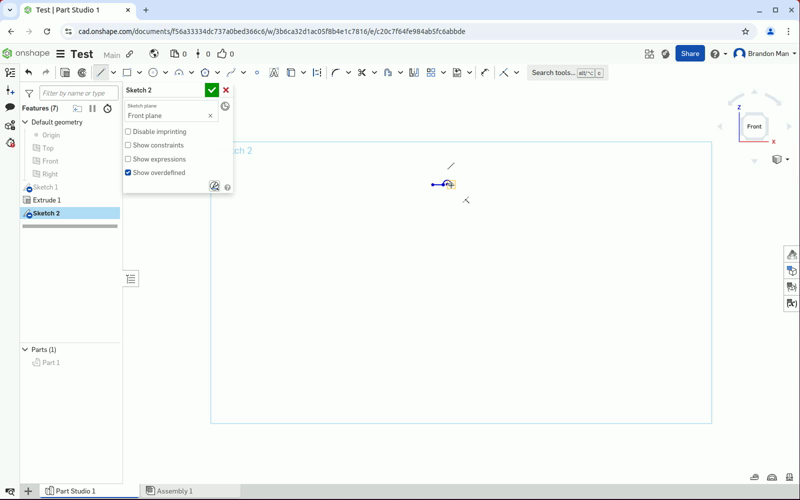
key_down(shift)
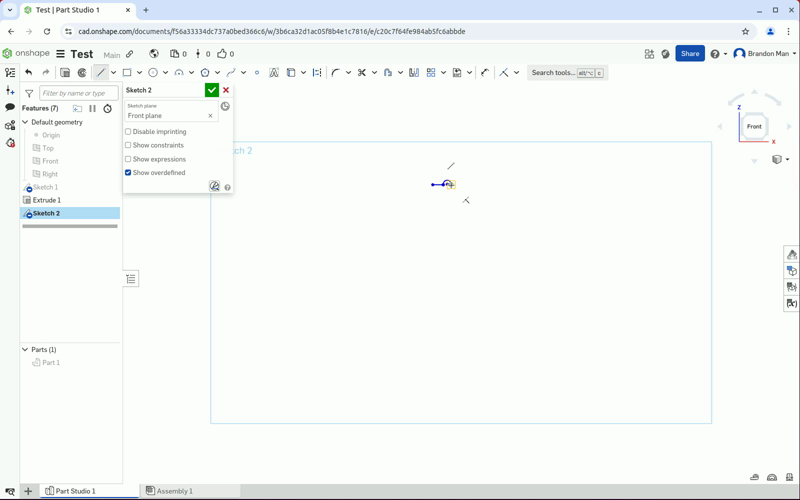
mouse_move(481, 184)
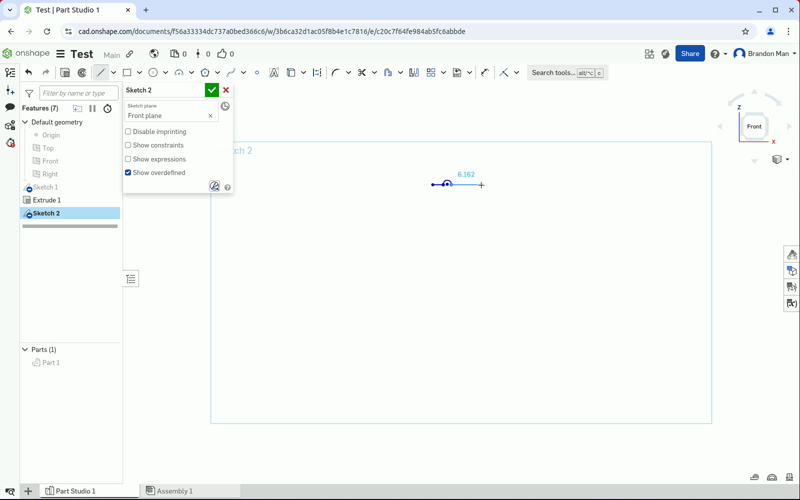
mouse_move(461, 184)
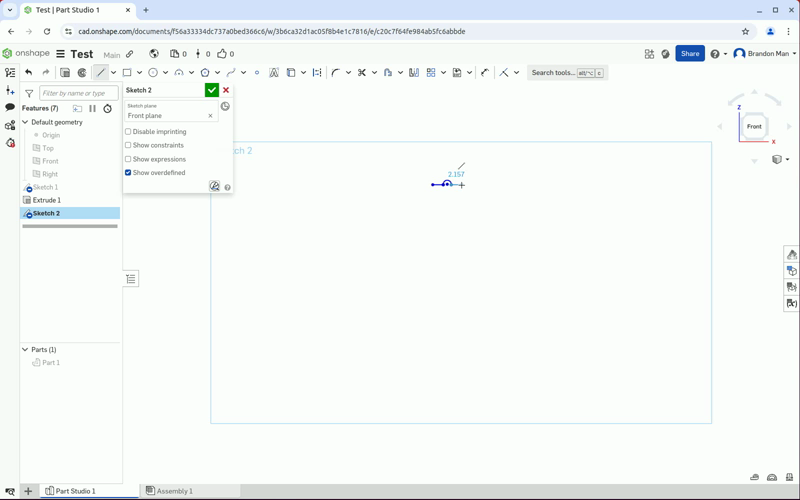
click(461, 184)
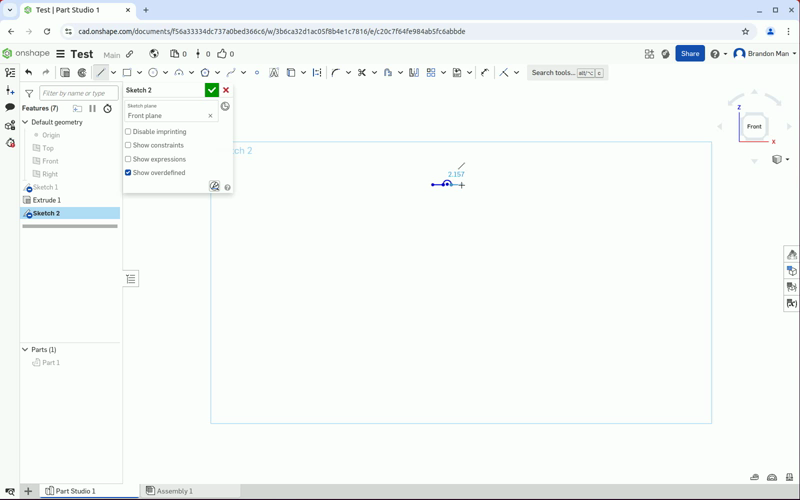
key_up(shift)
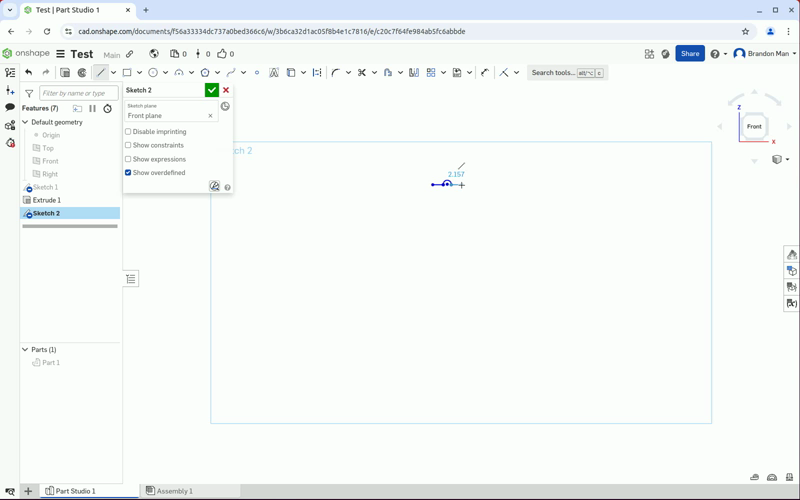
key(esc)
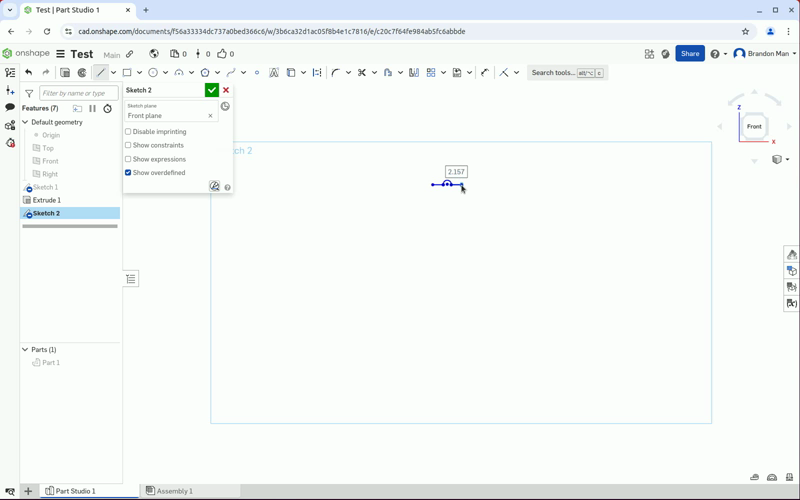
key(a)
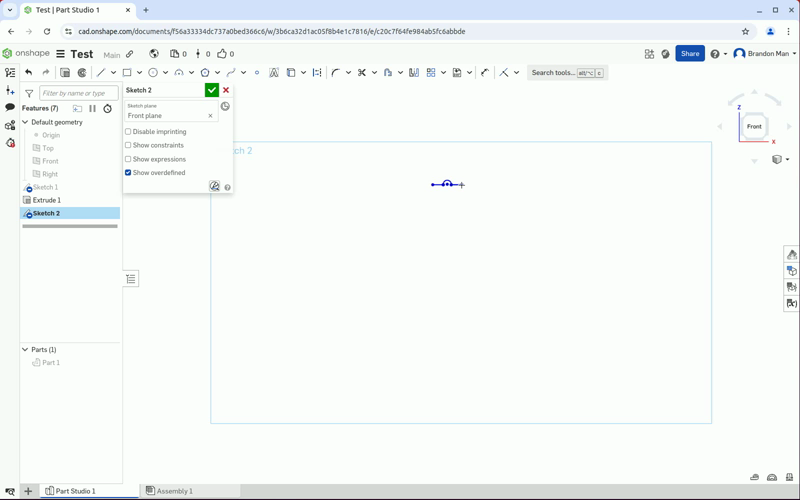
mouse_move(461, 184)
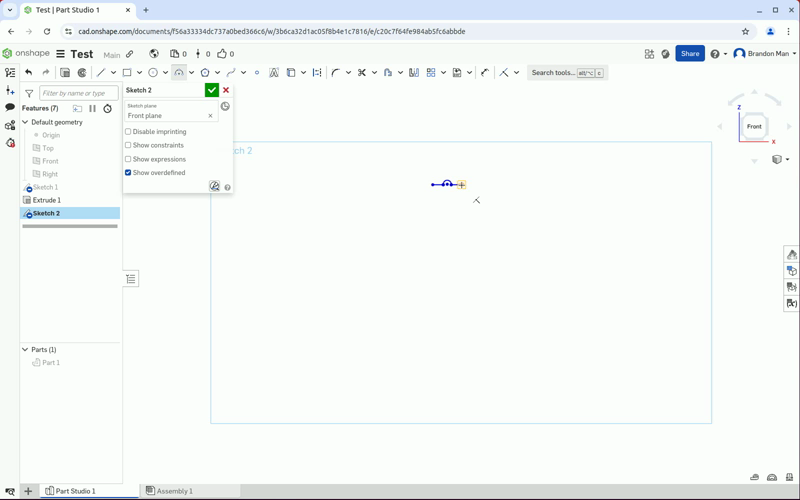
click(461, 184)
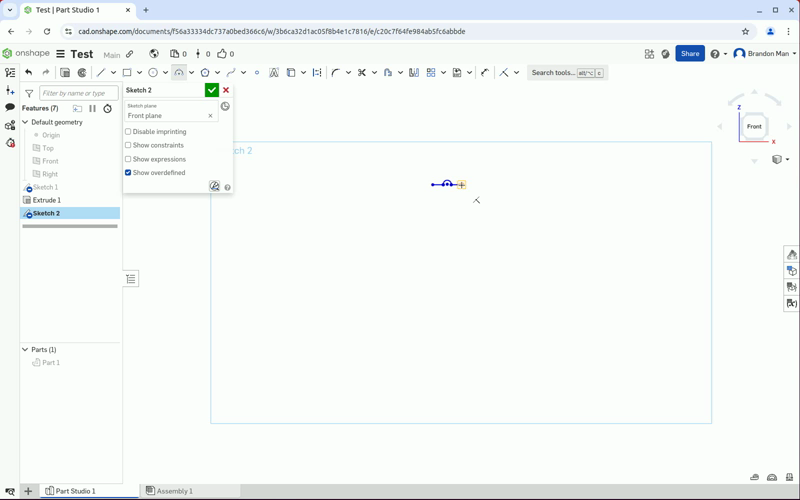
mouse_move(432, 184)
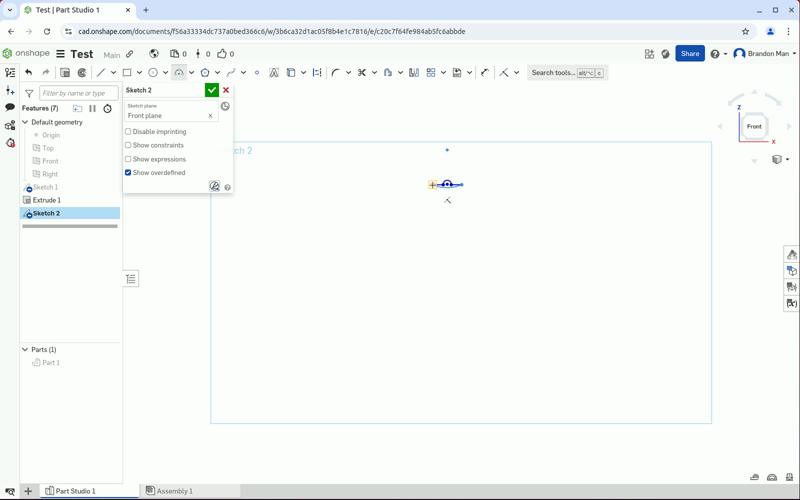
click(432, 184)
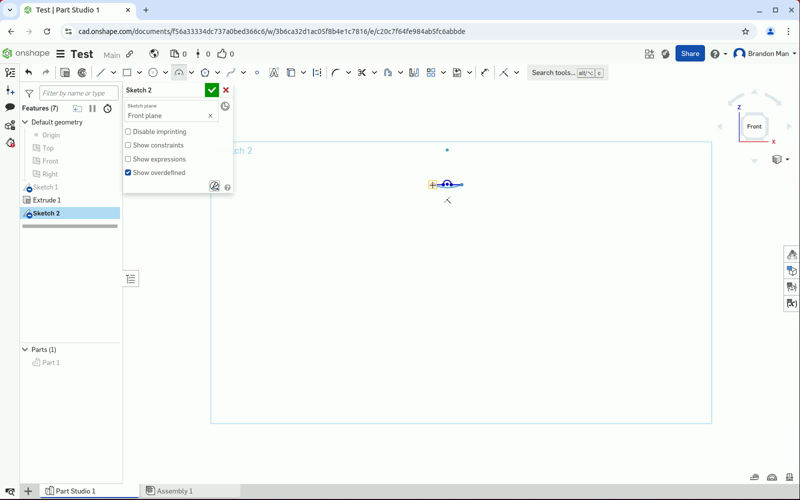
key_down(shift)
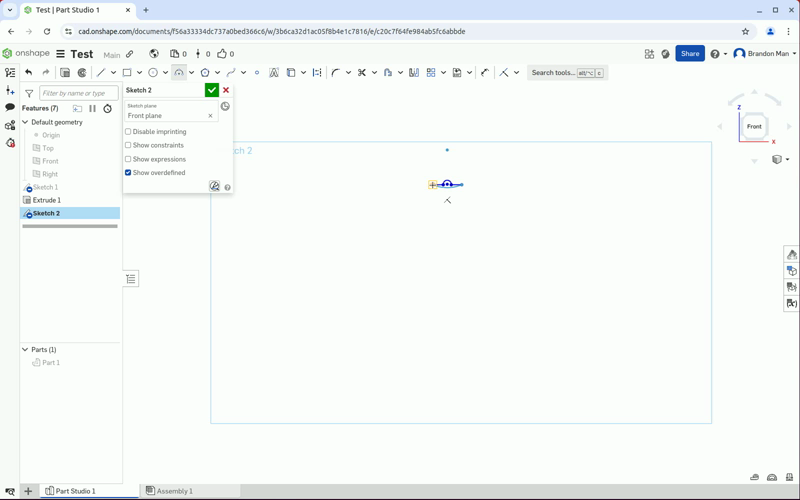
mouse_move(447, 170)
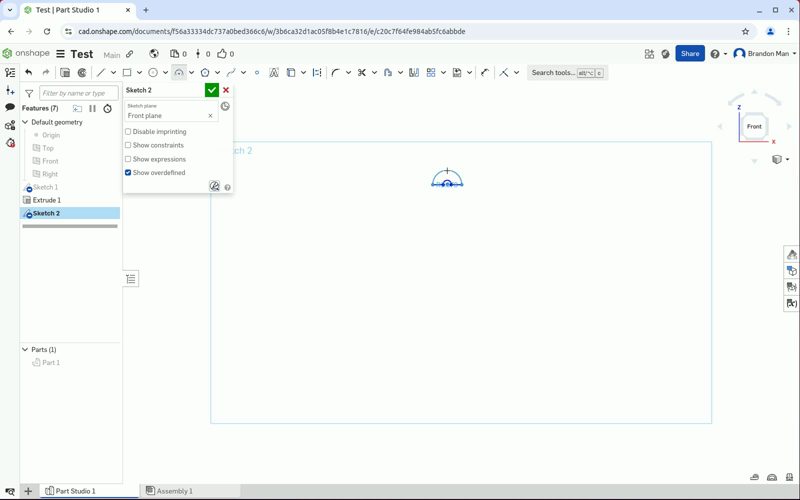
click(447, 170)
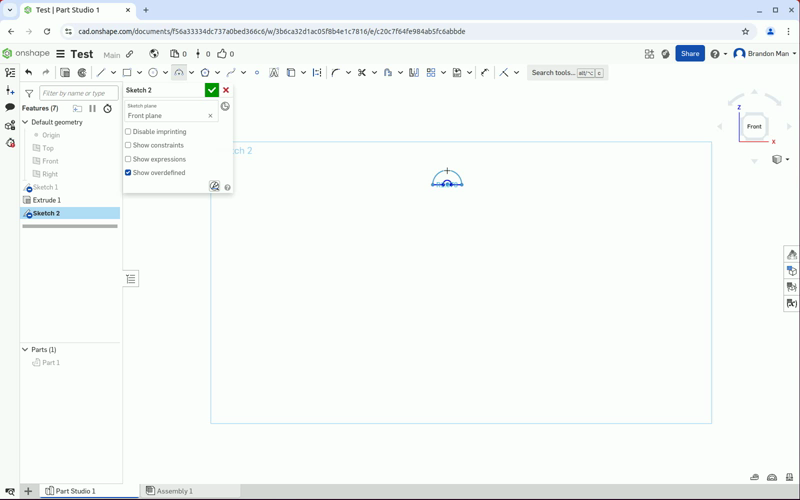
key_up(shift)
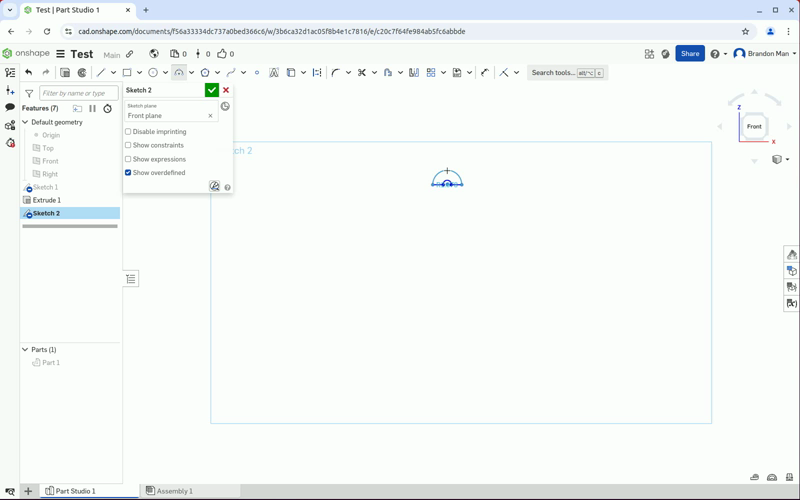
key(esc)
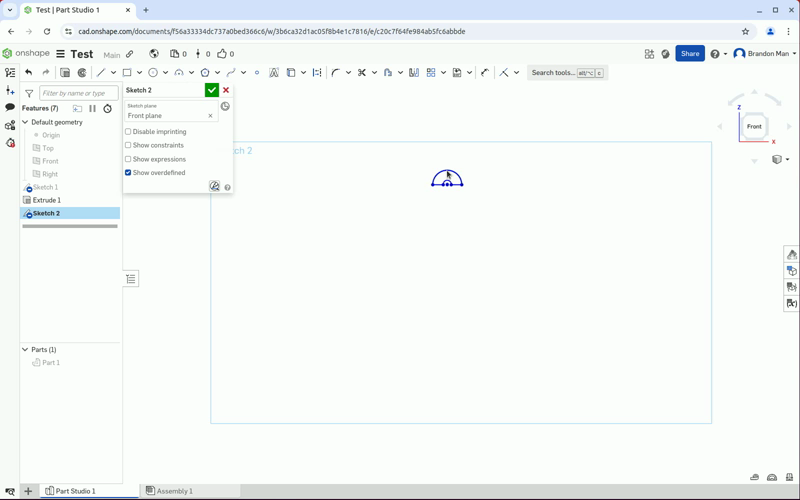
mouse_move(442, 176)
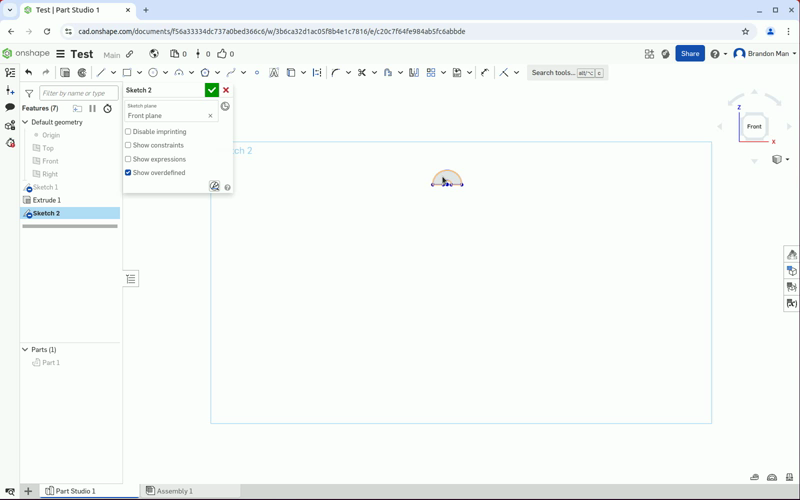
scroll(6)
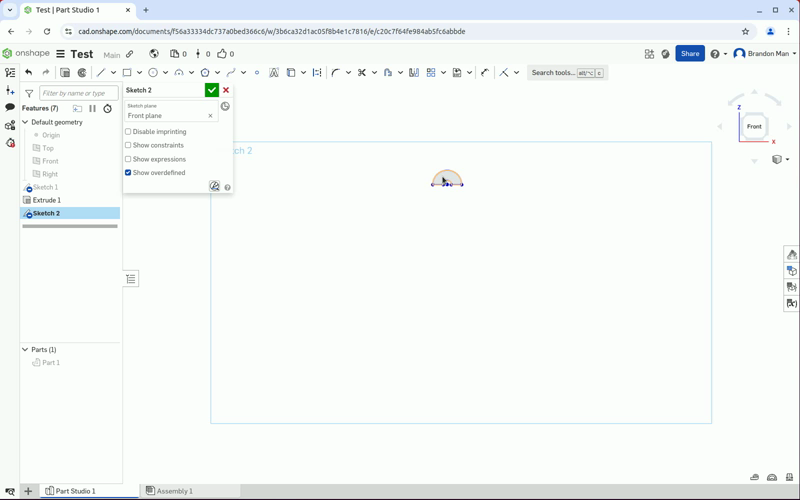
scroll(6)
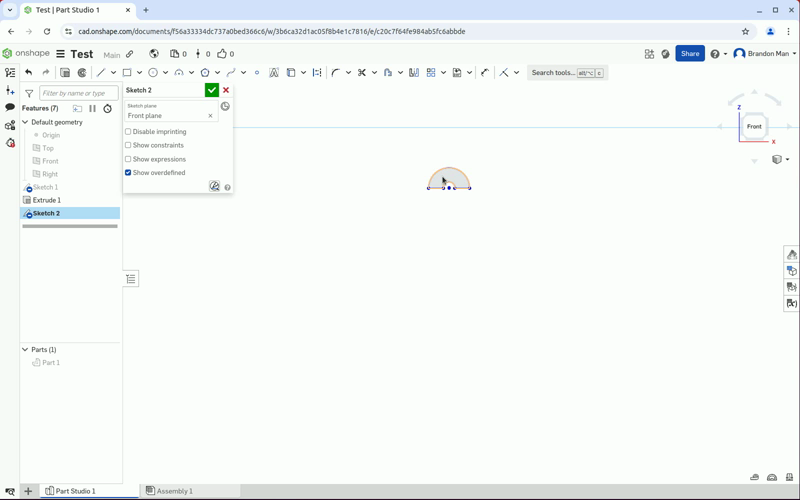
scroll(6)
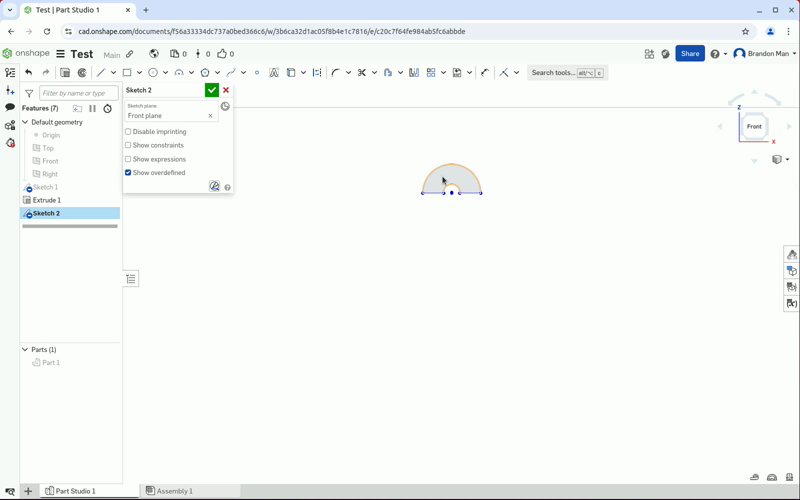
scroll(6)
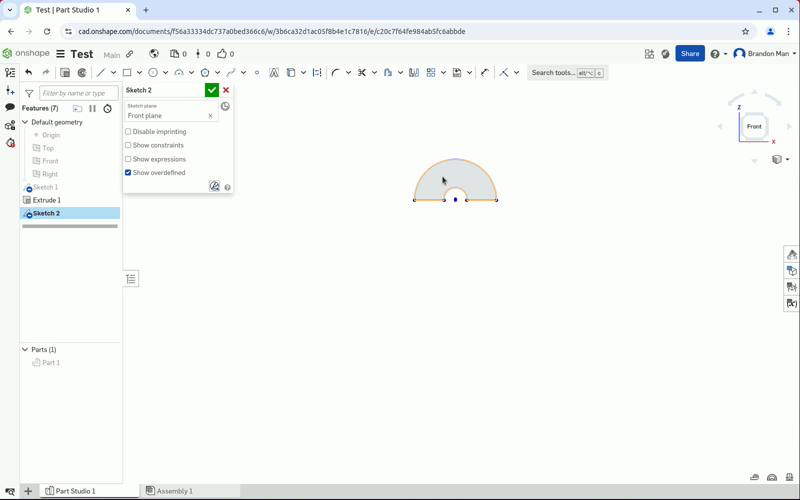
scroll(6)
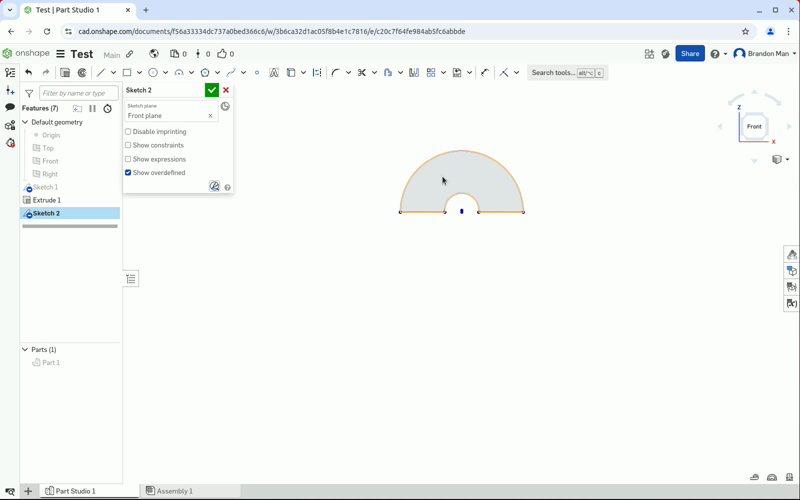
scroll(6)
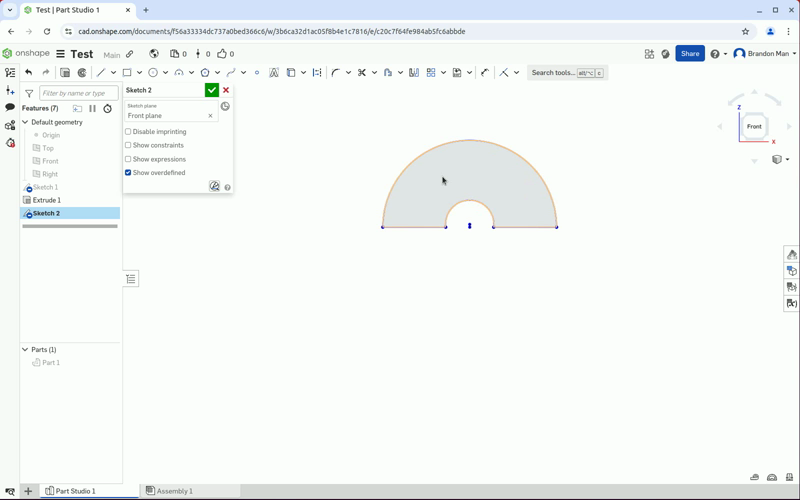
scroll(6)
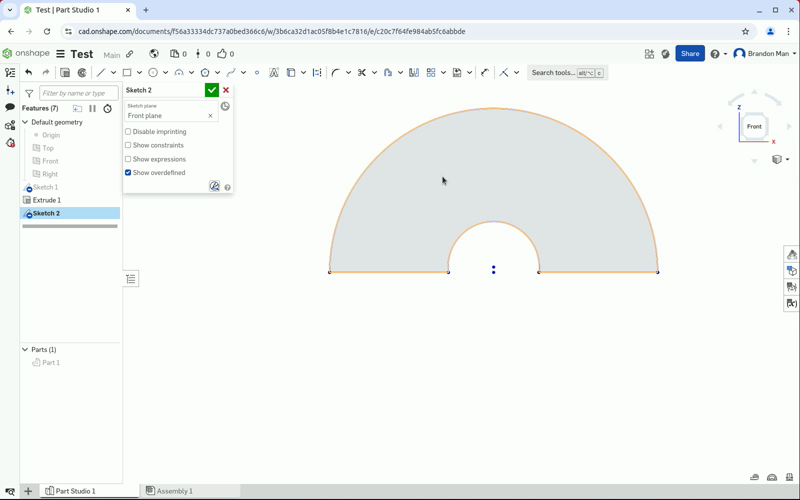
click(442, 176)
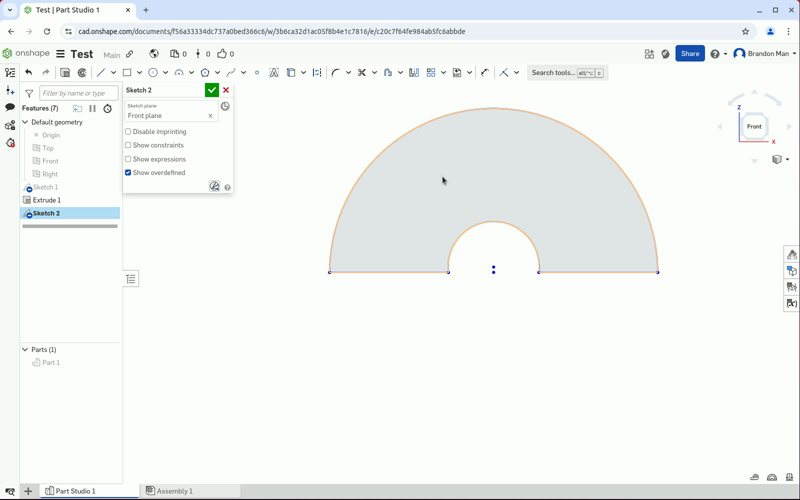
scroll(-6)
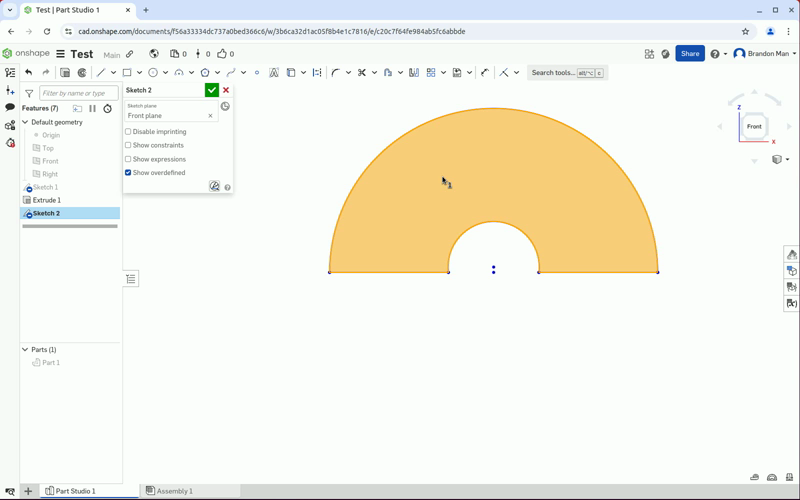
scroll(-6)
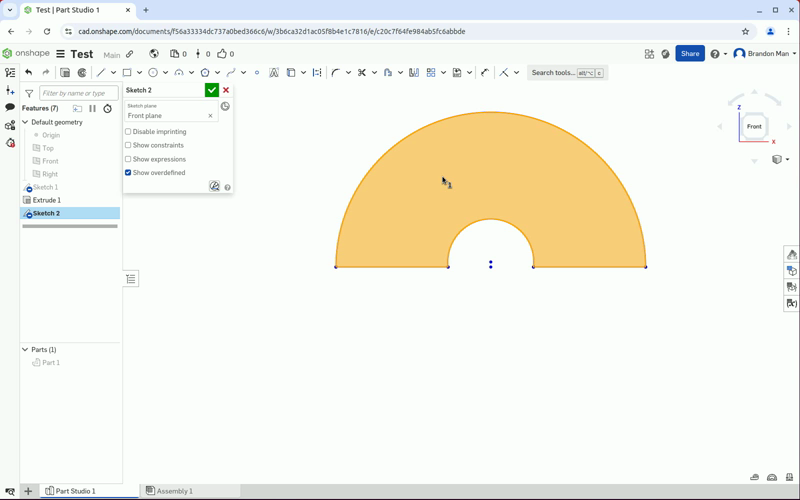
scroll(-6)
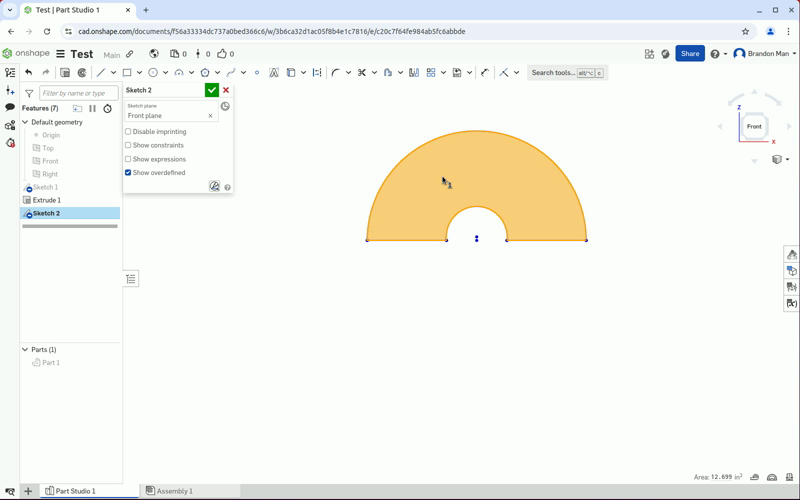
scroll(-6)
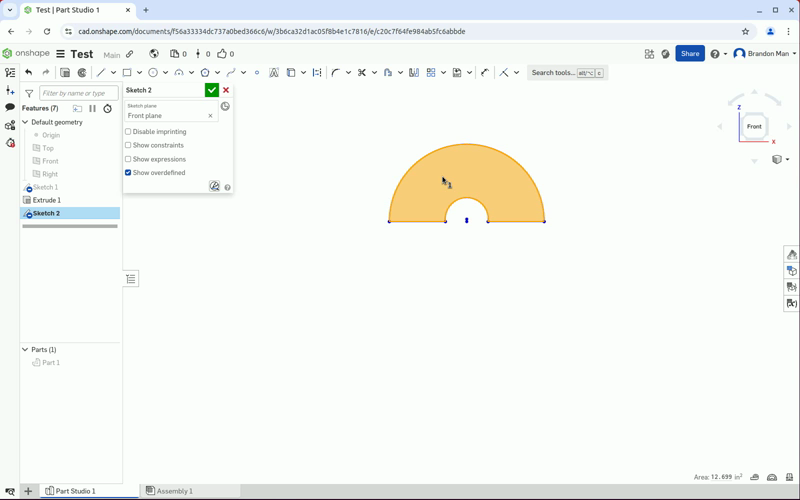
scroll(-6)
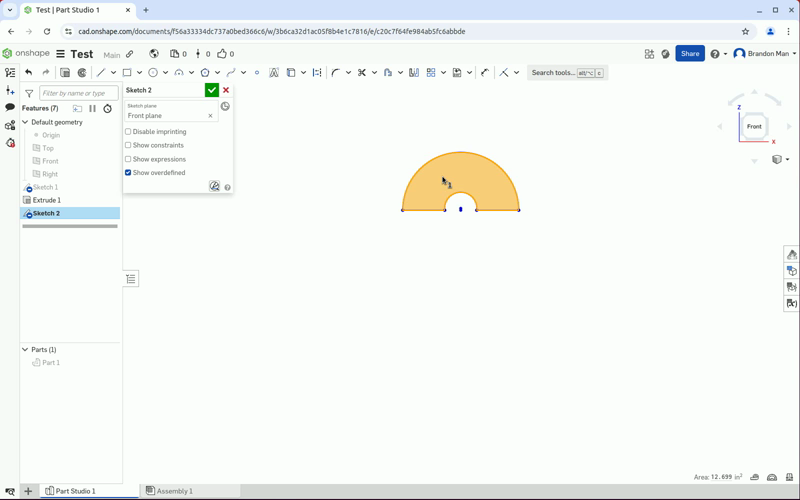
scroll(-6)
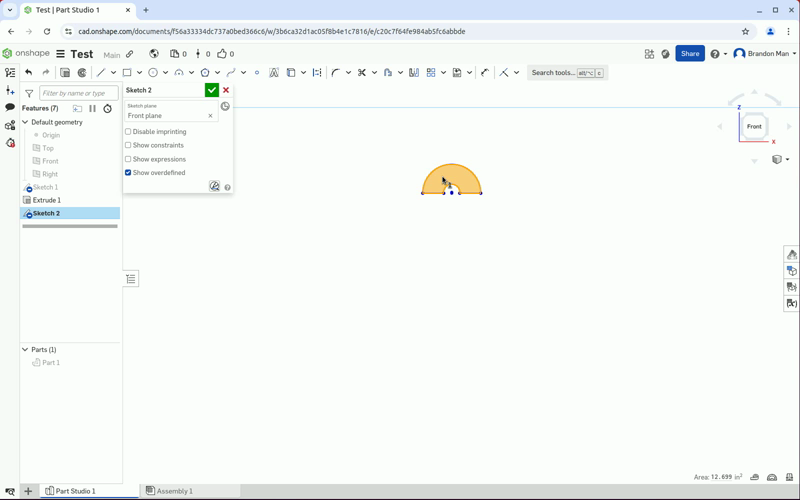
scroll(-6)
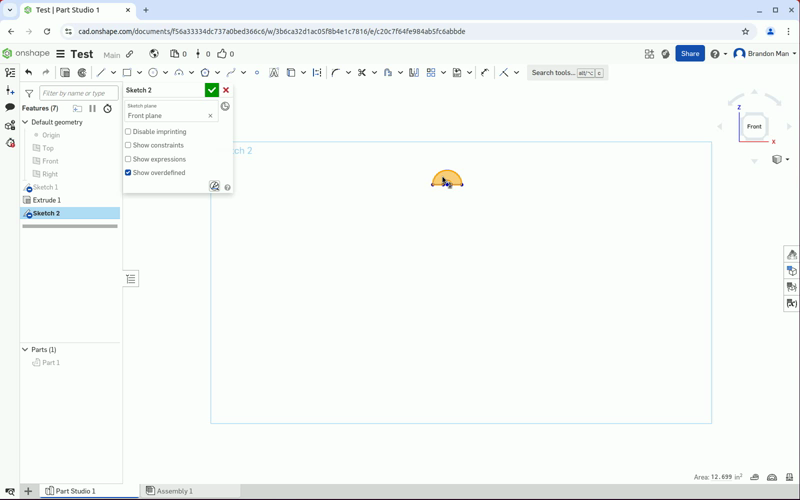
mouse_move(73, 352)
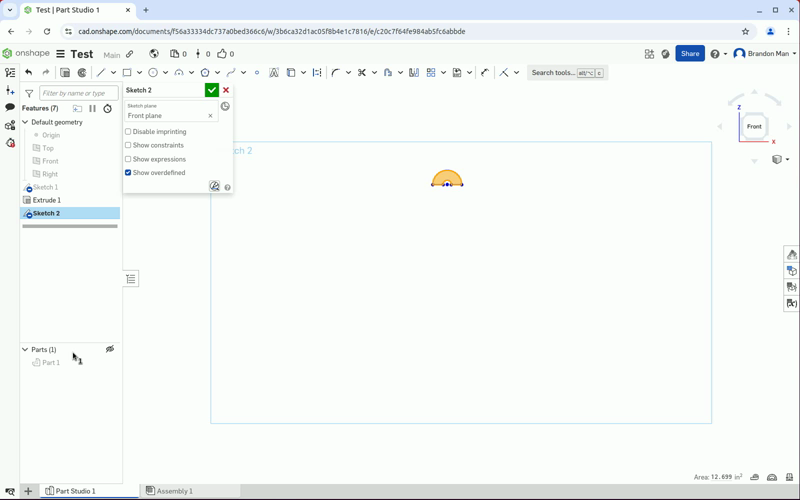
key(shift+y)
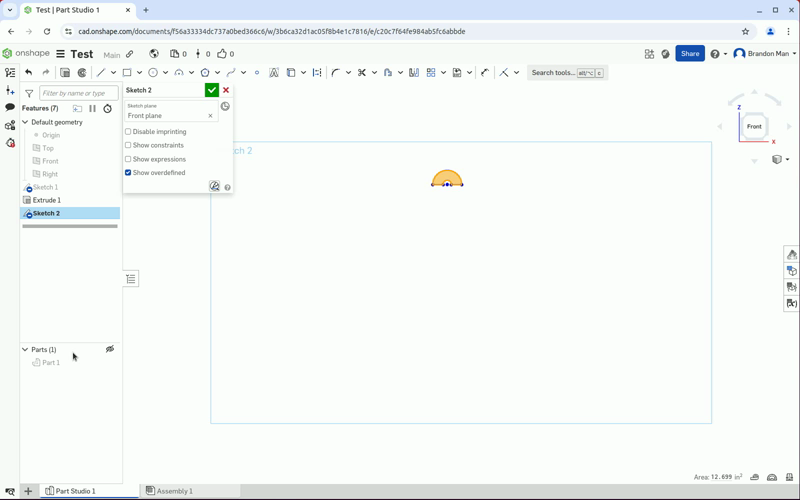
key(shift+e)
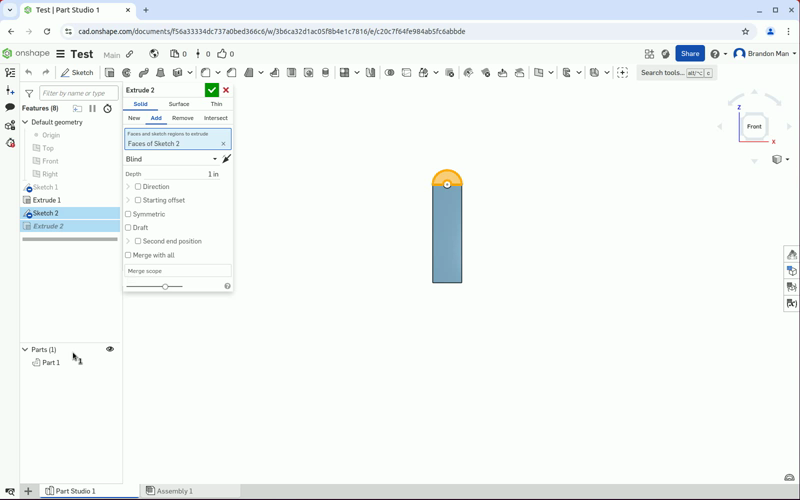
mouse_move(143, 106)
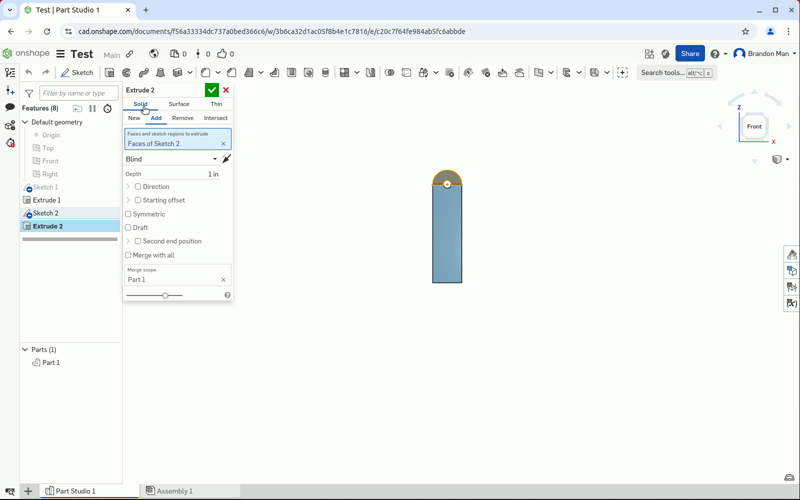
click(143, 106)
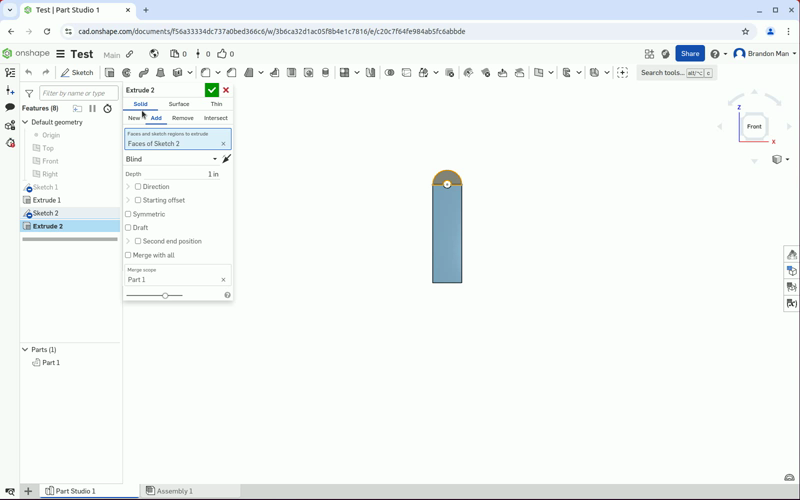
mouse_move(137, 120)
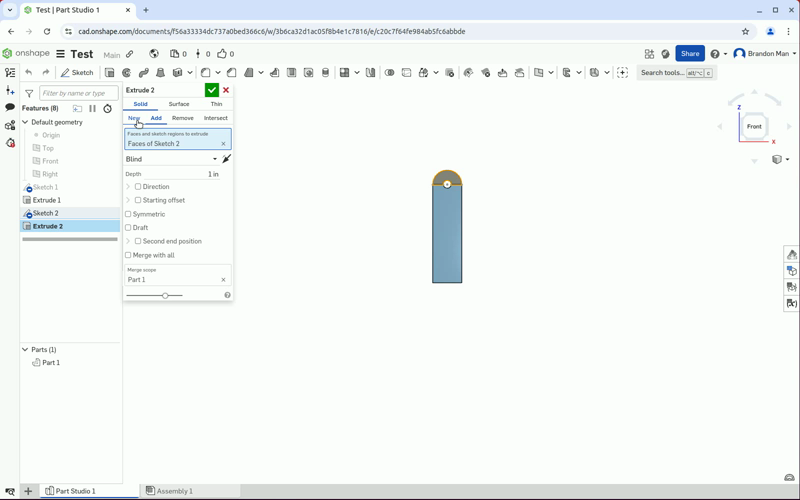
click(137, 120)
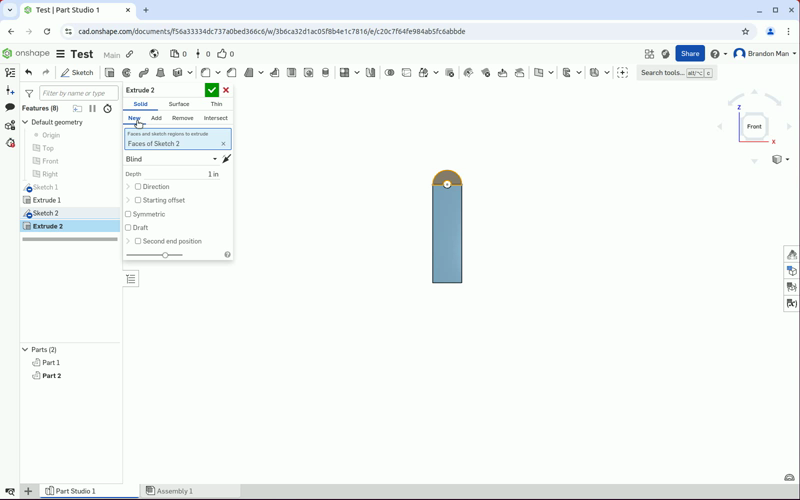
key(tab, 4)
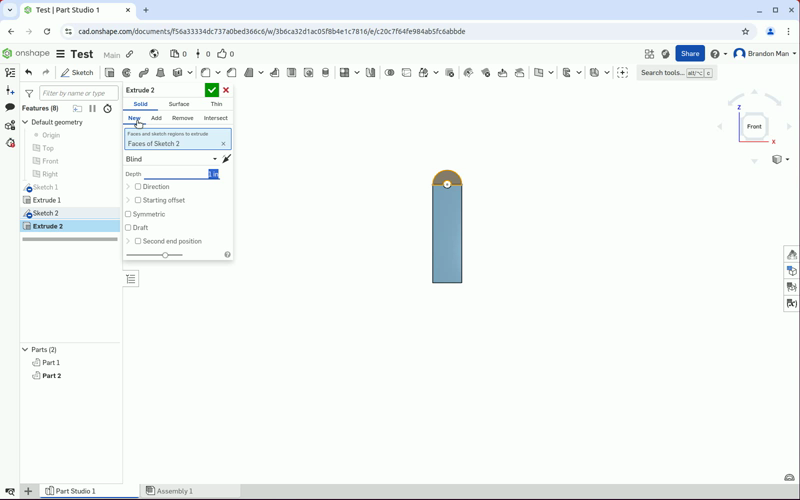
text(2.407)
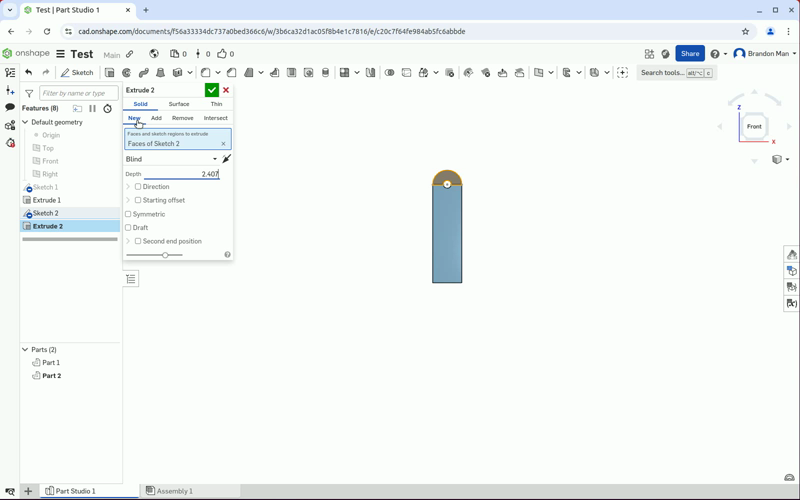
key(enter)
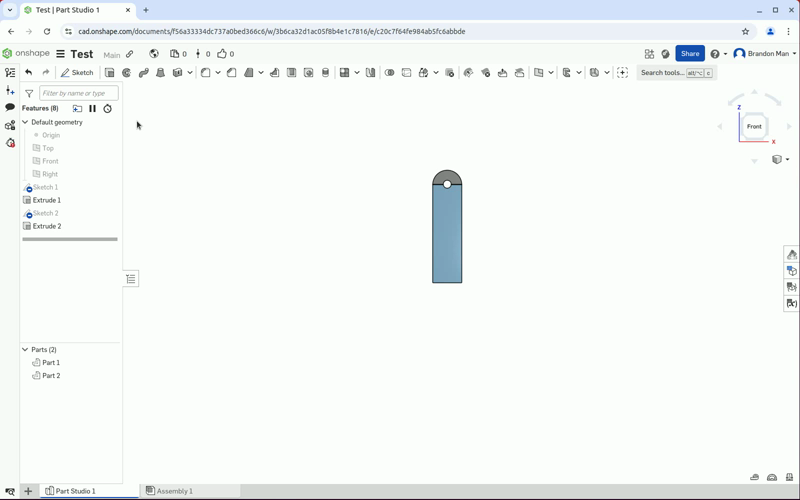
key(shift+h)
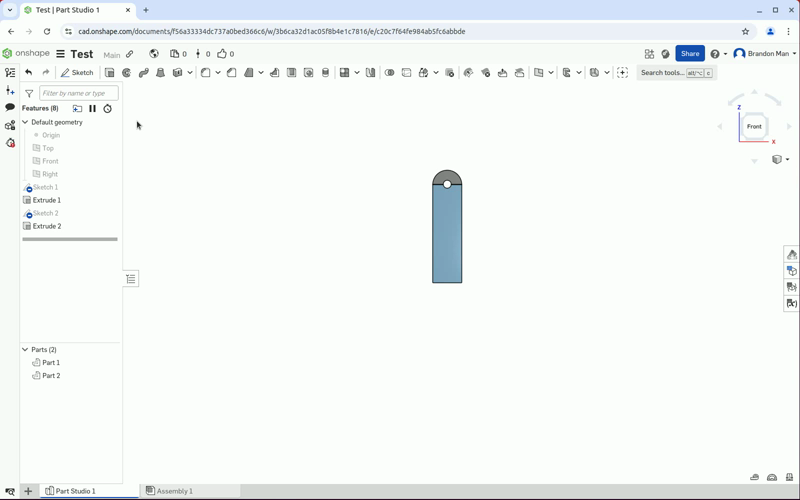
key(shift+h)
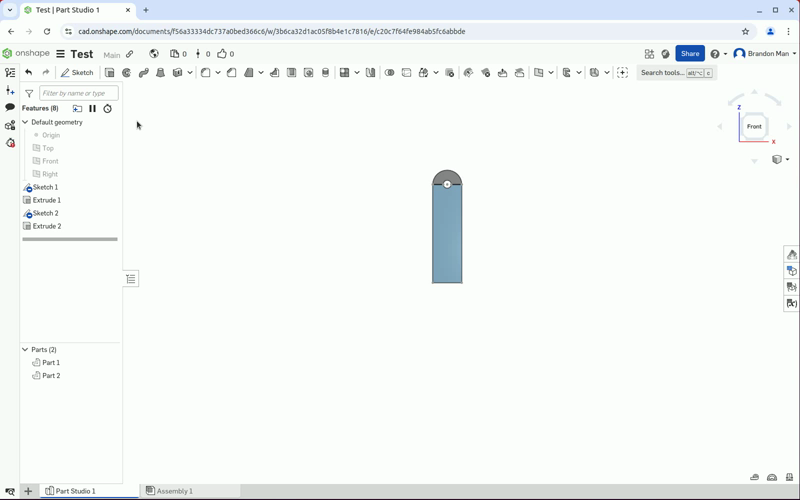
key(shift+7)
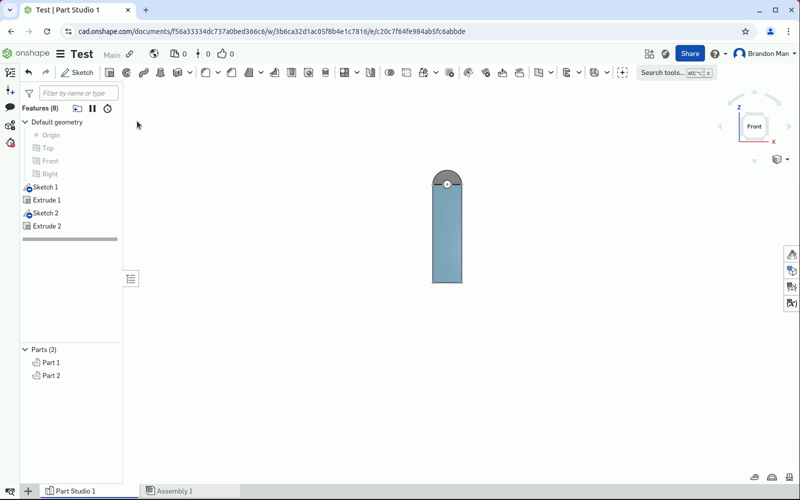
key(left, 2)
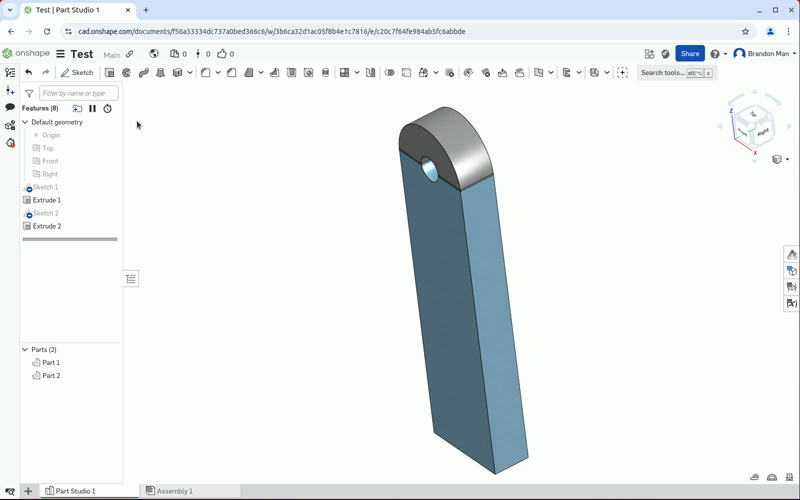
key(down, 2)
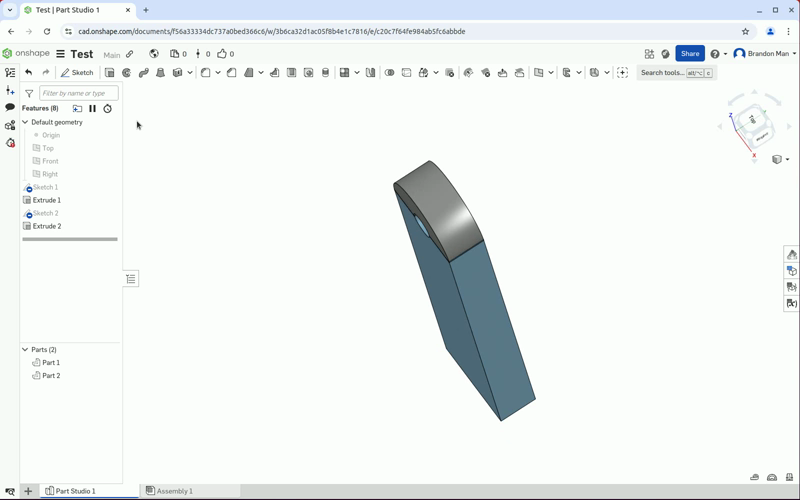
key(up, 2)
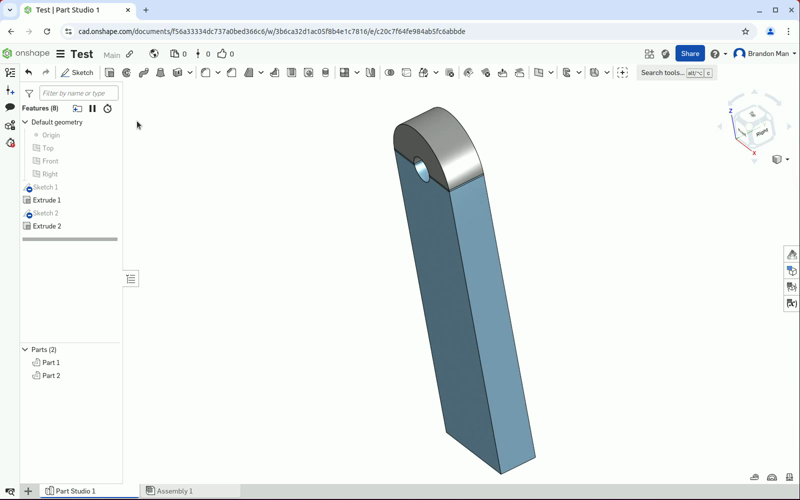
key(right, 2)
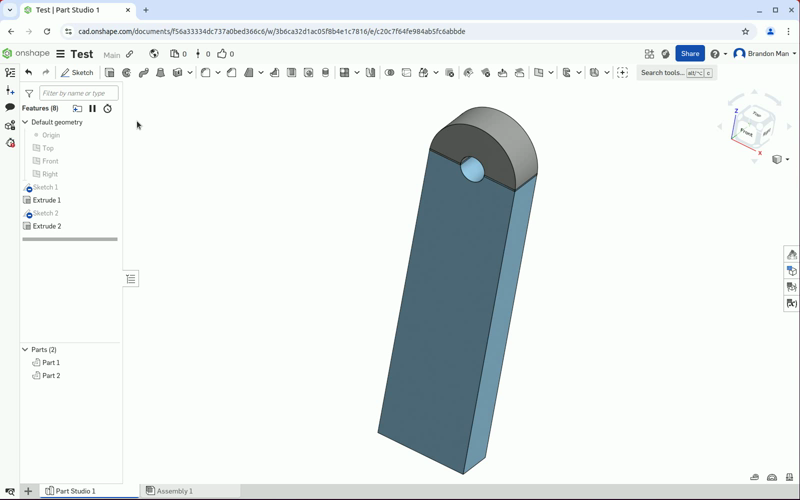
mouse_move(73, 189)
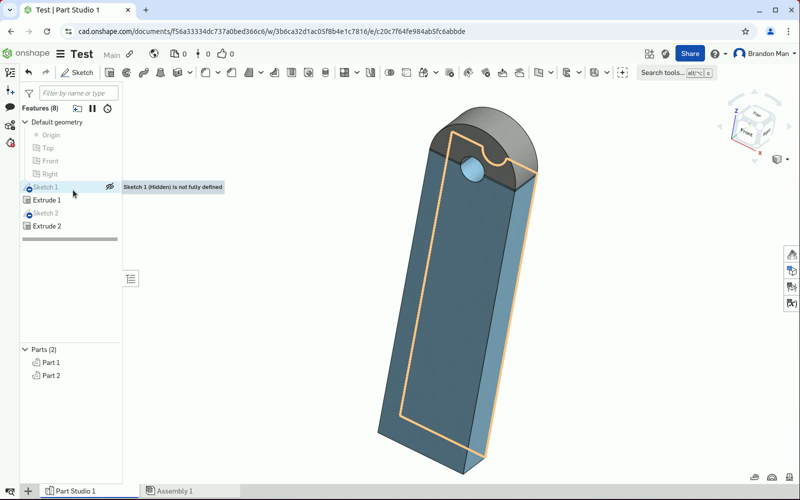
click(73, 189)